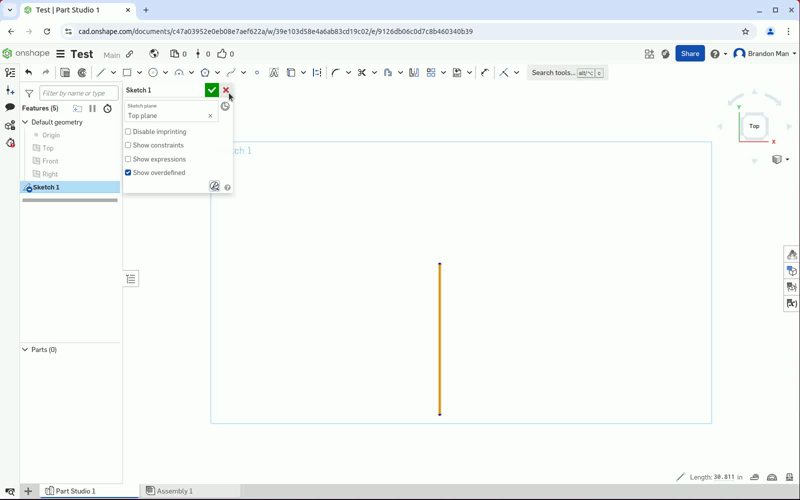
key(shift+h)
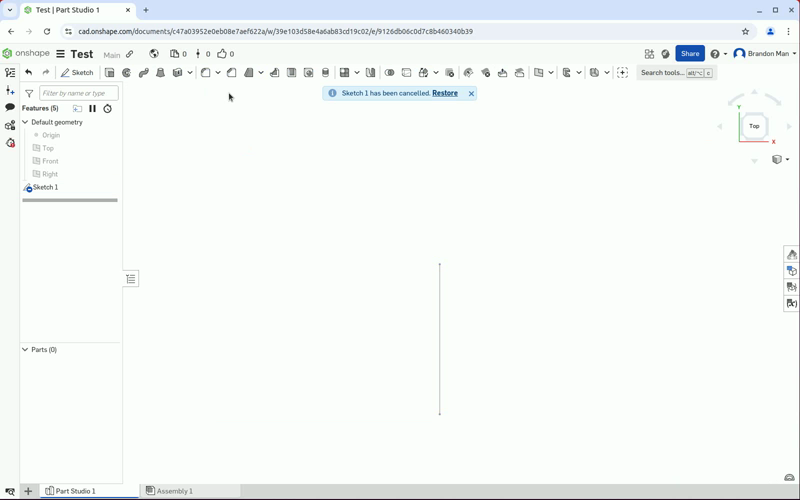
key(shift+s)
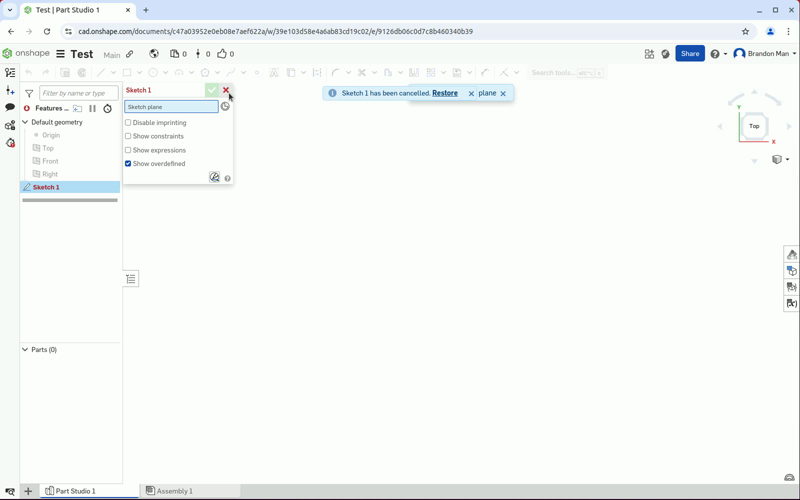
mouse_move(73, 150)
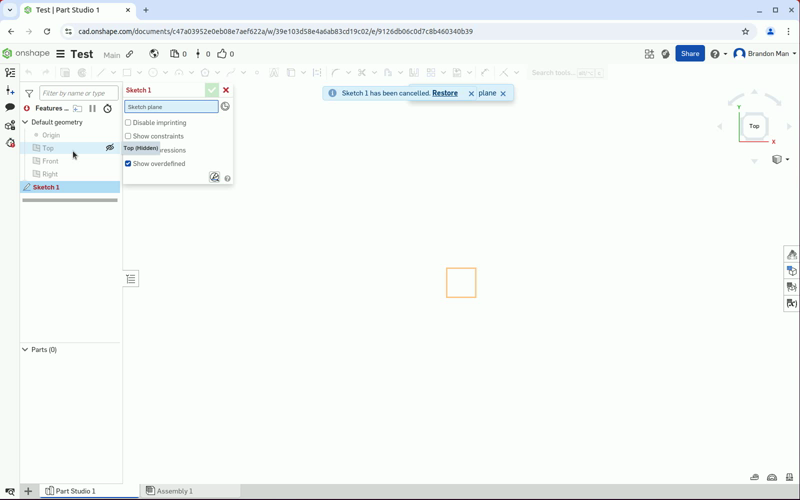
click(73, 150)
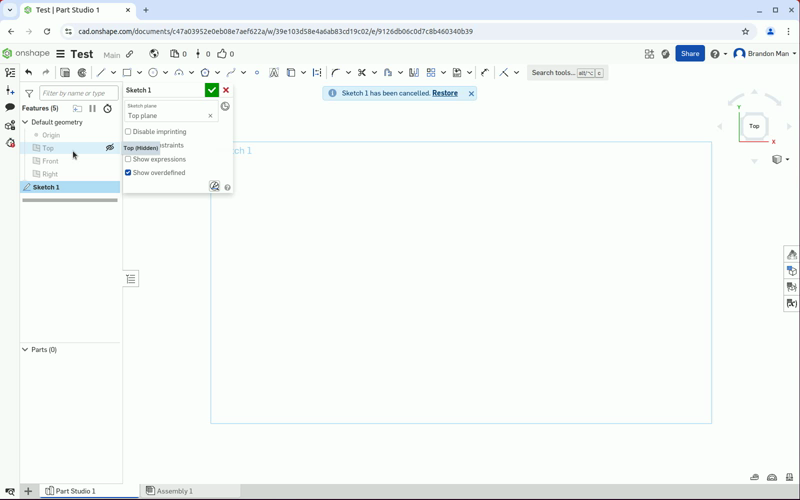
mouse_move(73, 352)
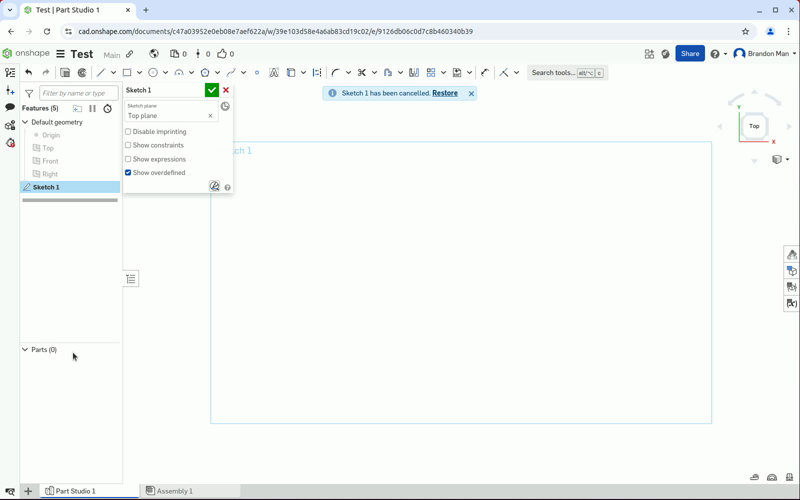
key(y)
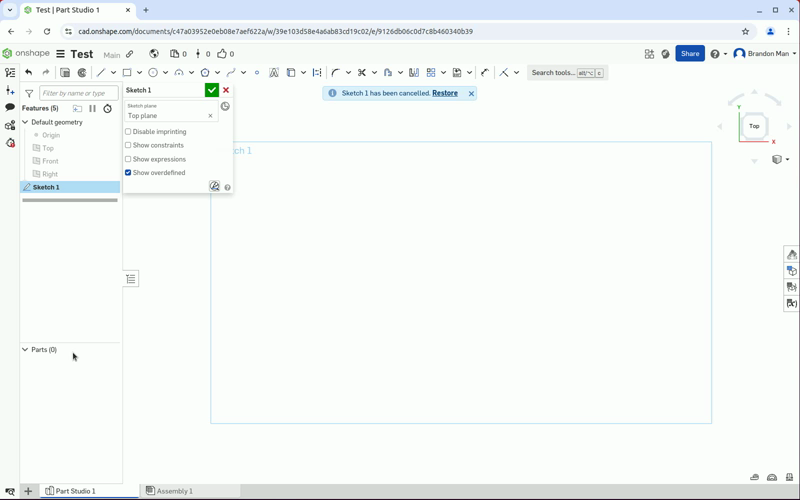
key(l)
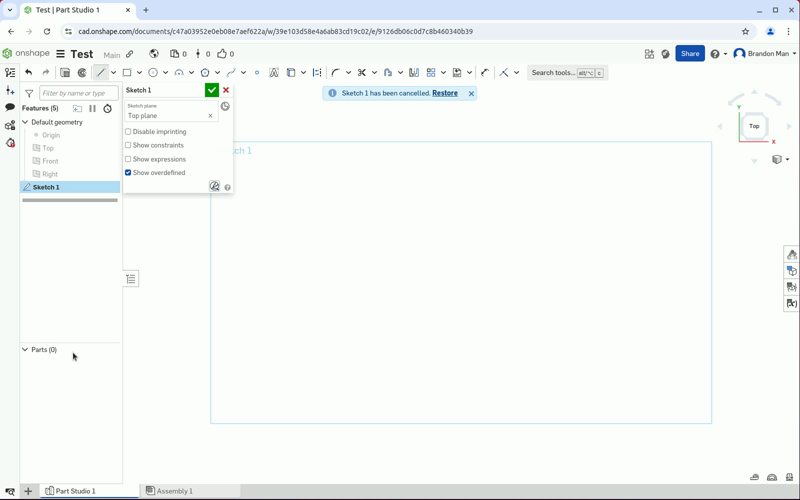
key_down(shift)
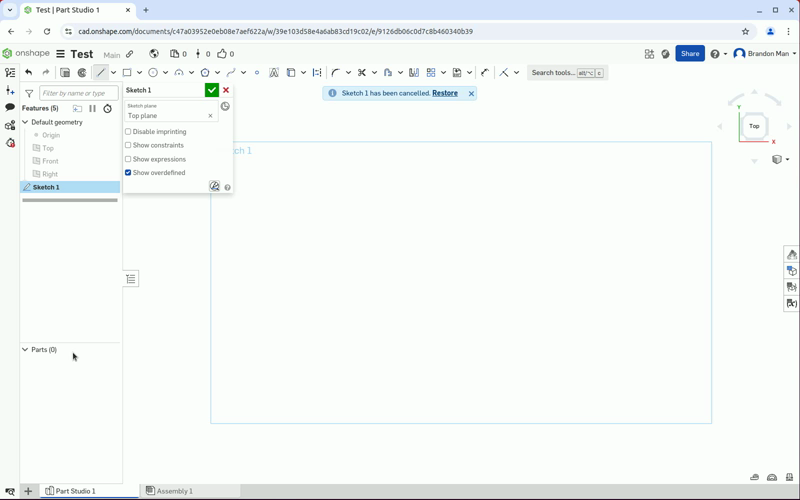
mouse_move(423, 301)
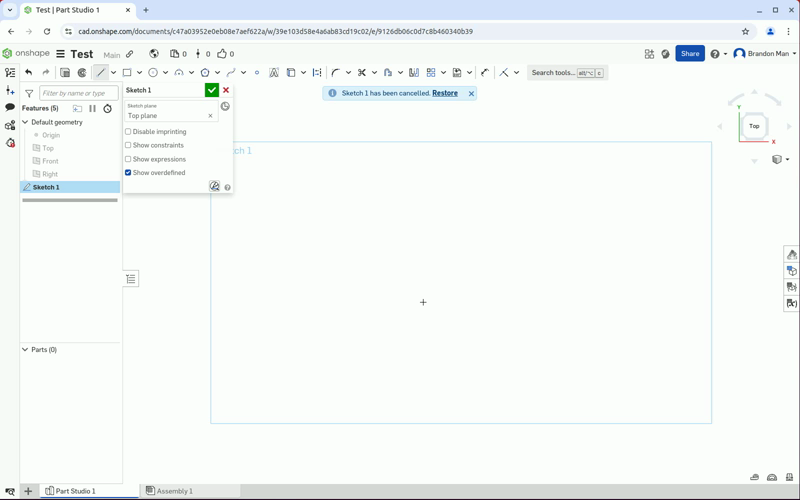
click(423, 301)
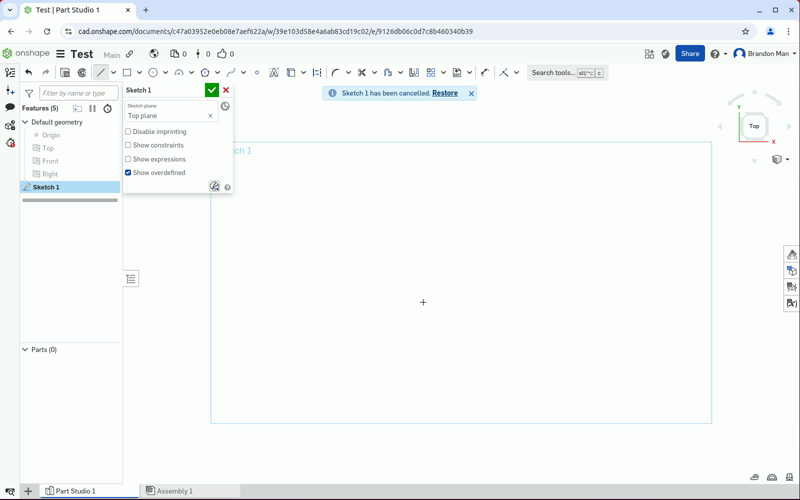
key_up(shift)
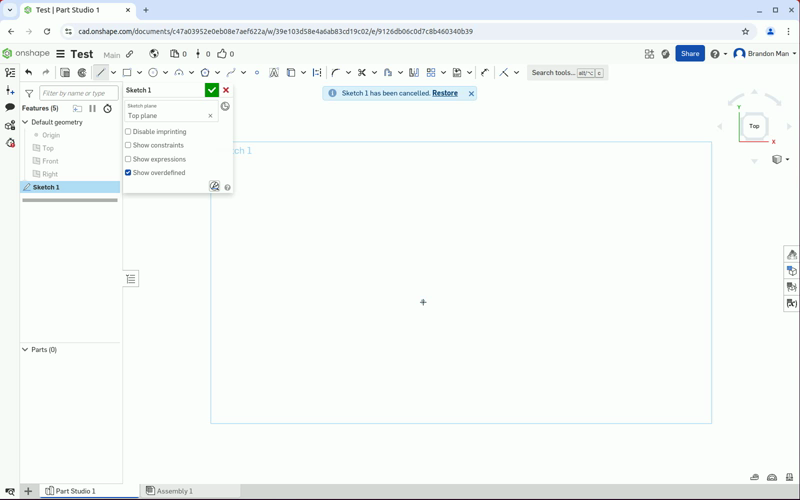
key_down(shift)
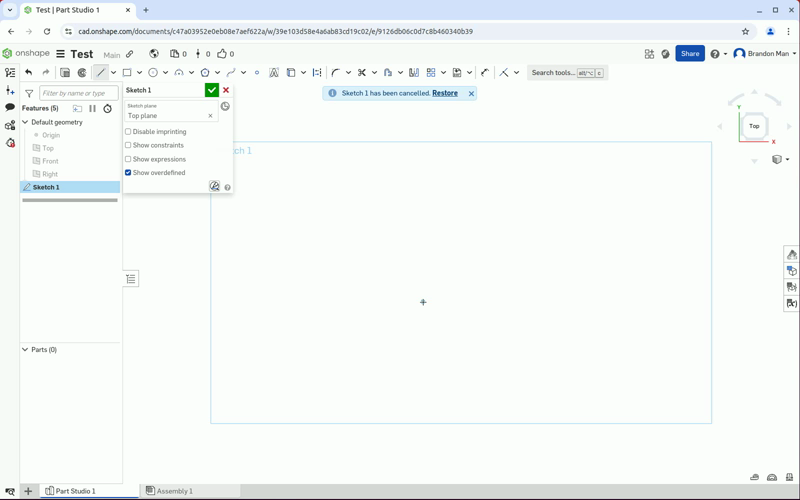
mouse_move(453, 301)
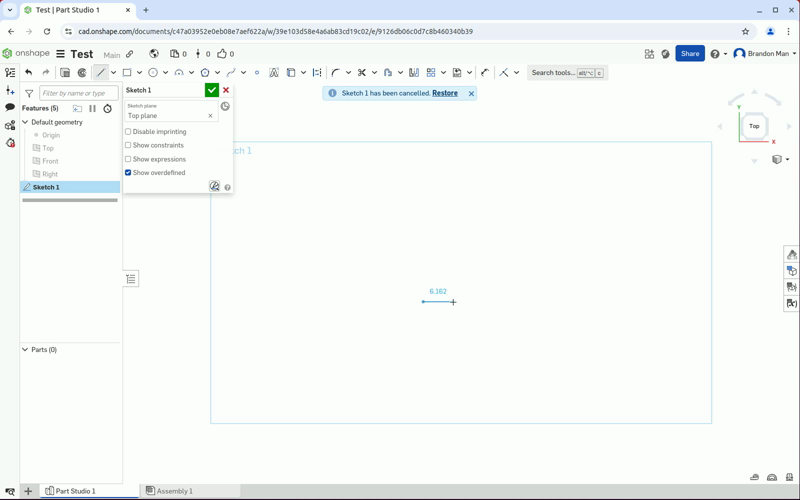
mouse_move(461, 301)
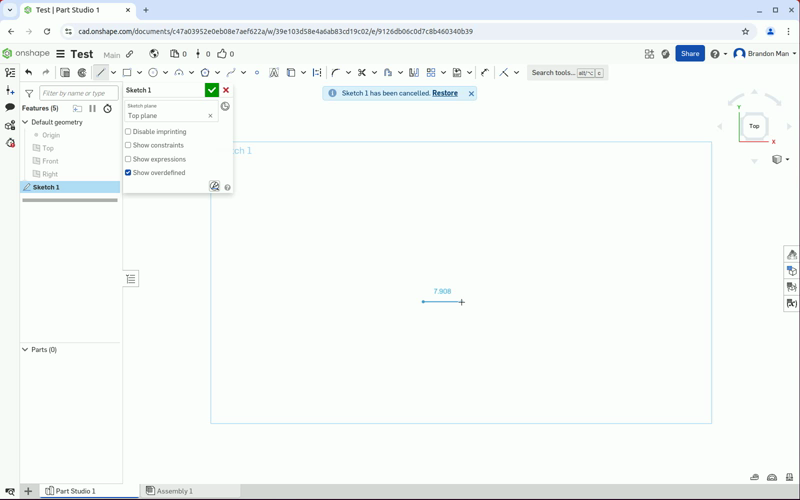
click(461, 301)
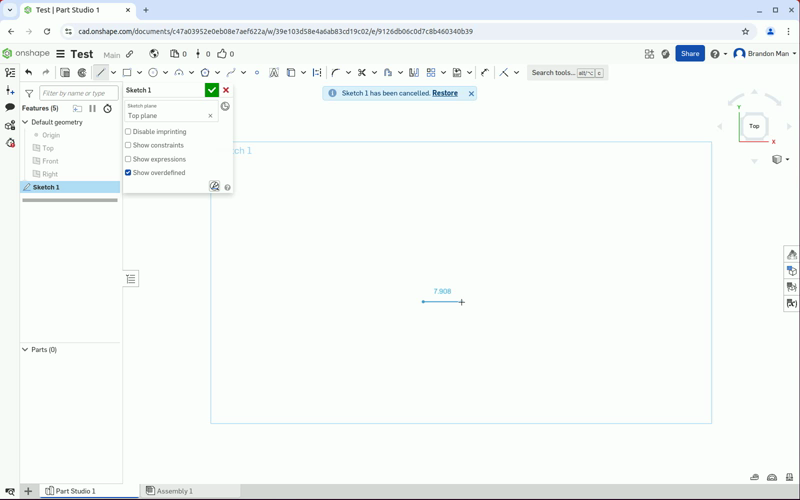
key_up(shift)
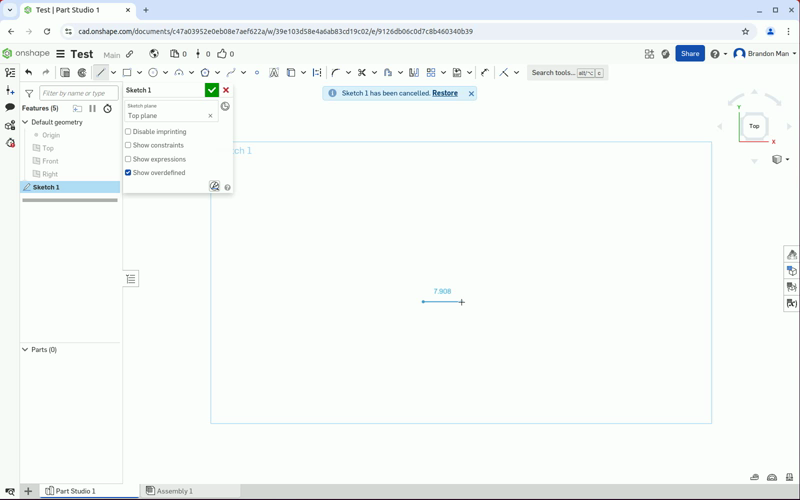
key_down(shift)
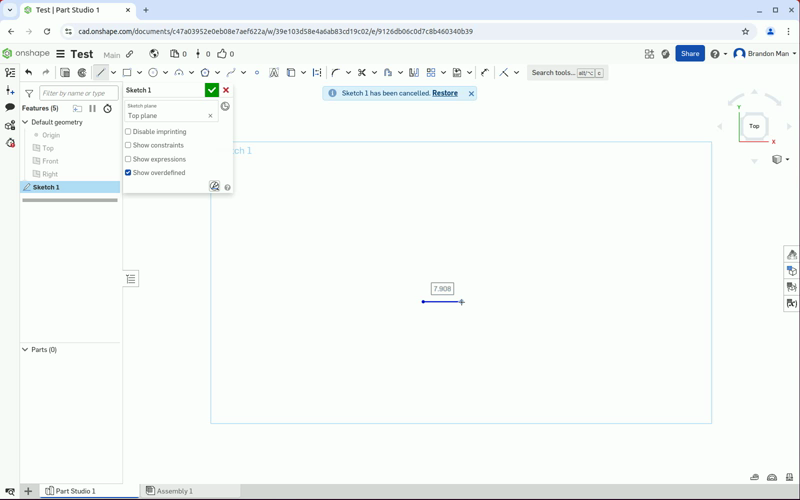
mouse_move(491, 301)
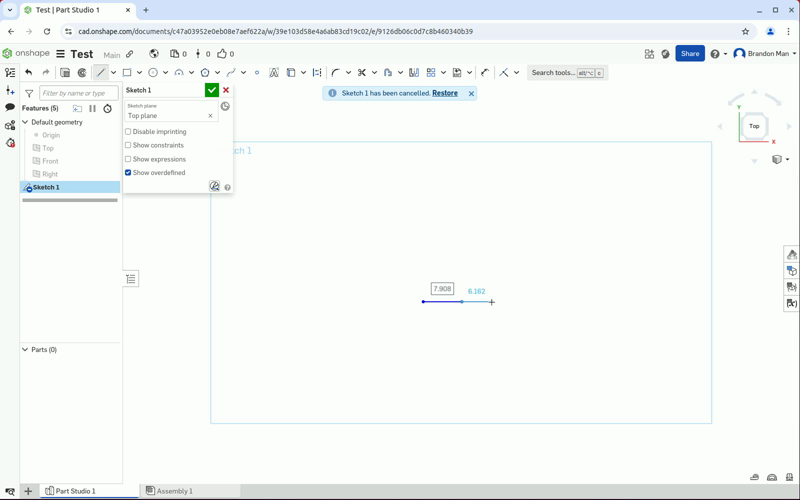
mouse_move(461, 282)
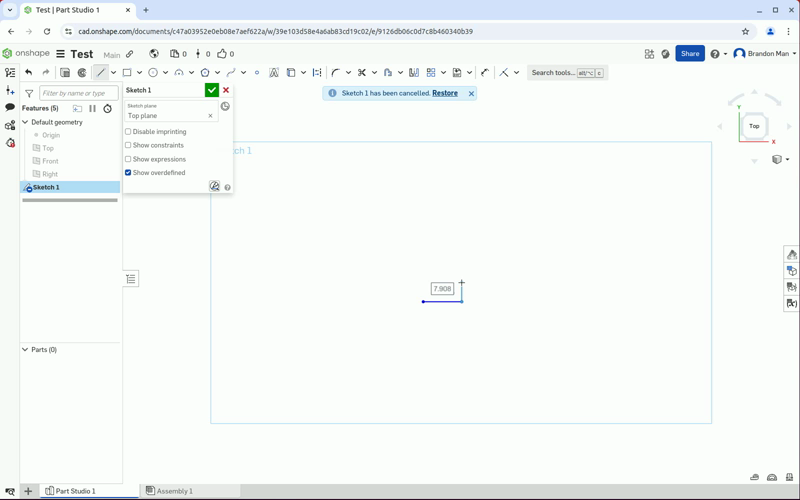
click(461, 282)
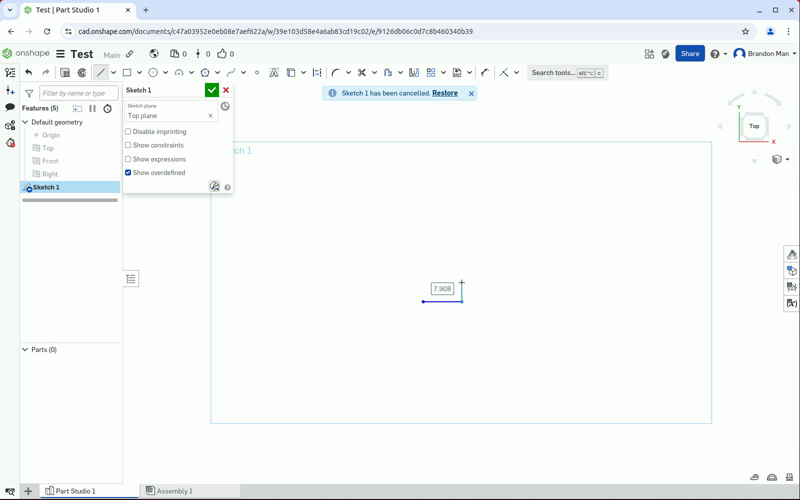
key_up(shift)
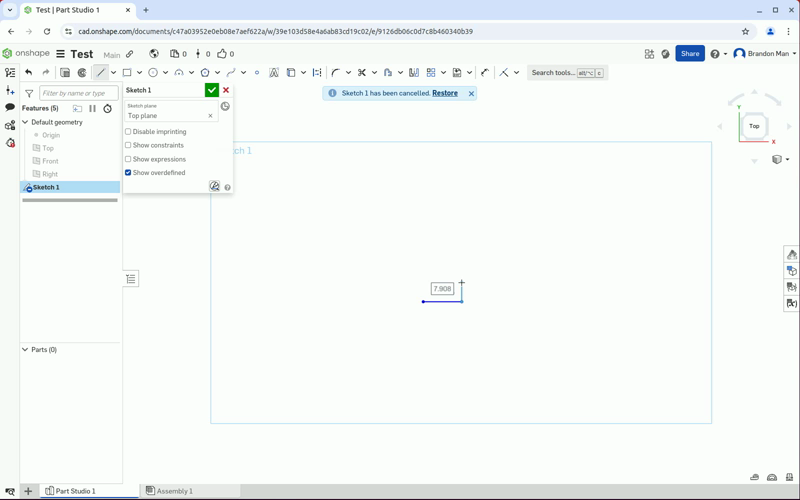
key_down(shift)
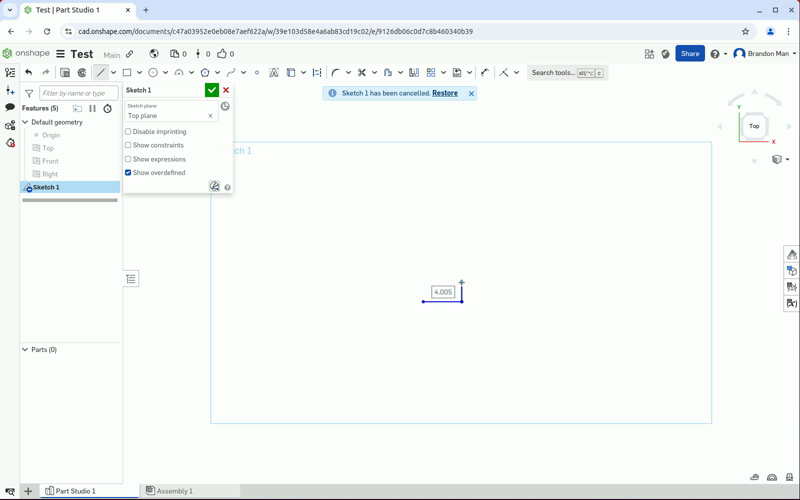
mouse_move(491, 282)
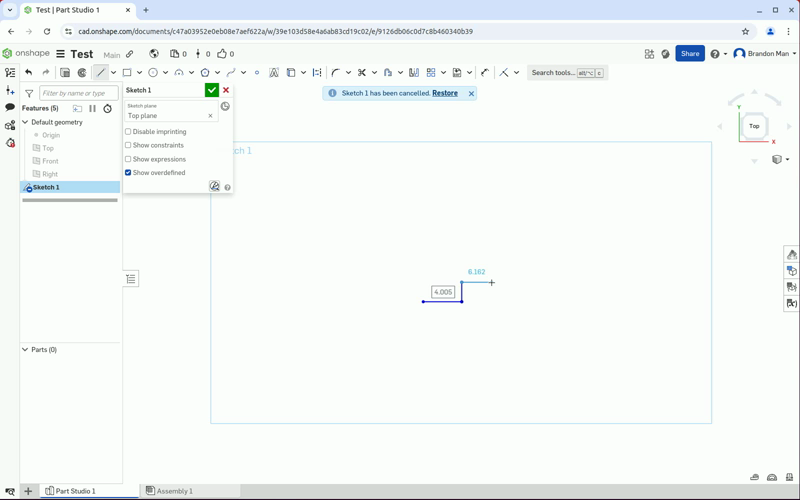
mouse_move(423, 282)
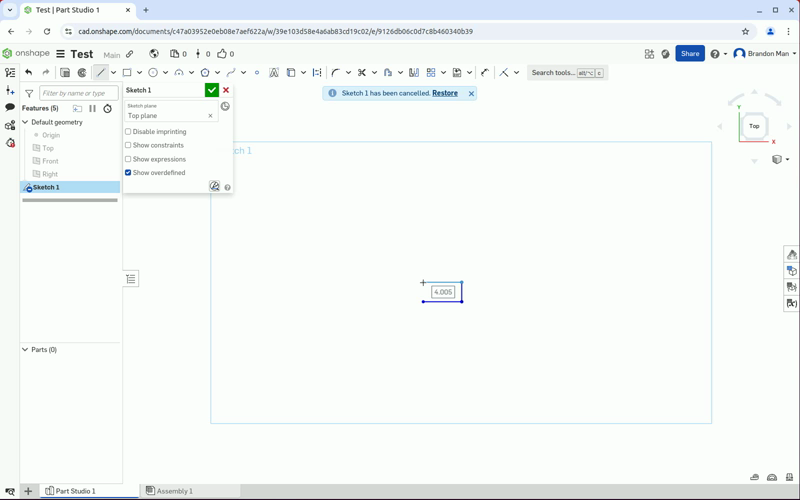
click(423, 282)
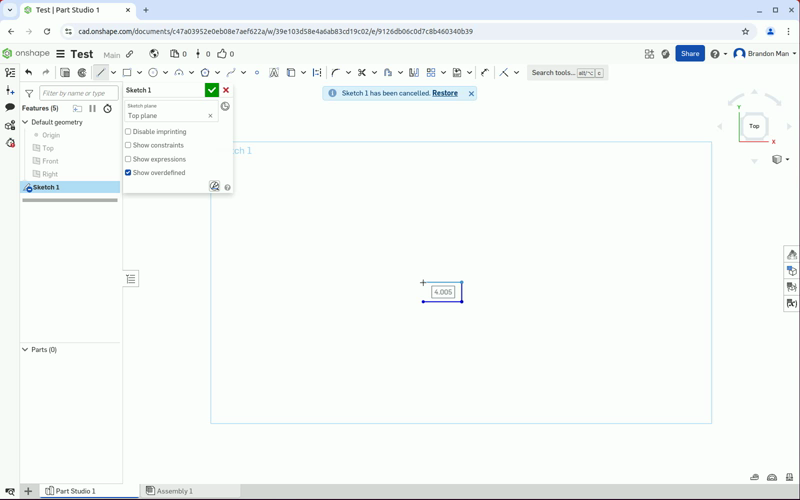
key_up(shift)
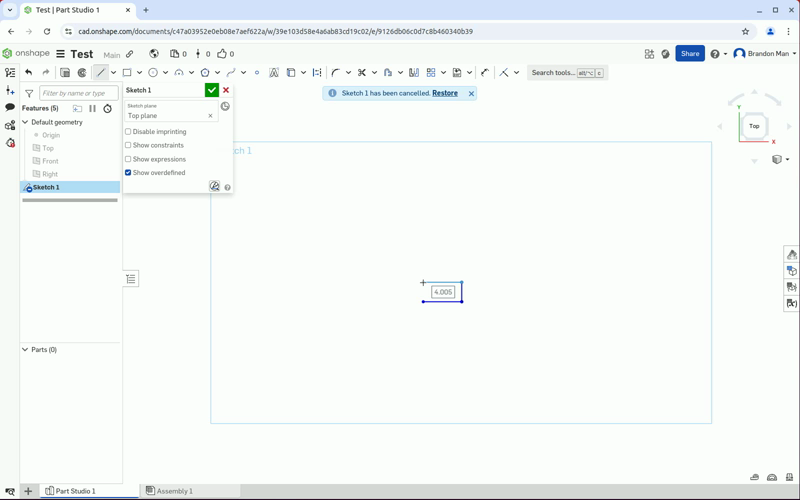
mouse_move(453, 282)
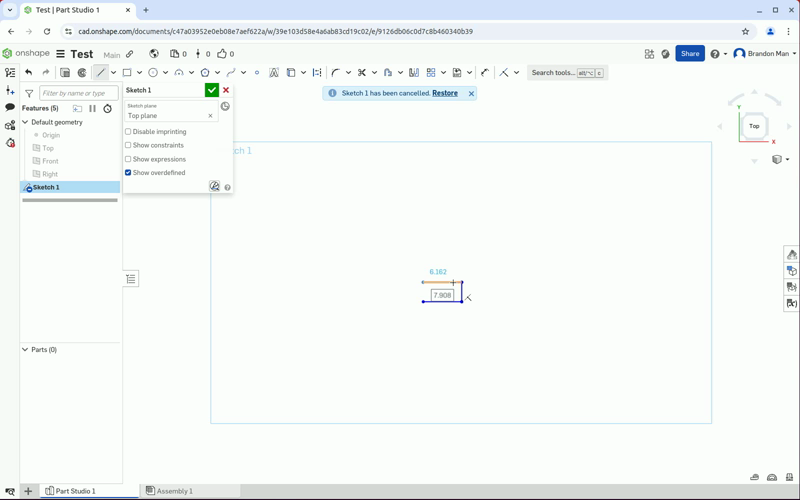
key_down(shift)
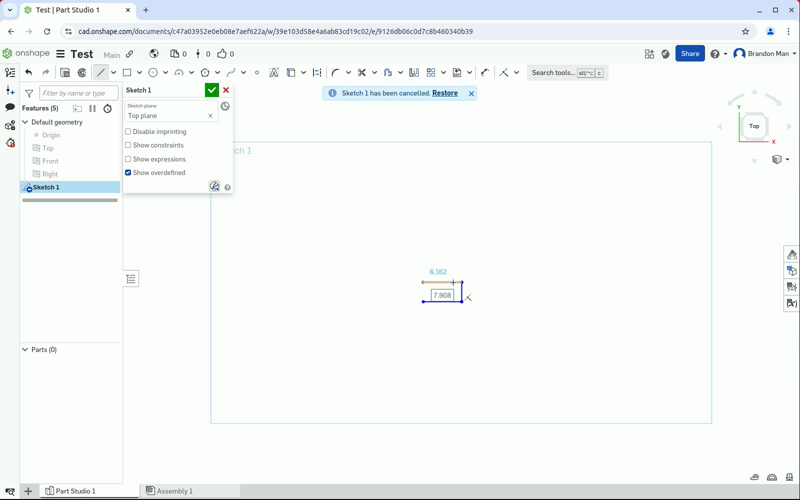
mouse_move(423, 301)
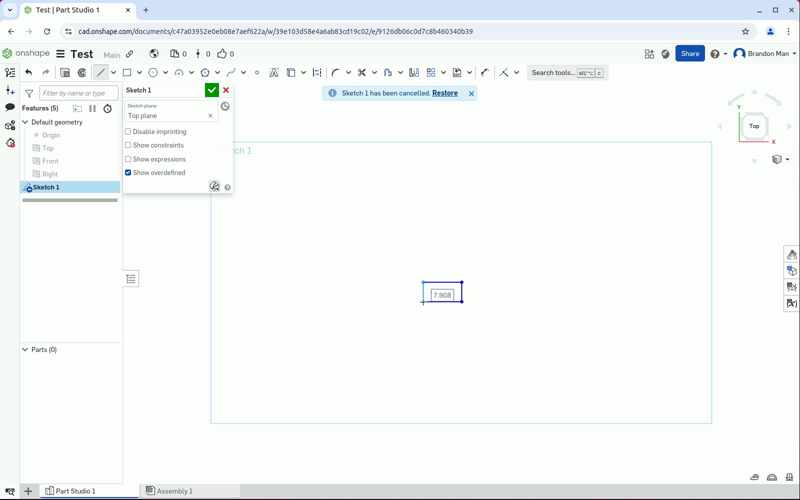
key_up(shift)
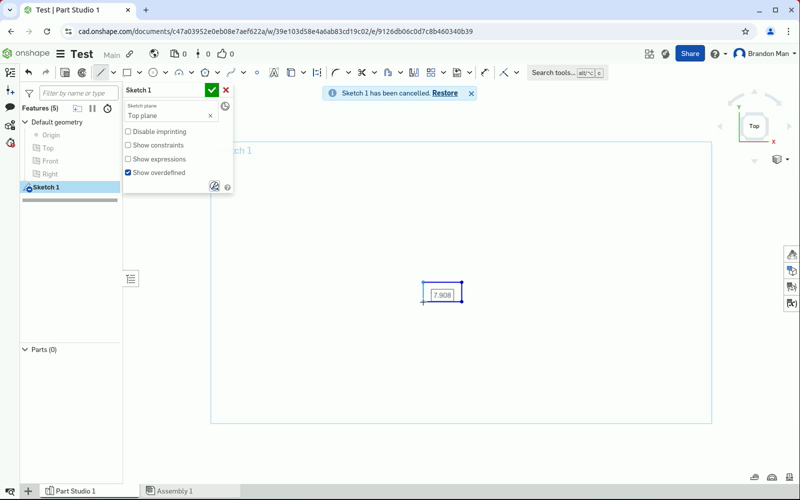
click(423, 301)
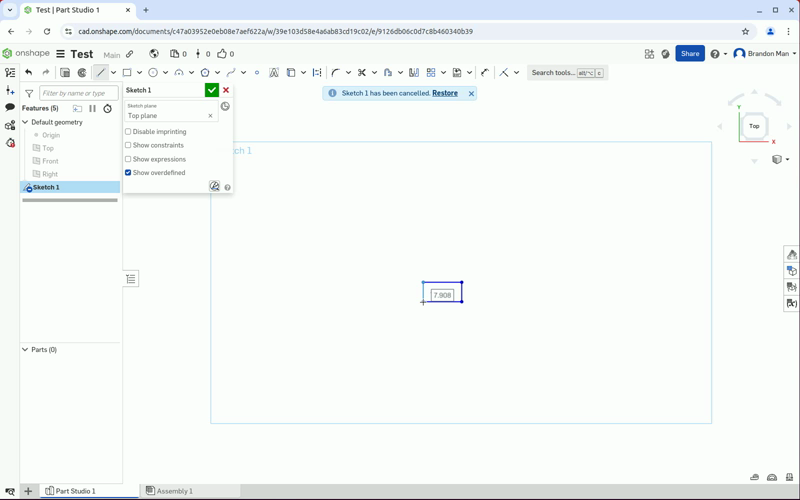
key(esc)
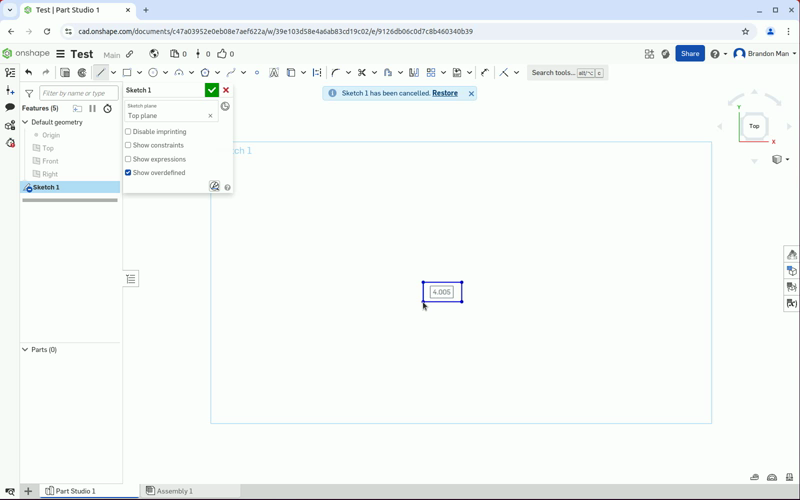
mouse_move(439, 289)
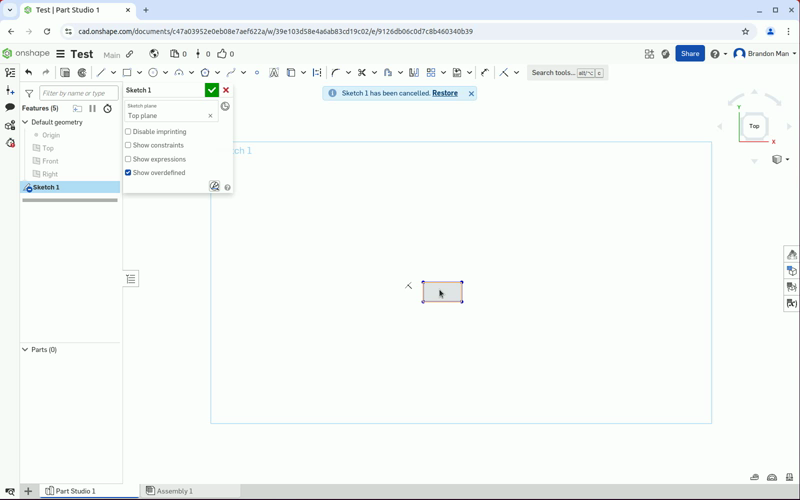
scroll(6)
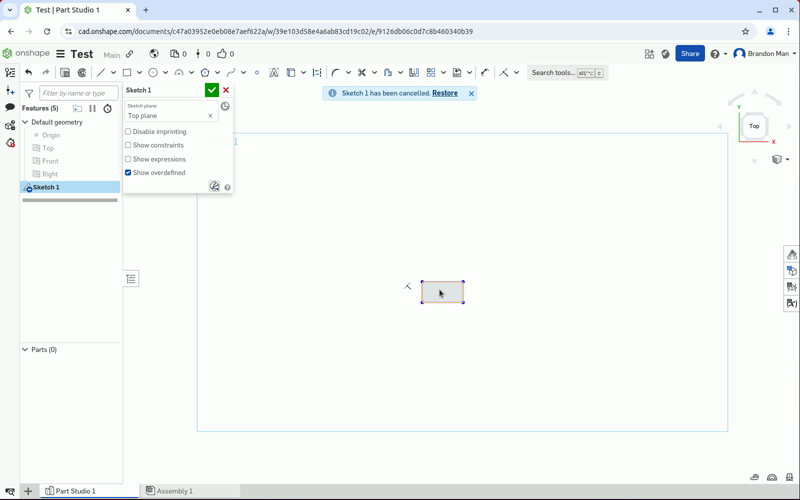
scroll(6)
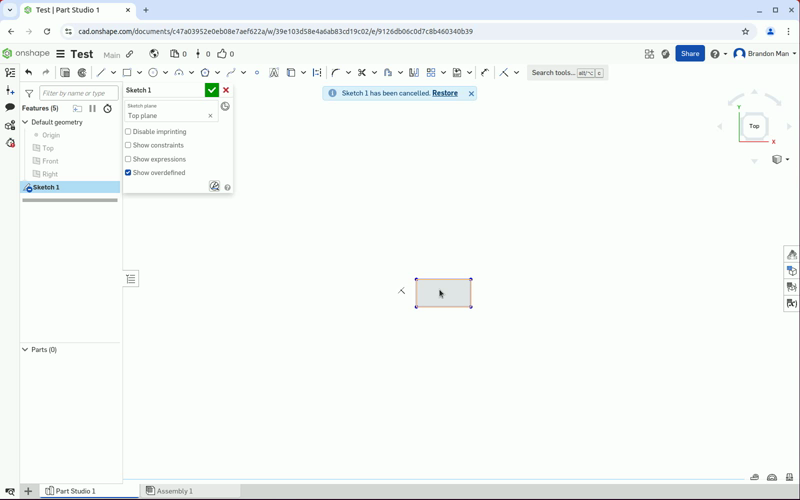
scroll(6)
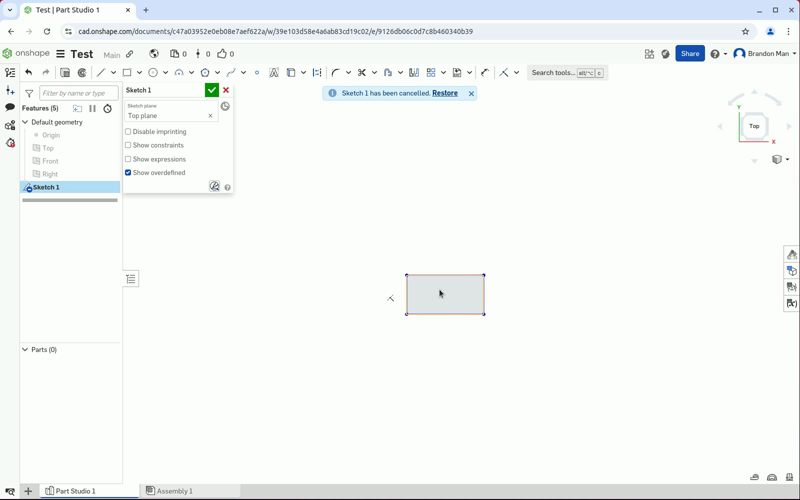
scroll(6)
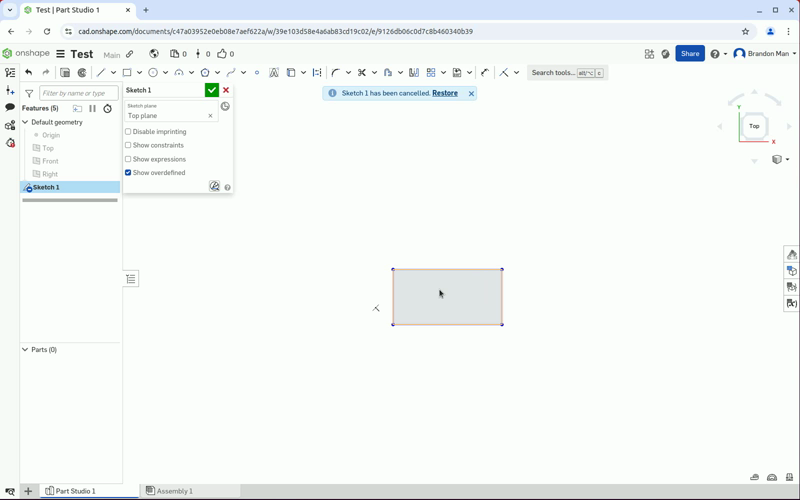
scroll(6)
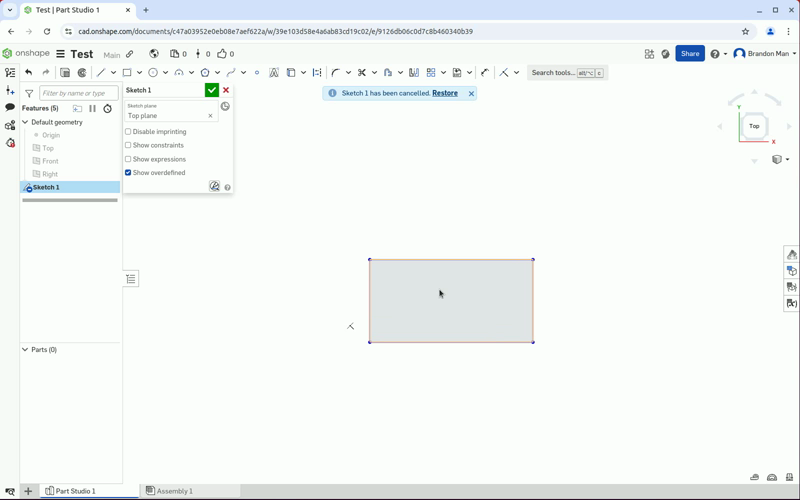
scroll(6)
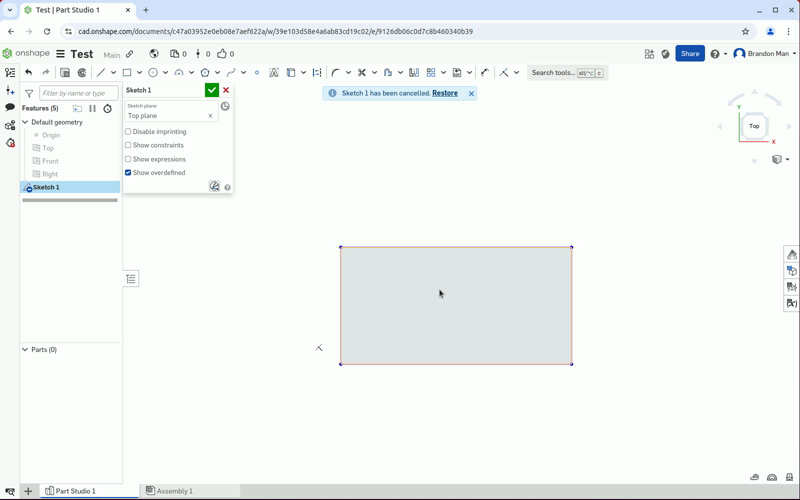
scroll(6)
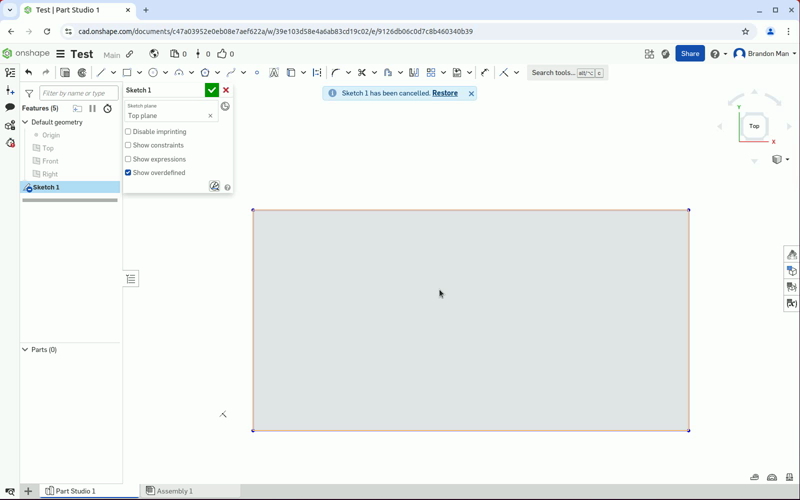
click(439, 289)
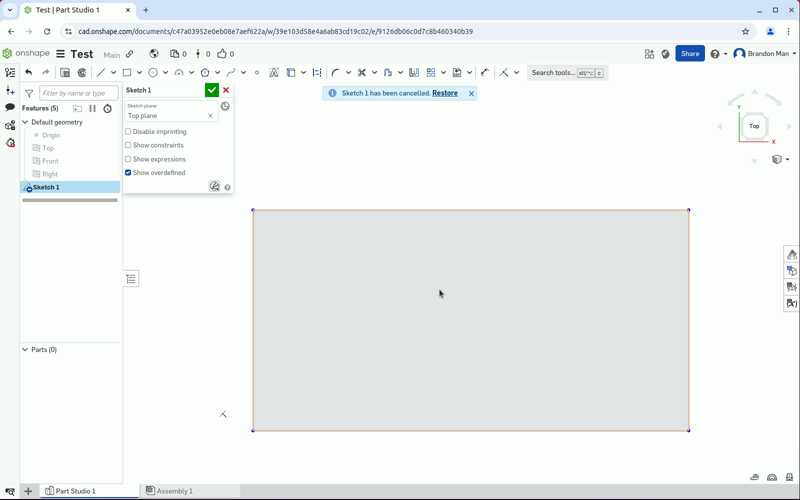
scroll(-6)
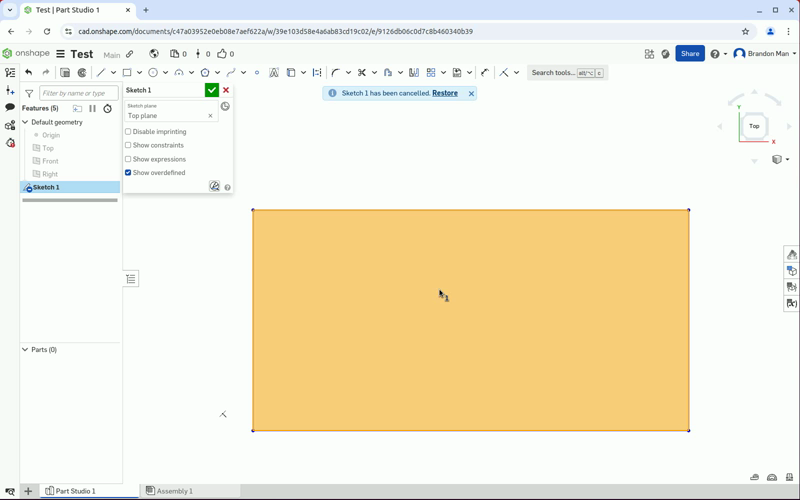
scroll(-6)
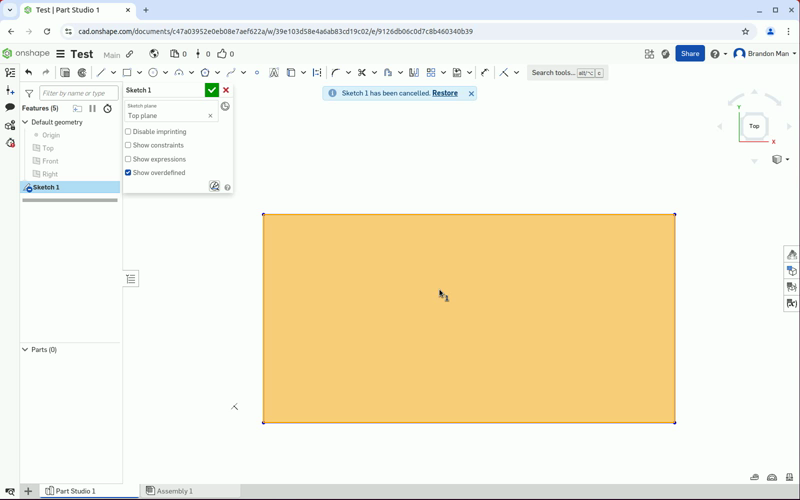
scroll(-6)
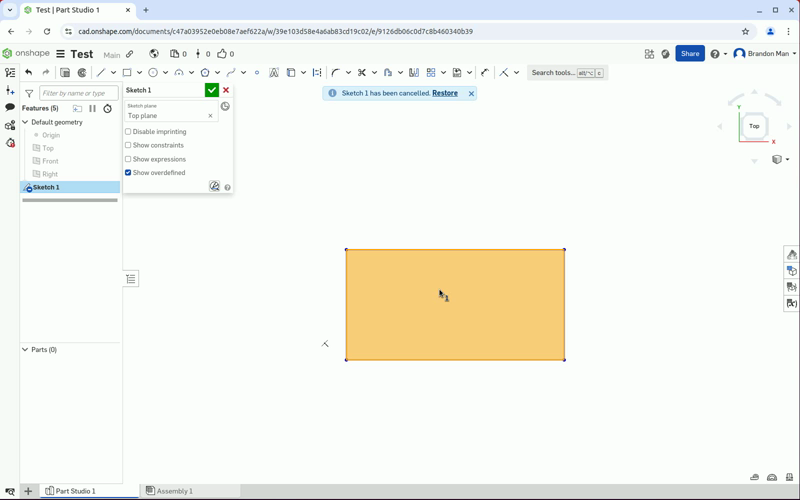
scroll(-6)
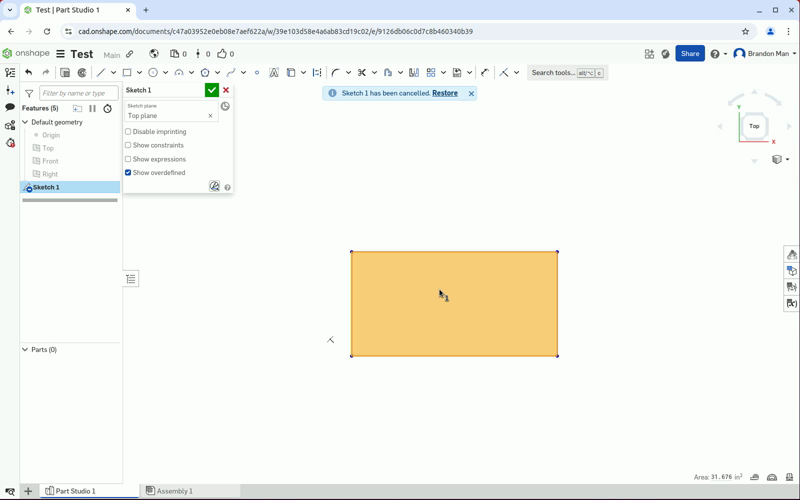
scroll(-6)
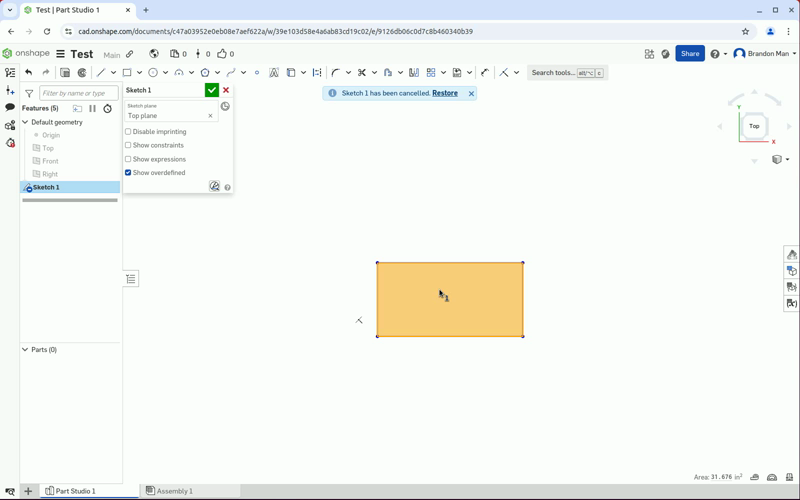
scroll(-6)
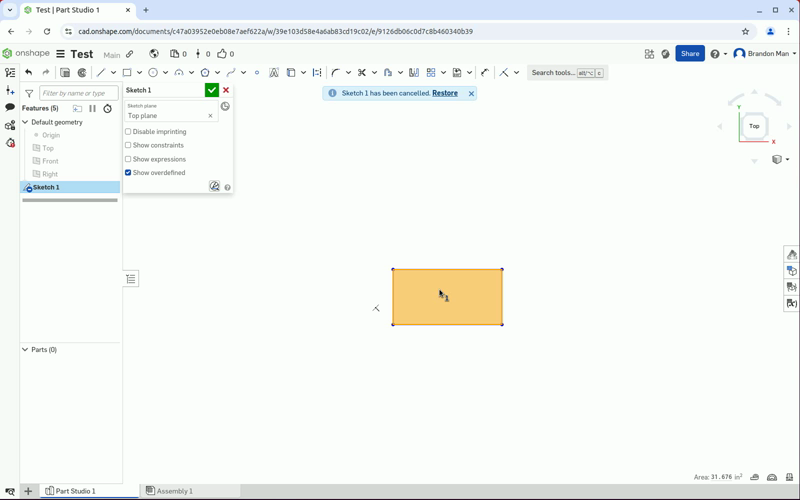
scroll(-6)
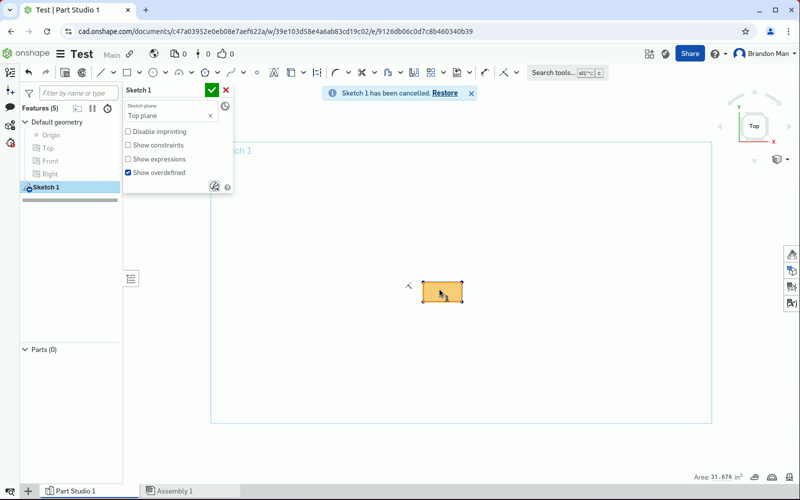
mouse_move(73, 352)
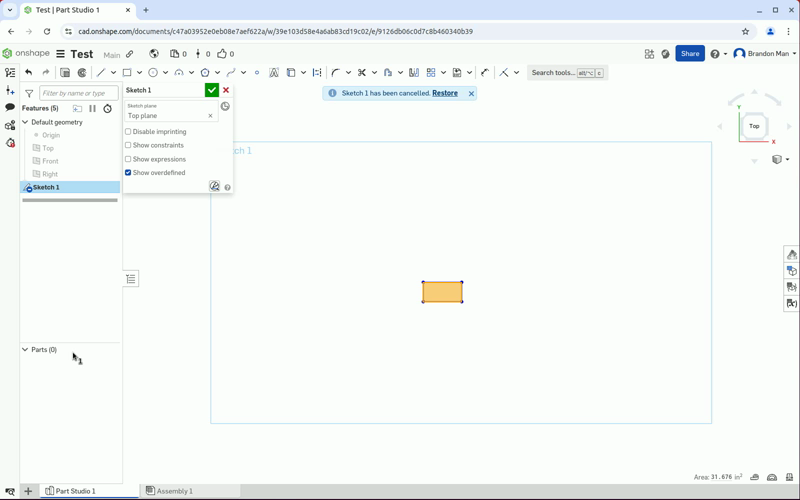
key(shift+y)
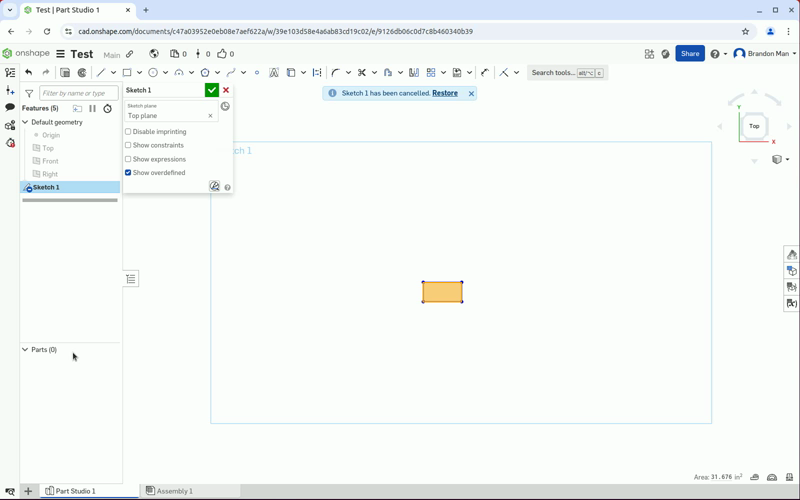
key(shift+e)
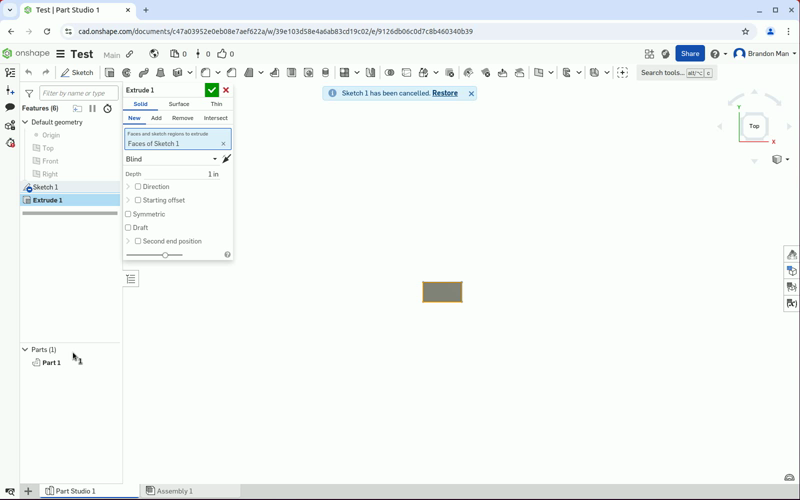
mouse_move(143, 106)
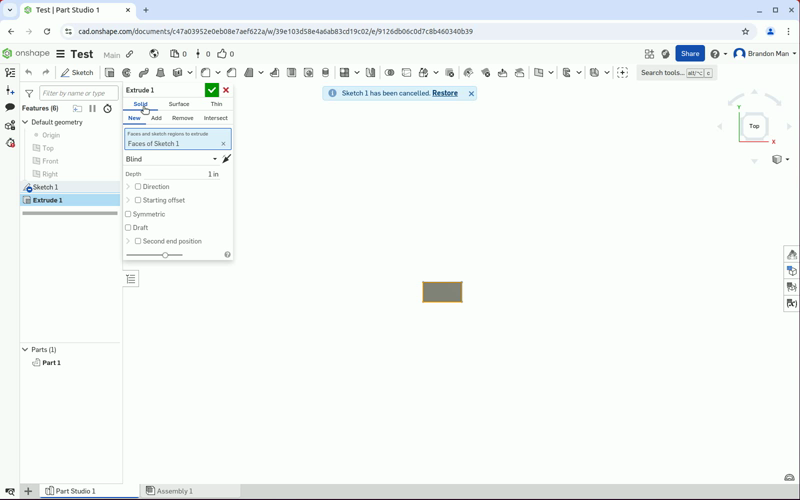
click(143, 106)
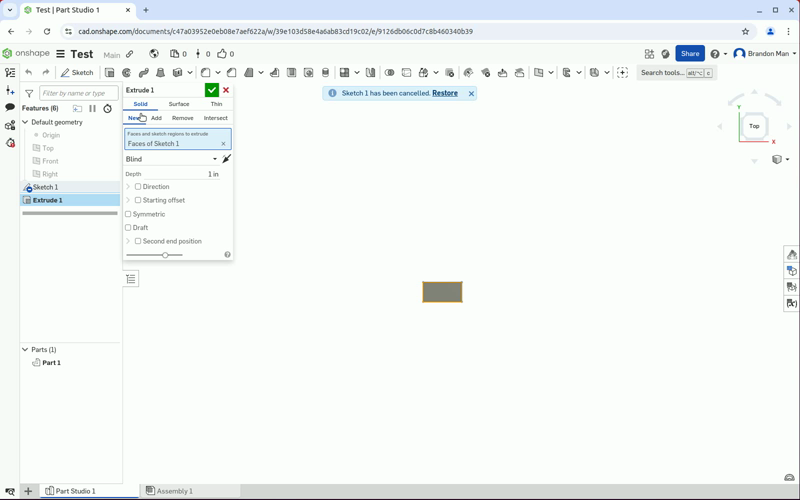
mouse_move(137, 120)
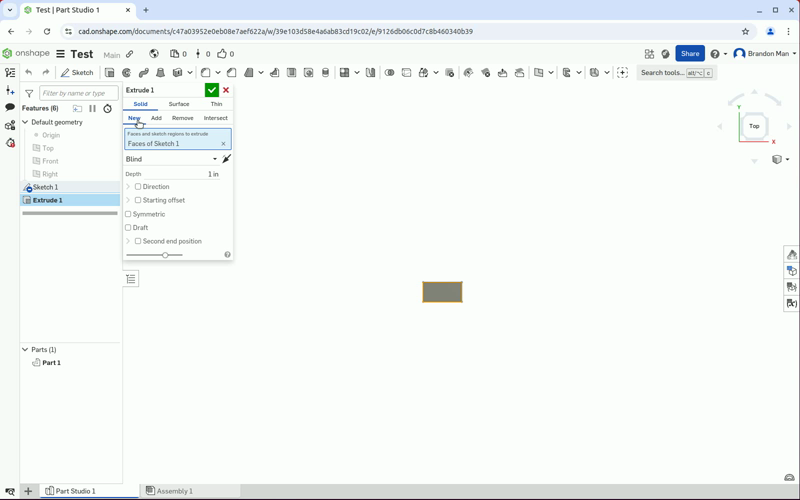
click(137, 120)
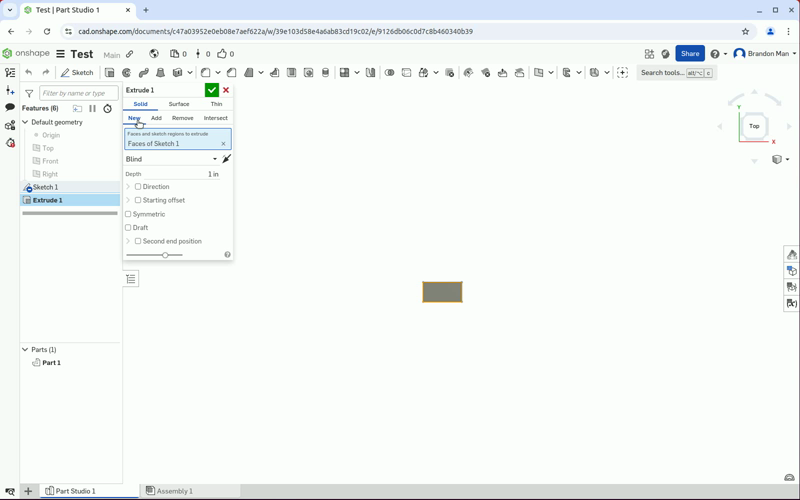
key(tab, 4)
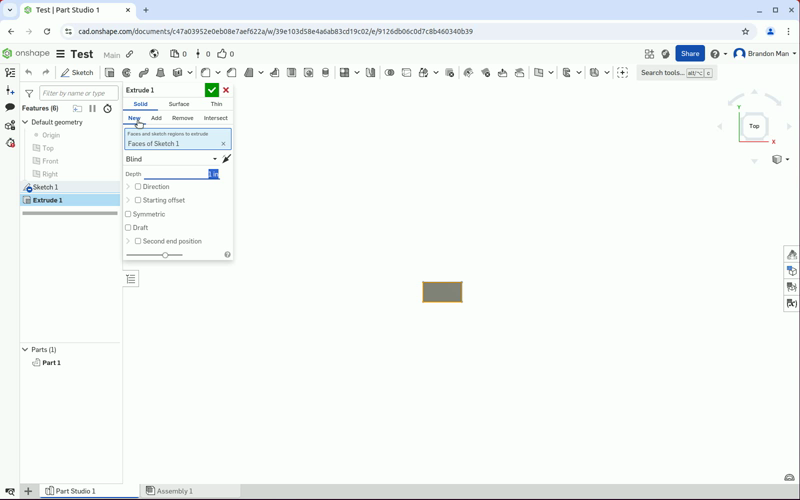
text(23.108)
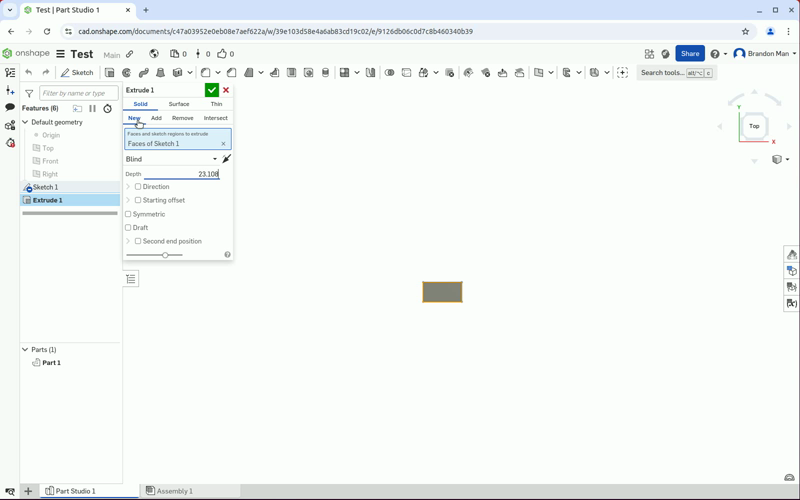
key(enter)
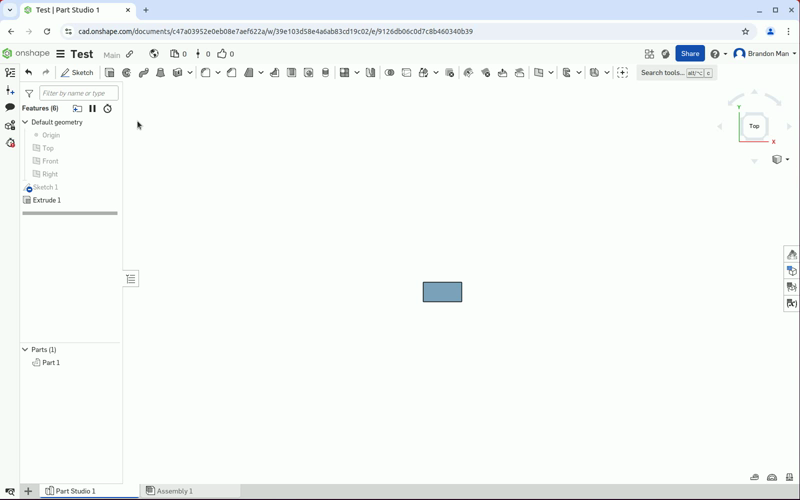
key(shift+h)
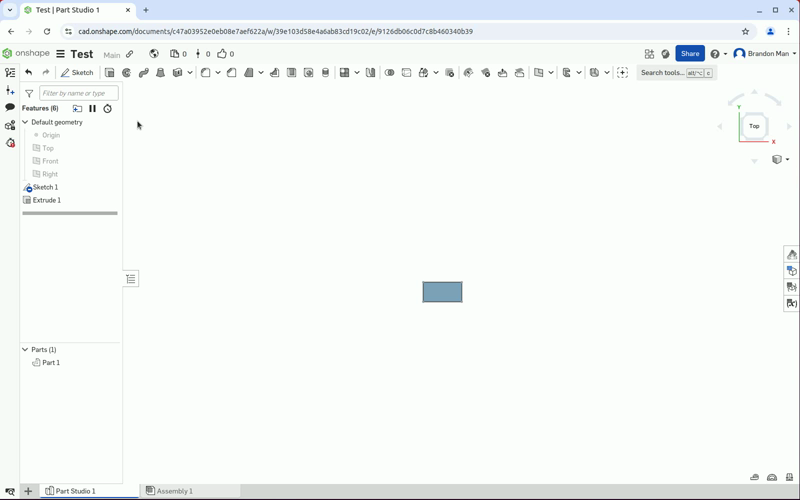
key(shift+h)
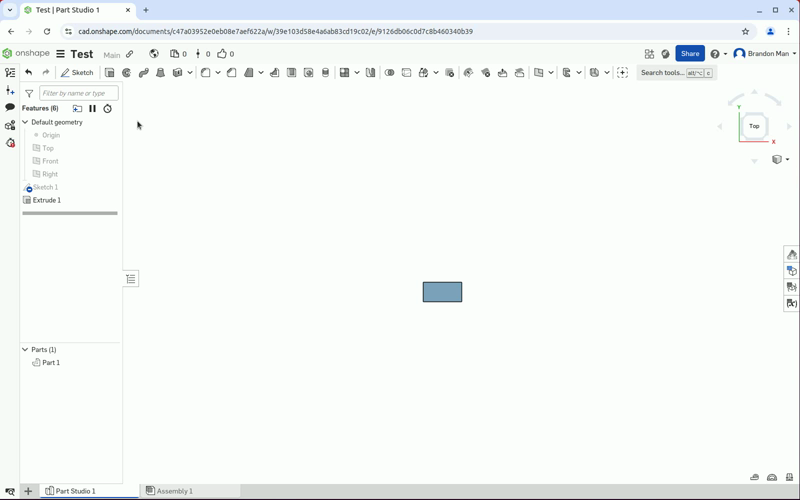
mouse_move(73, 189)
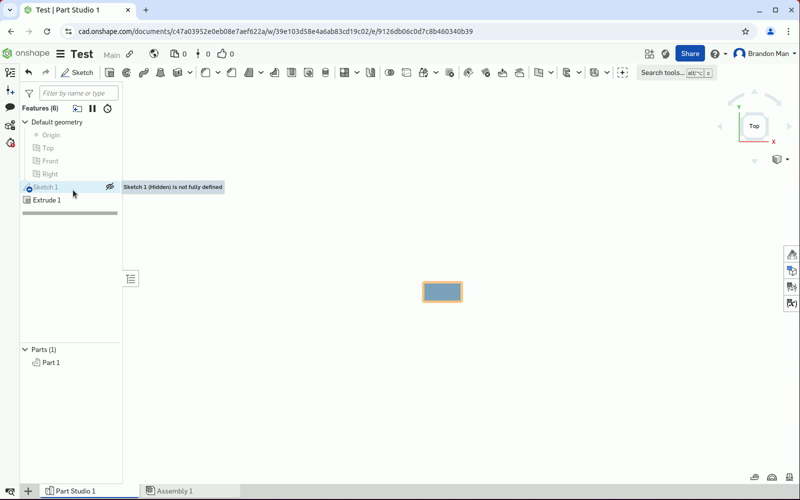
click(73, 189)
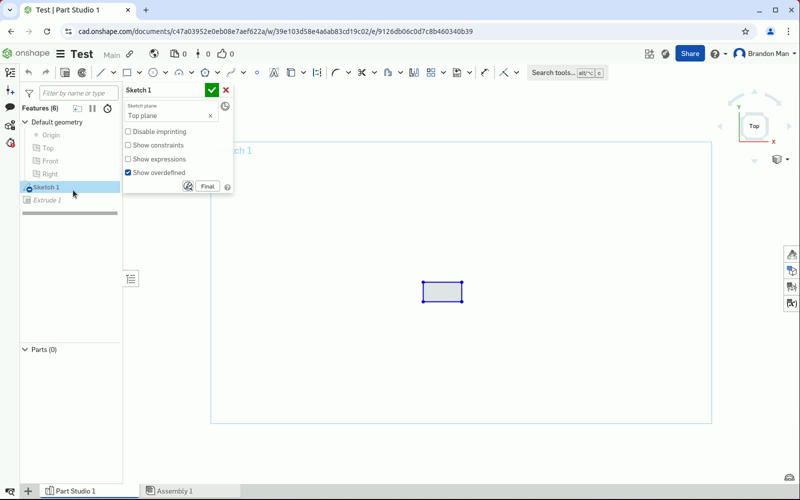
mouse_move(229, 92)
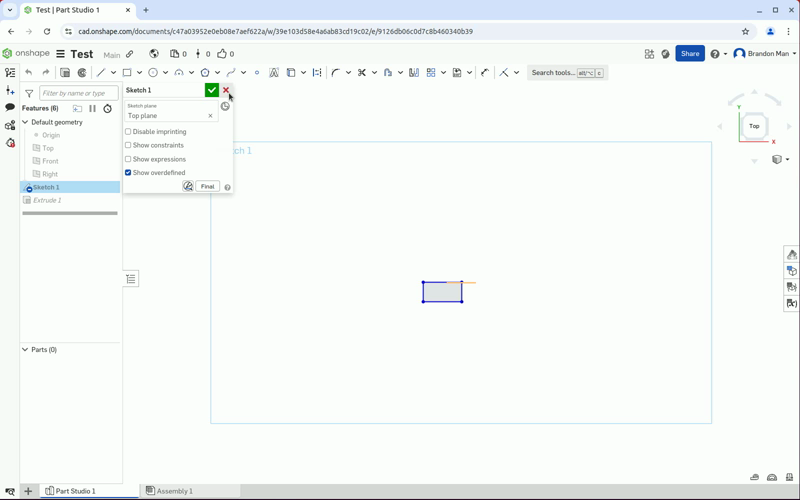
click(229, 92)
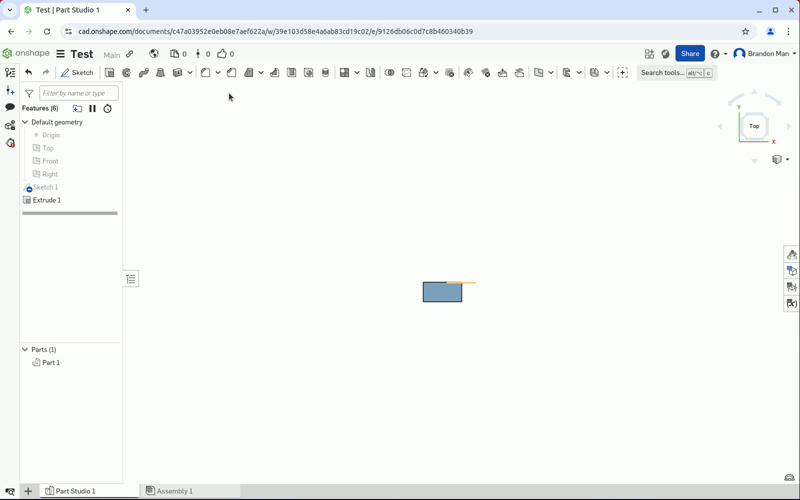
mouse_move(73, 352)
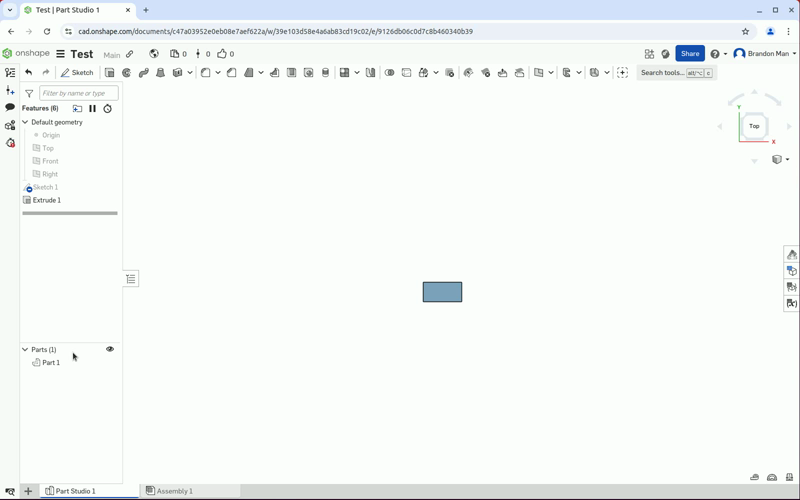
key(y)
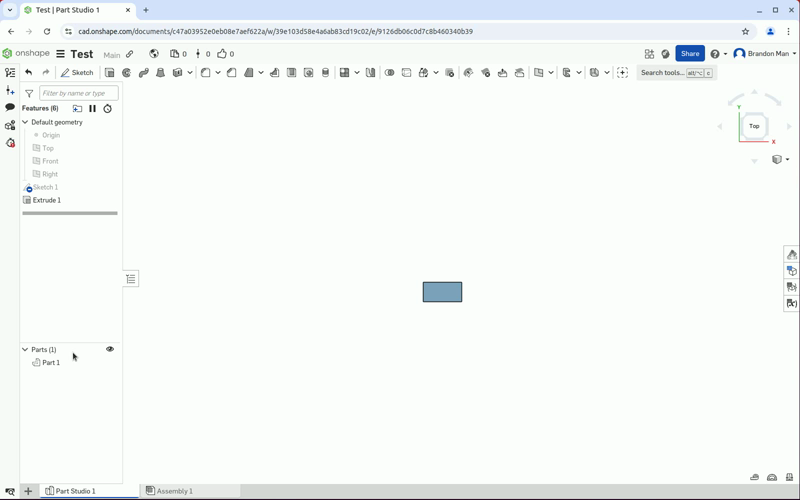
key(shift+p)
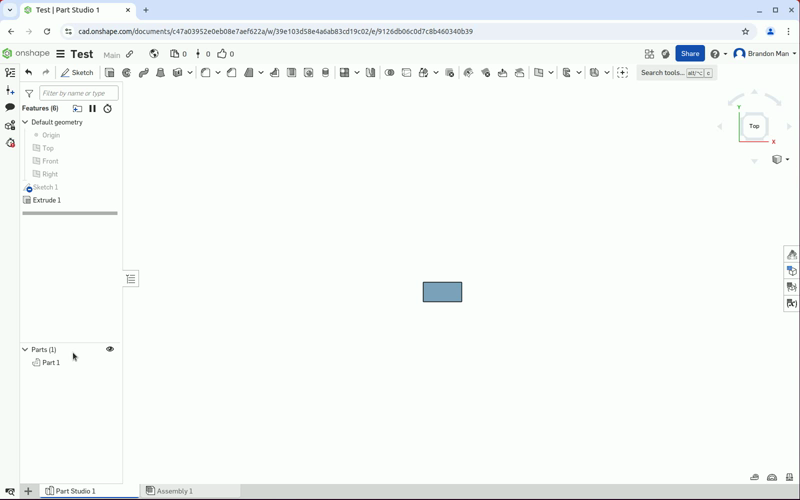
key(space)
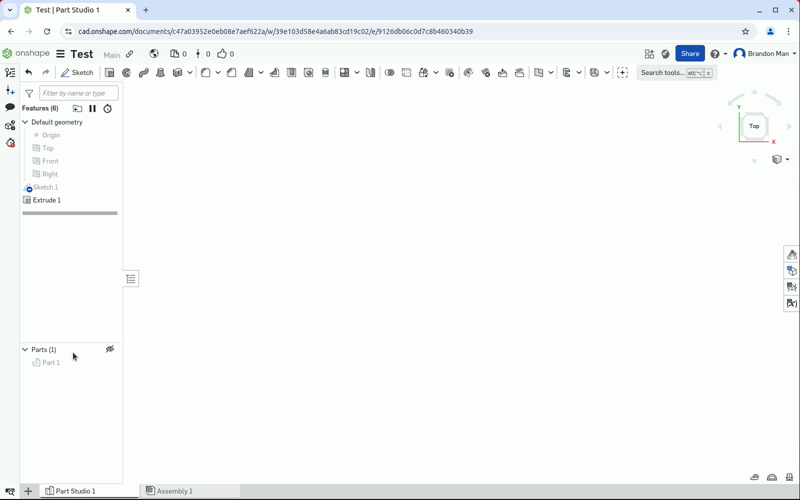
key_down(shift)
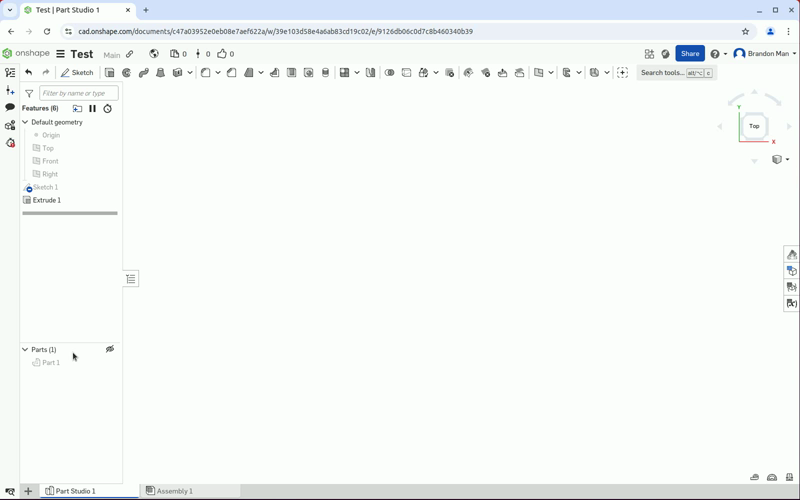
key(up)
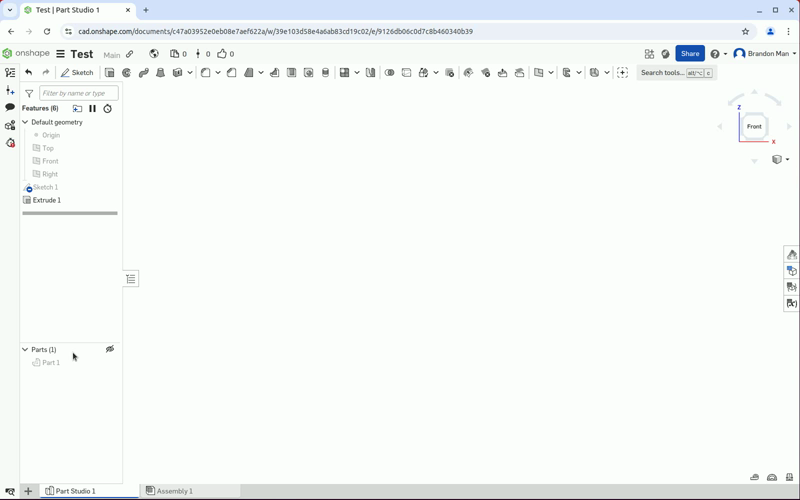
key_up(shift)
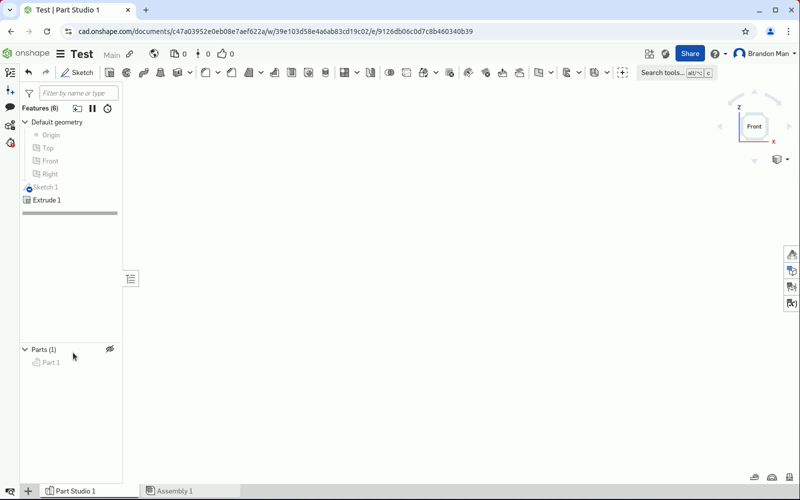
mouse_move(73, 352)
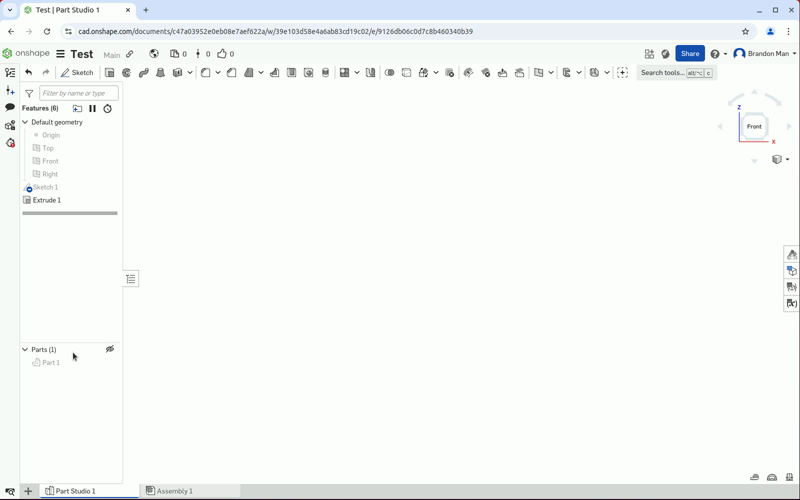
key(shift+y)
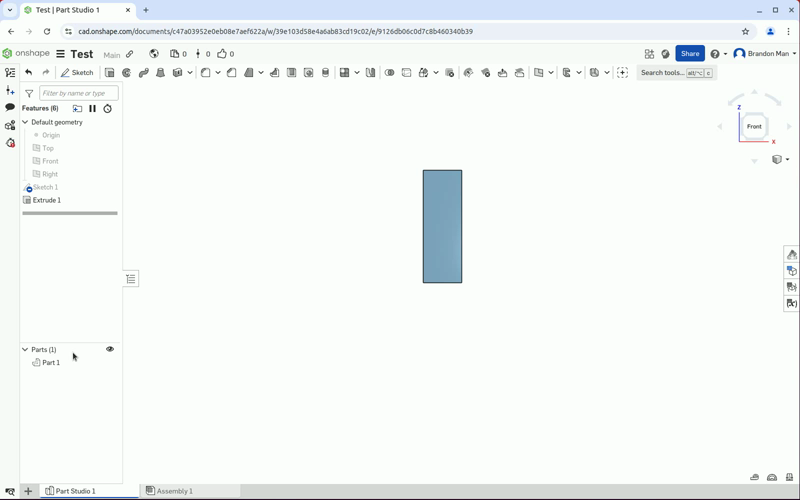
mouse_move(541, 75)
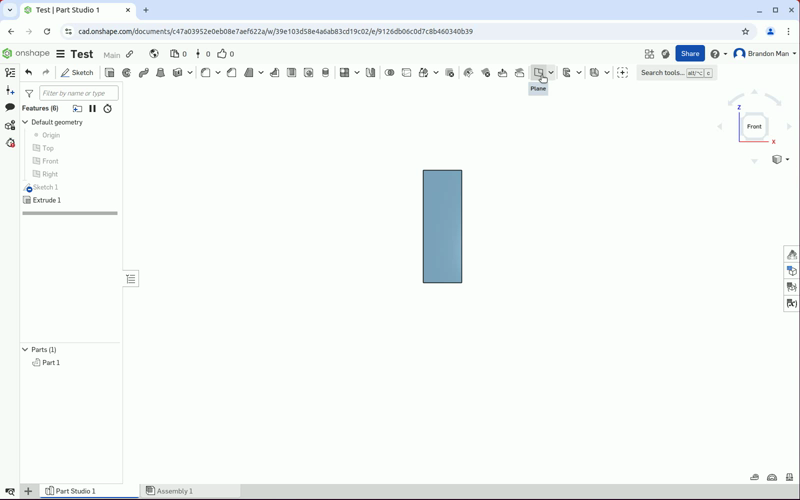
click(541, 75)
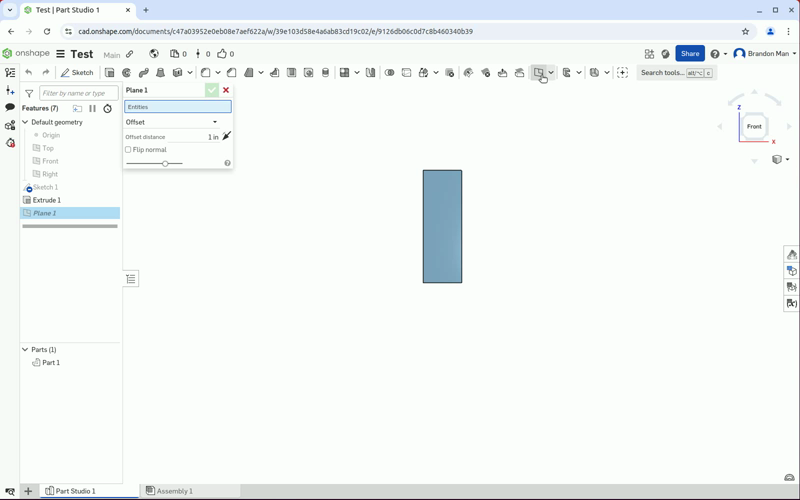
mouse_move(73, 163)
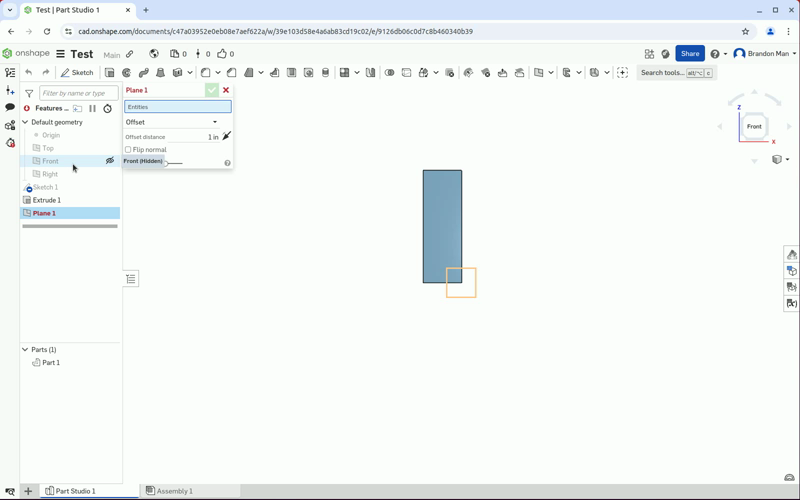
click(73, 163)
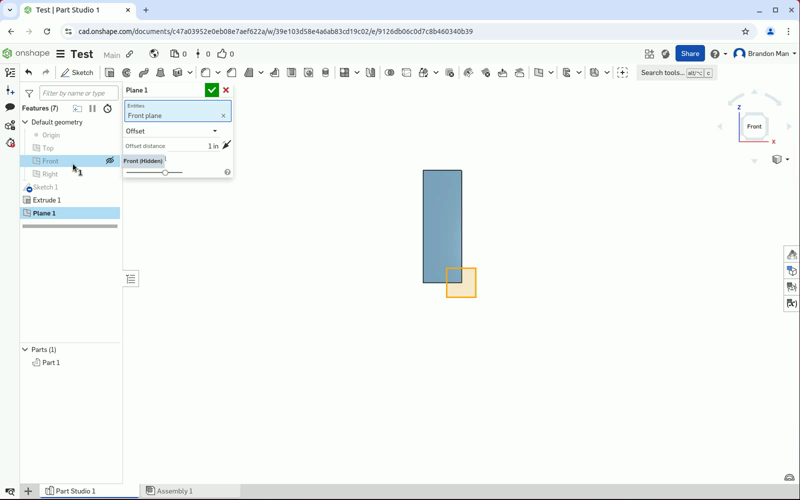
key(tab, 2)
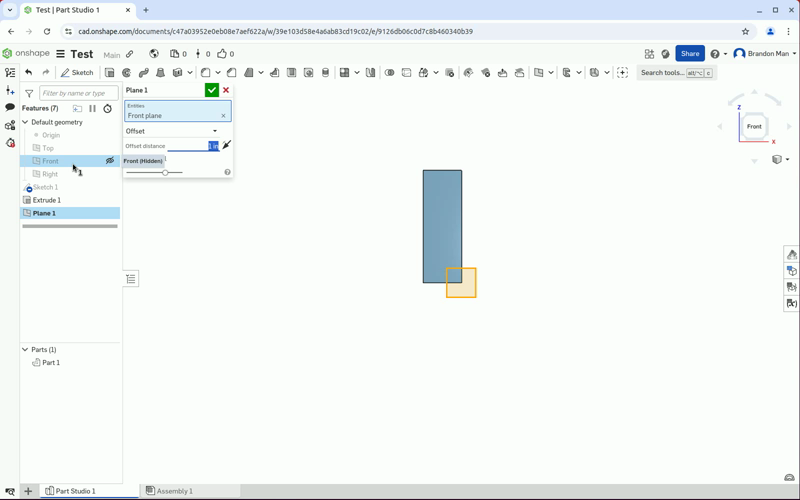
text(3.851)
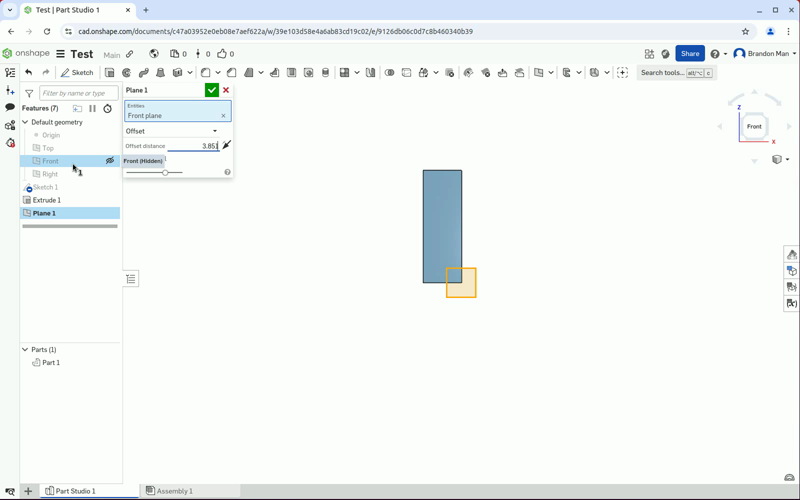
key(enter, 2)
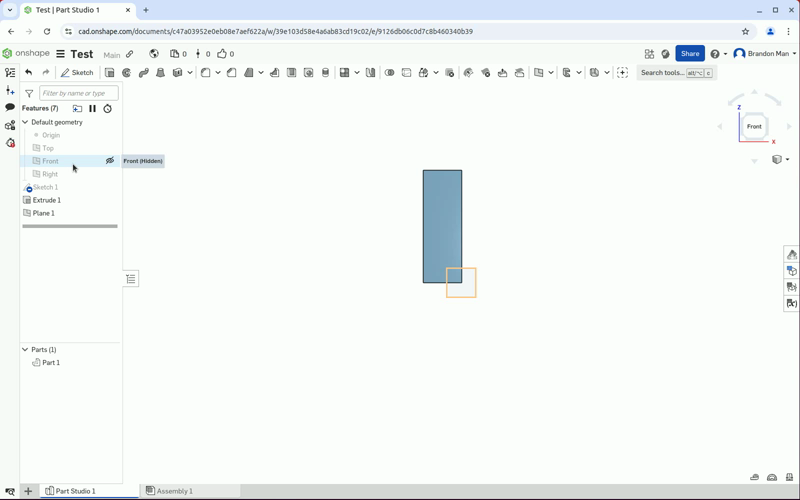
key(shift+s)
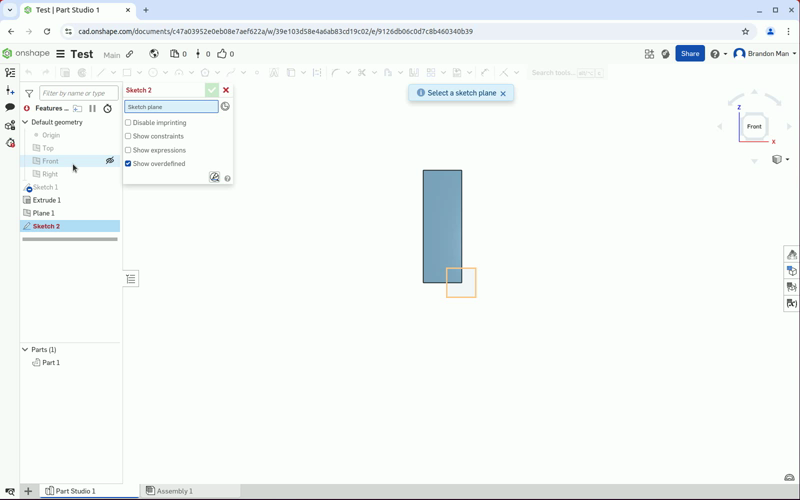
mouse_move(73, 215)
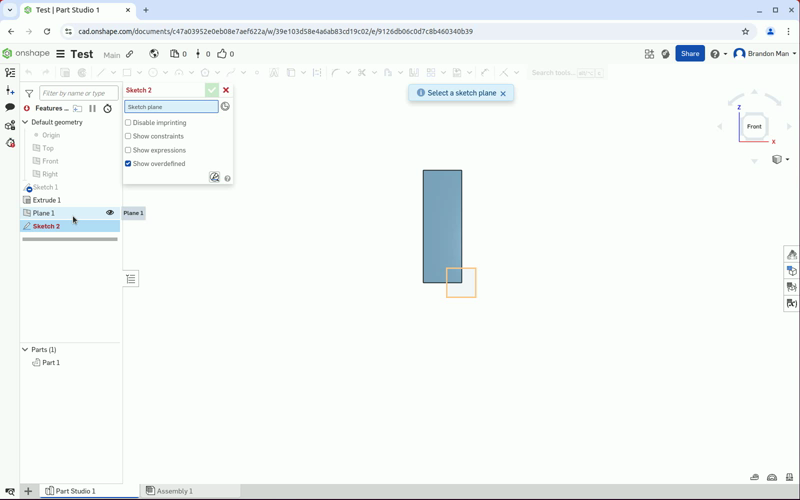
click(73, 215)
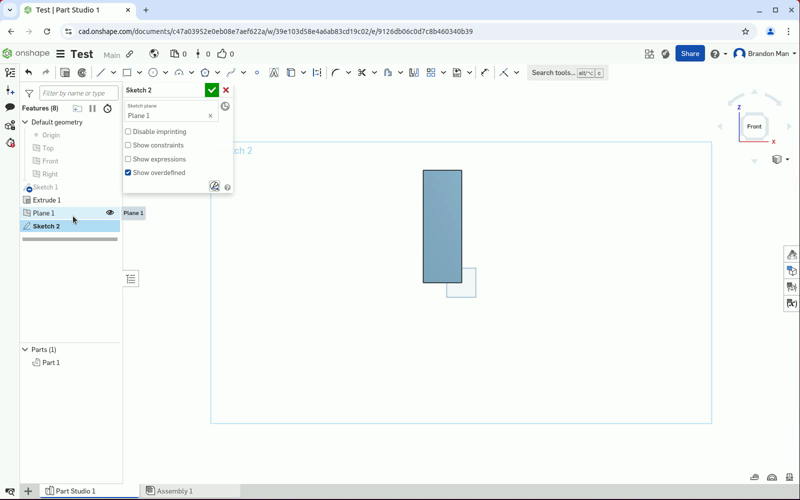
mouse_move(73, 352)
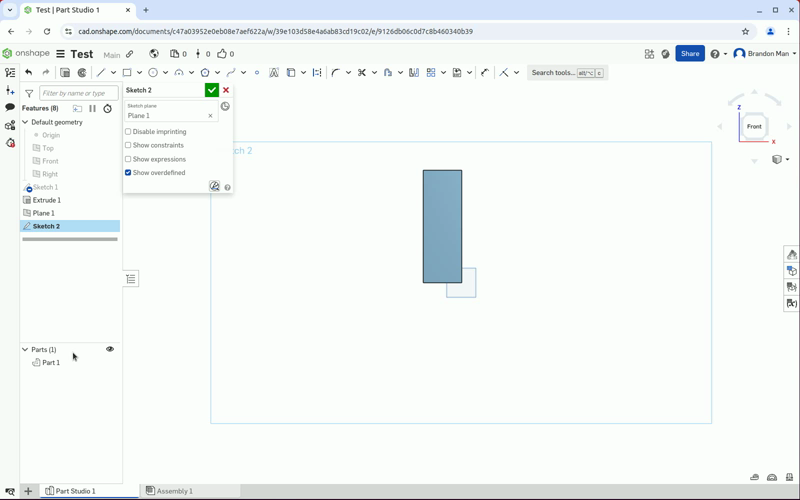
key(y)
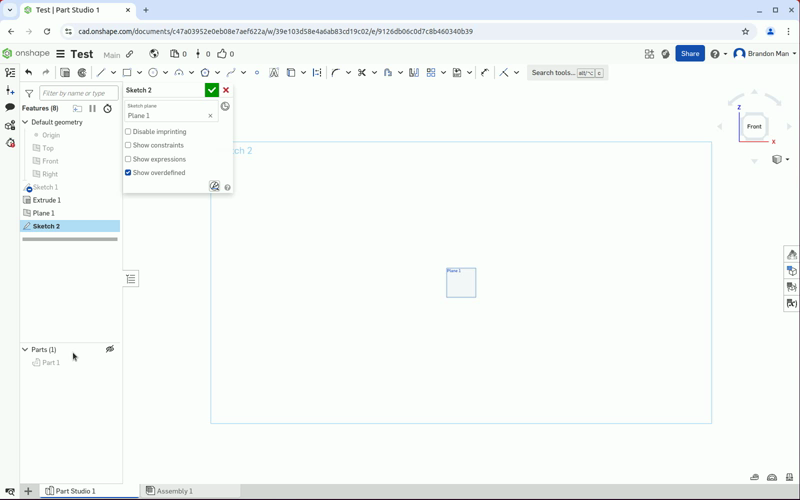
key(c)
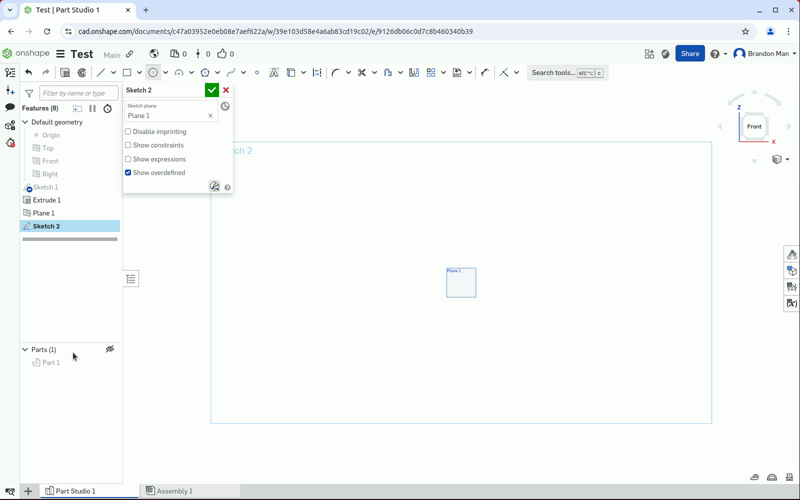
key_down(shift)
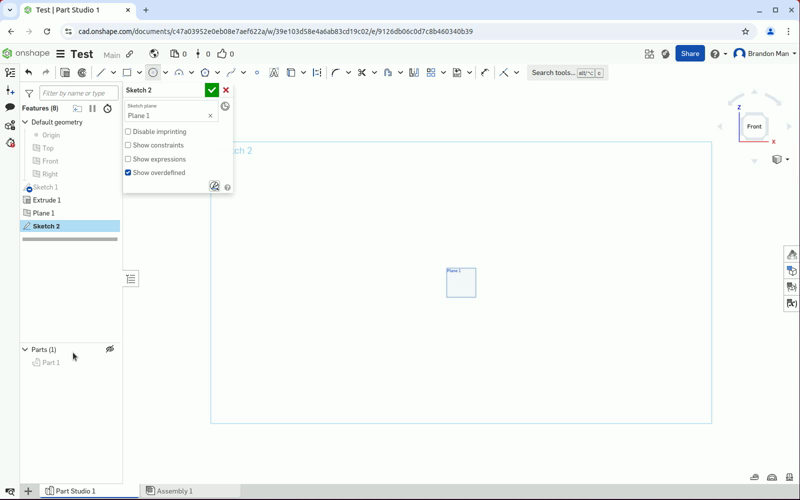
mouse_move(442, 190)
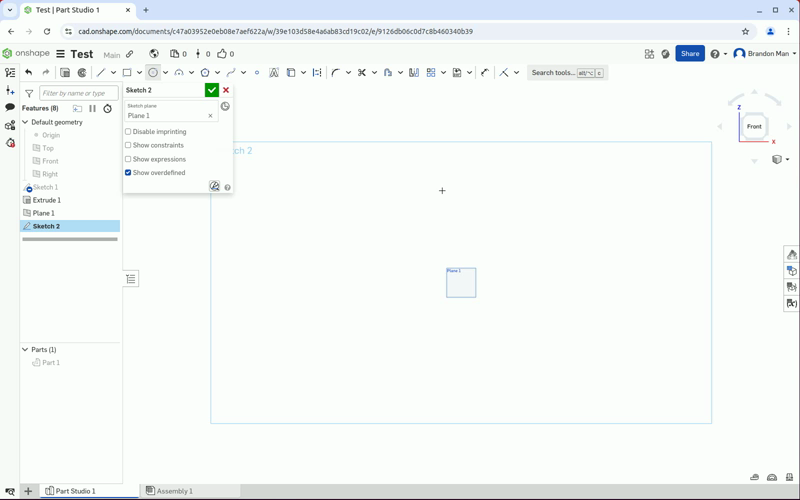
click(442, 190)
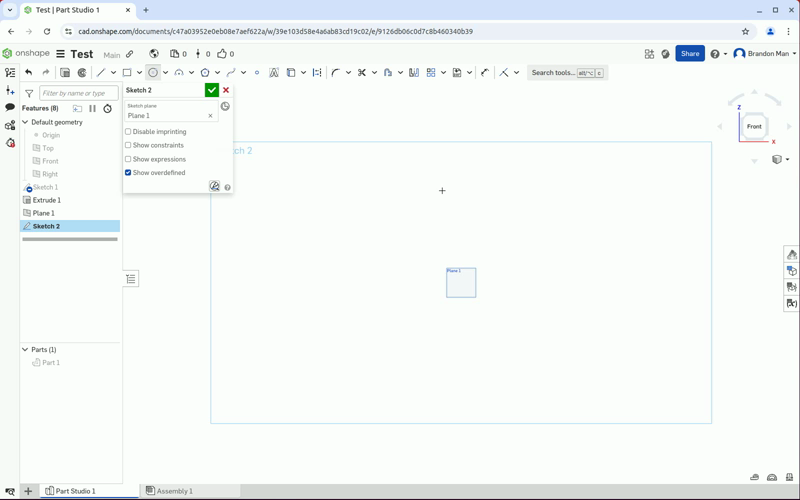
key_up(shift)
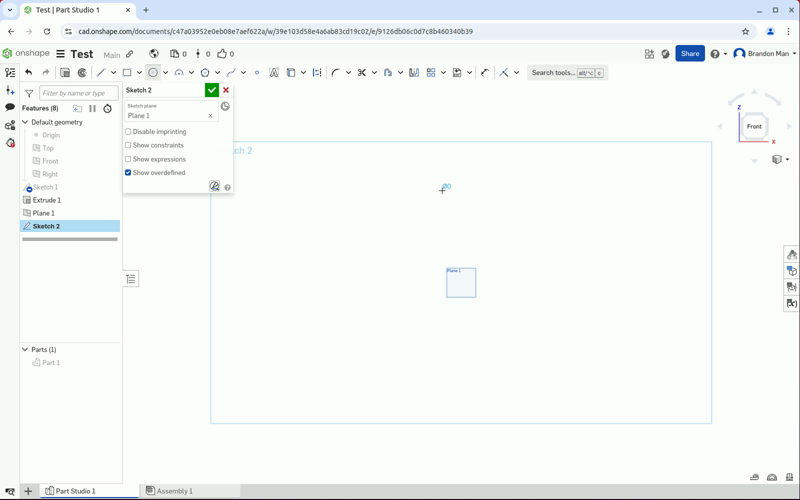
mouse_move(450, 190)
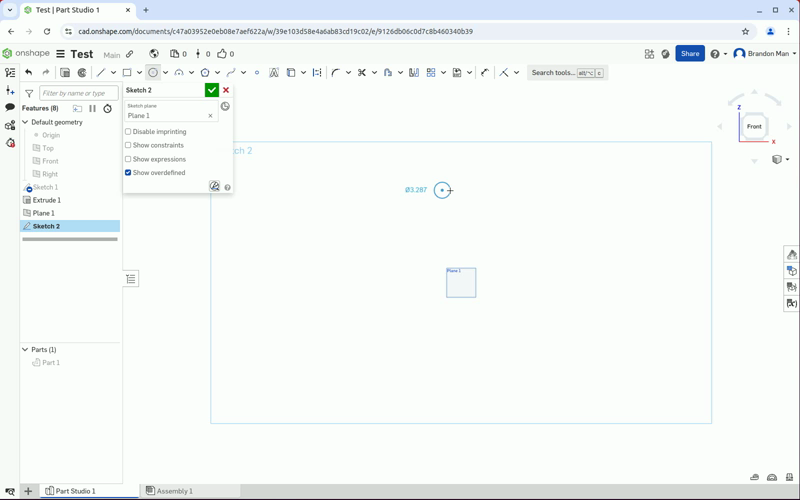
click(450, 190)
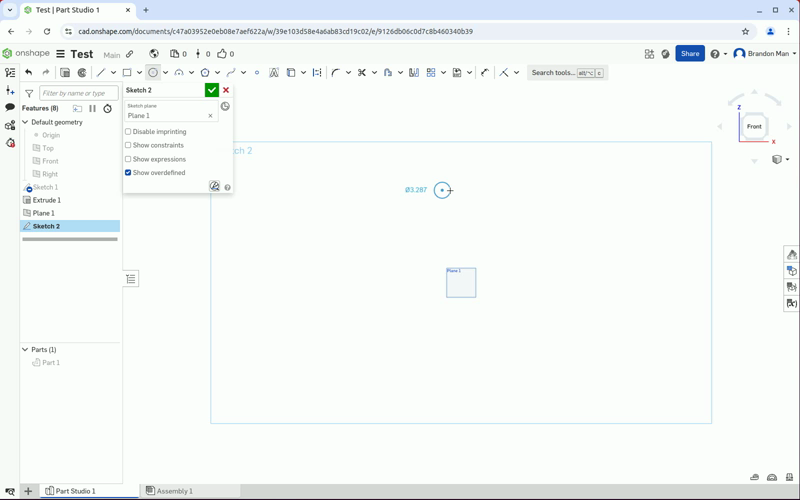
key(esc)
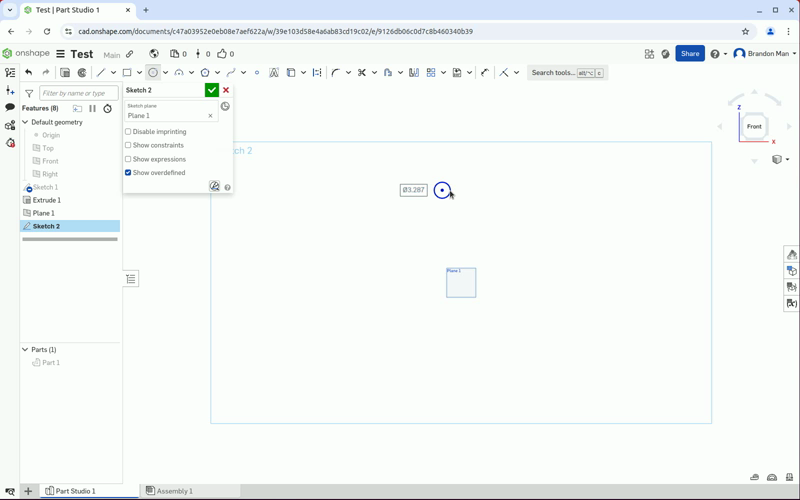
mouse_move(448, 188)
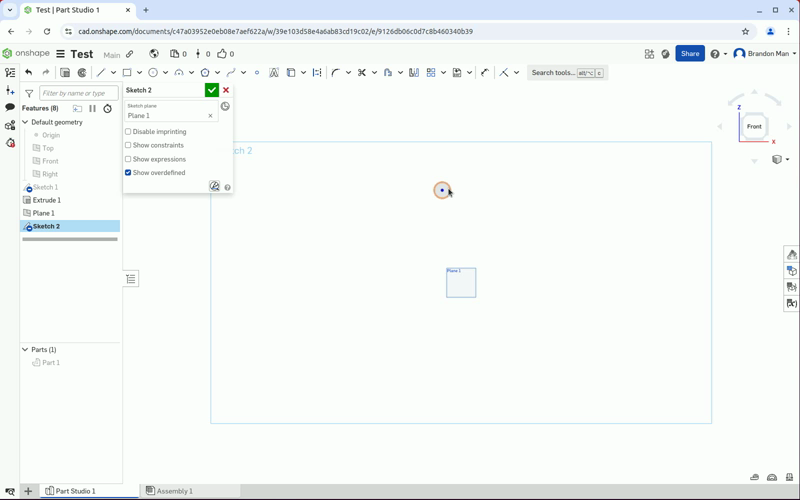
scroll(6)
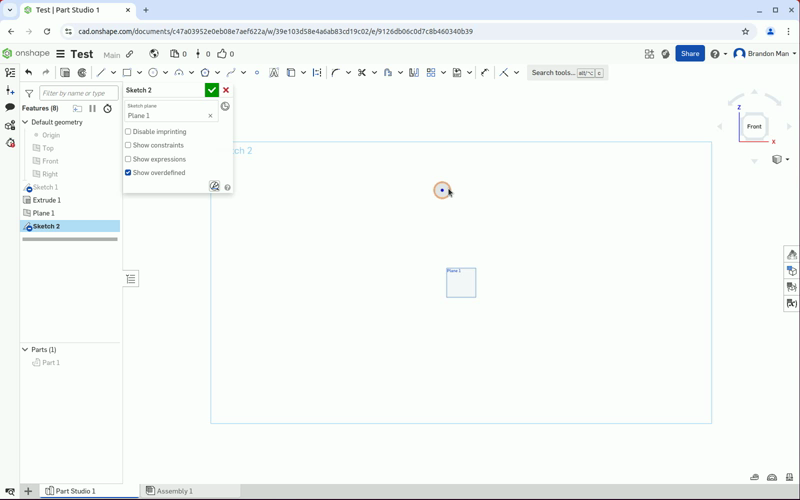
scroll(6)
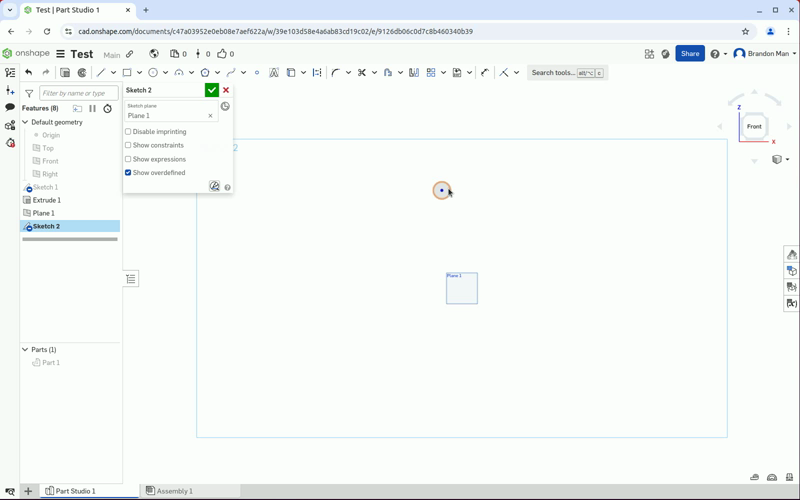
scroll(6)
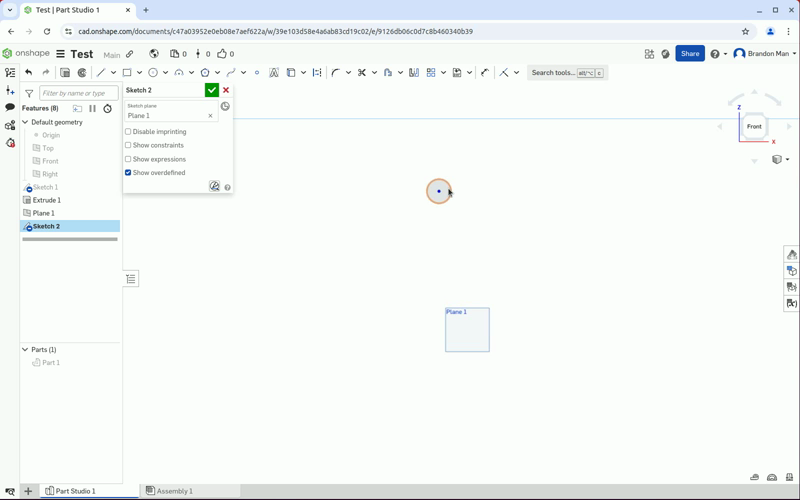
scroll(6)
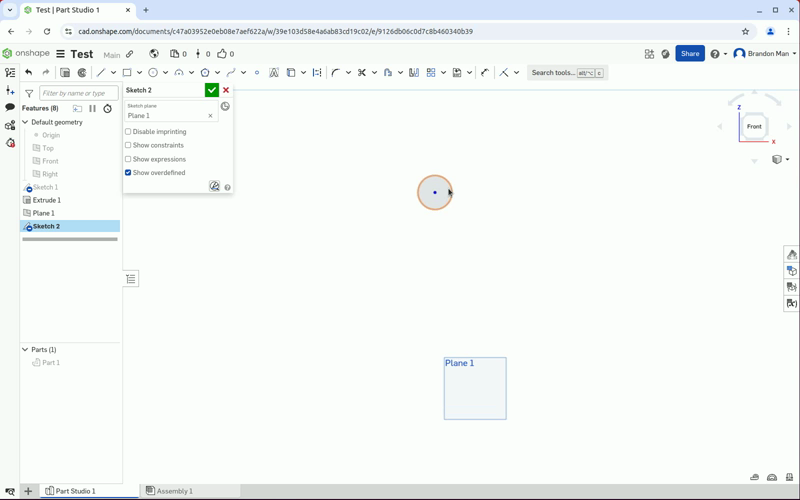
scroll(6)
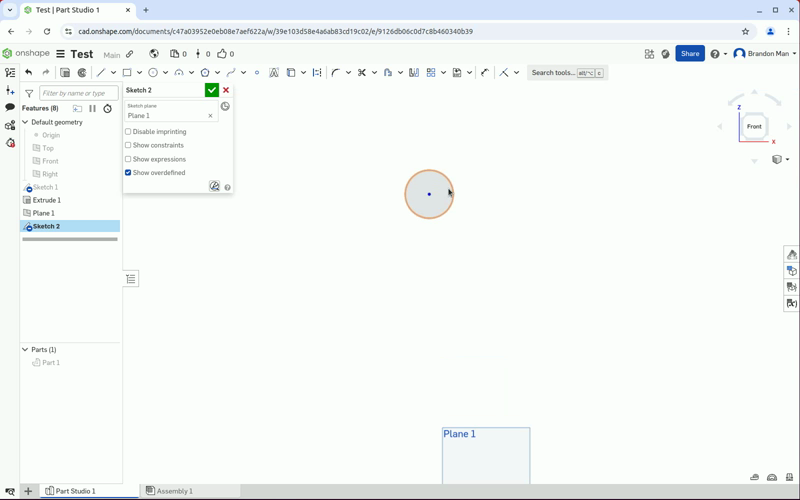
scroll(6)
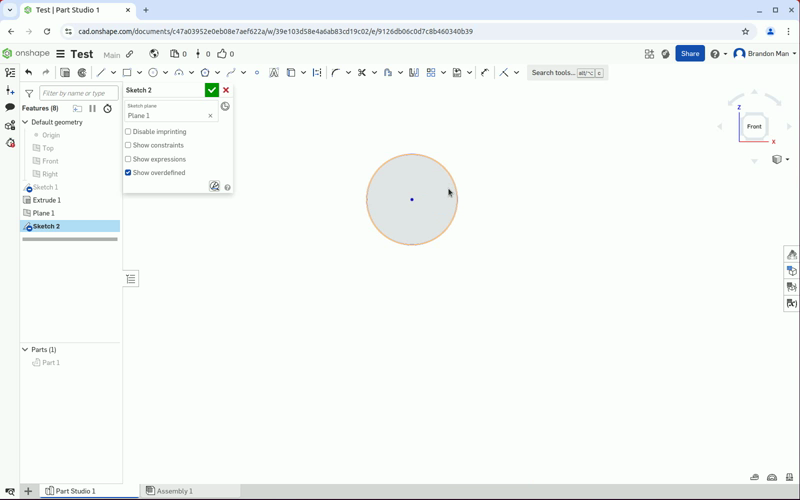
scroll(6)
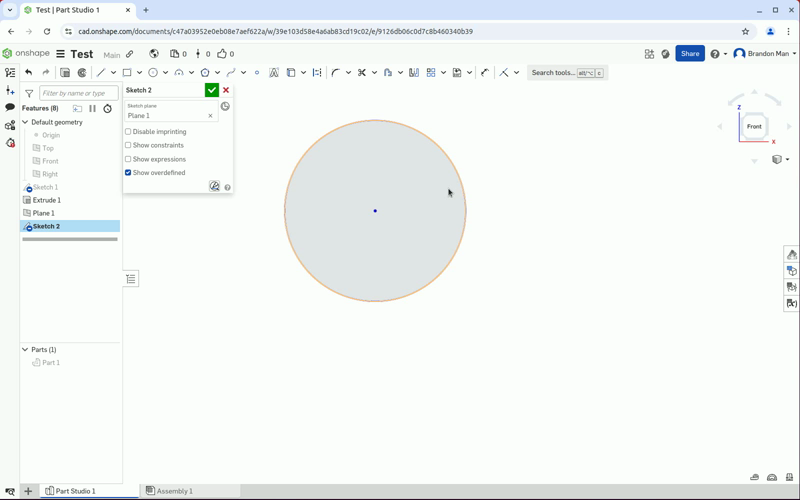
click(448, 188)
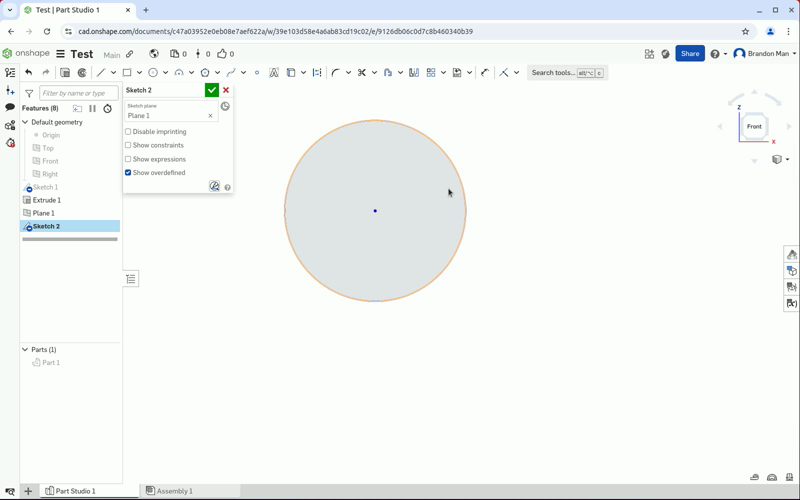
scroll(-6)
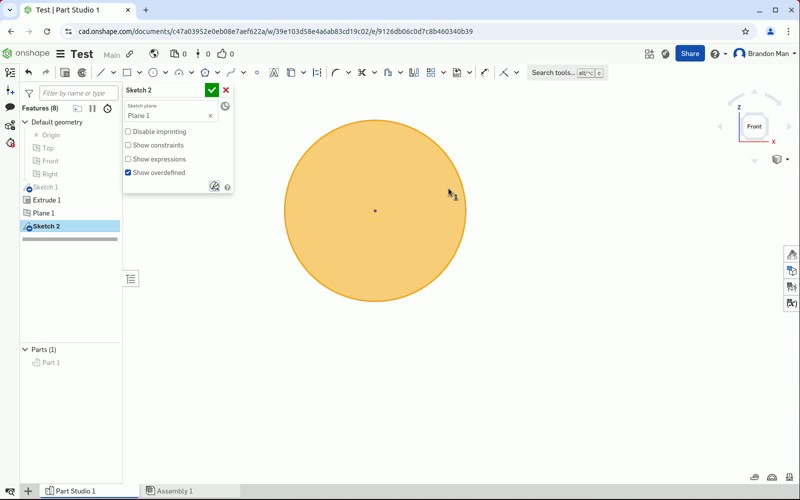
scroll(-6)
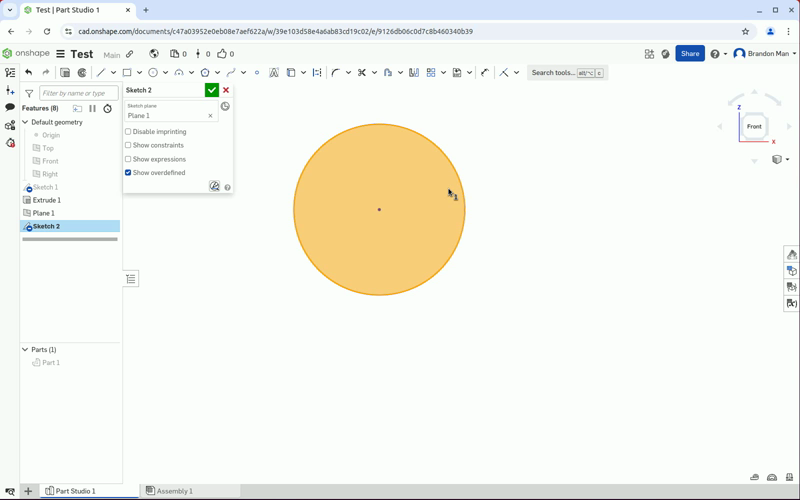
scroll(-6)
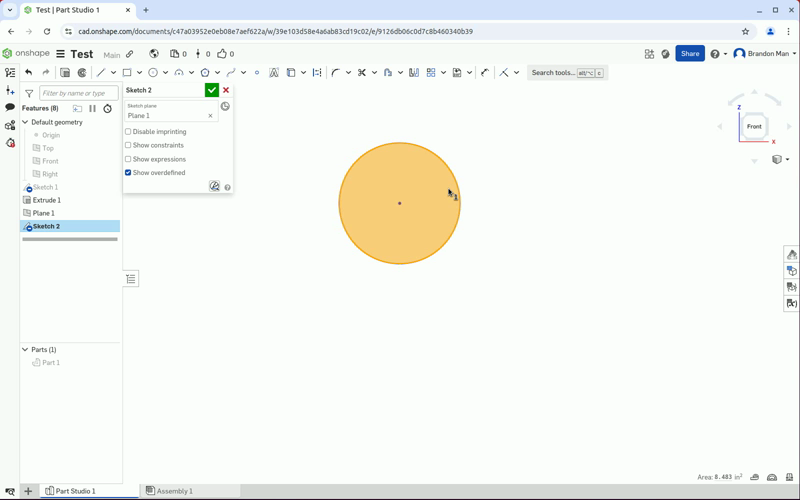
scroll(-6)
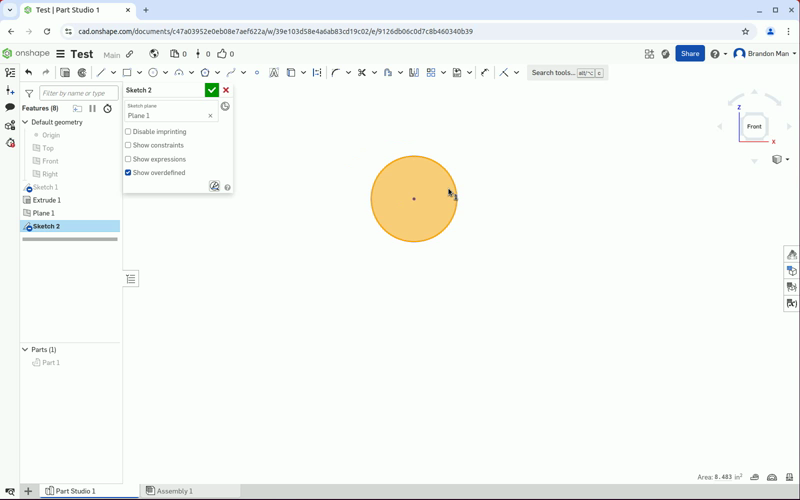
scroll(-6)
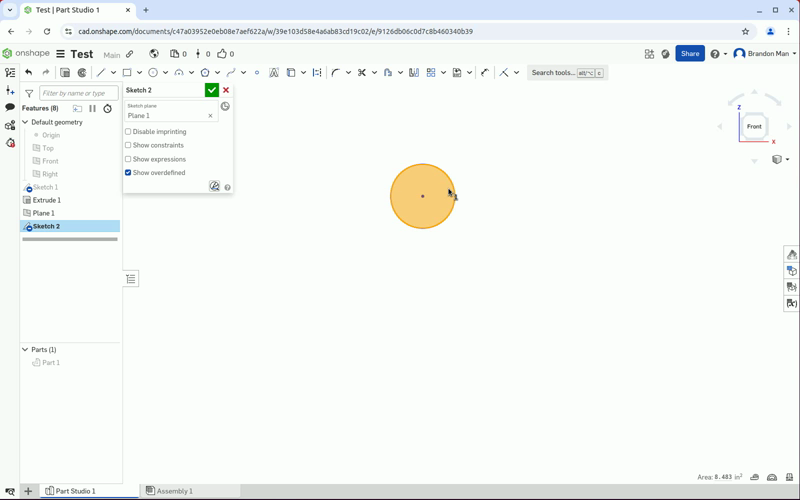
scroll(-6)
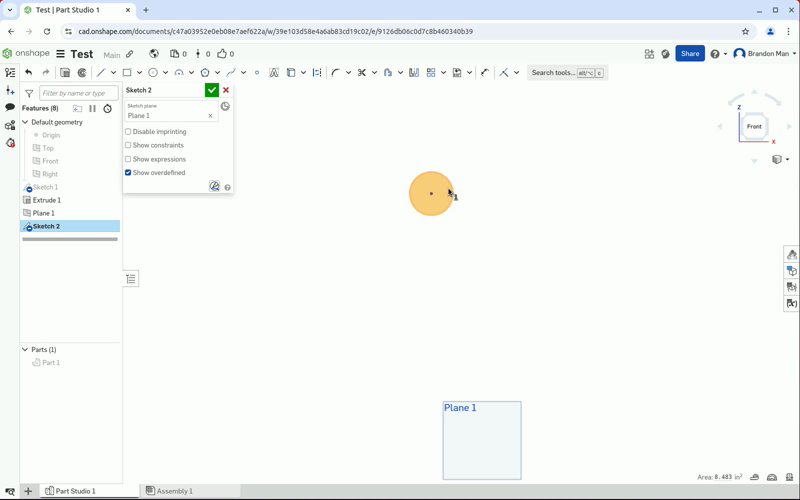
scroll(-6)
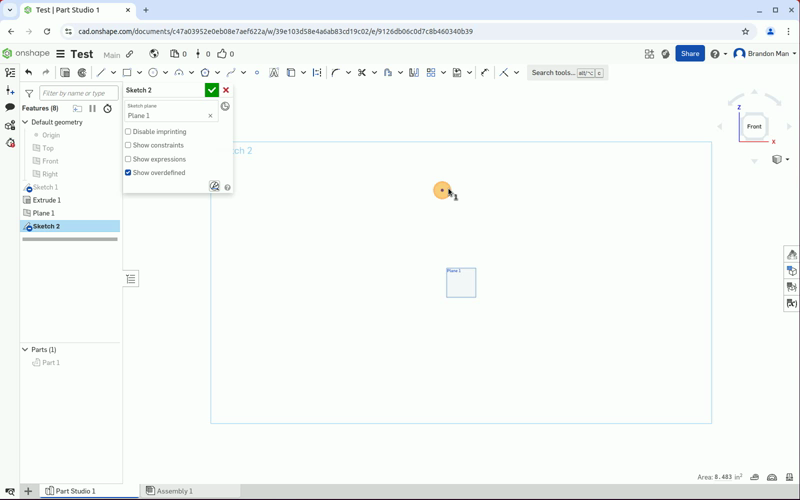
mouse_move(73, 352)
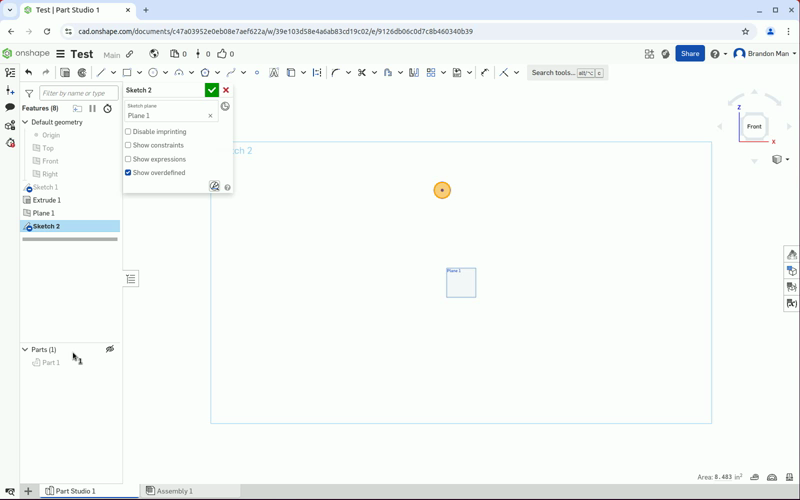
key(shift+y)
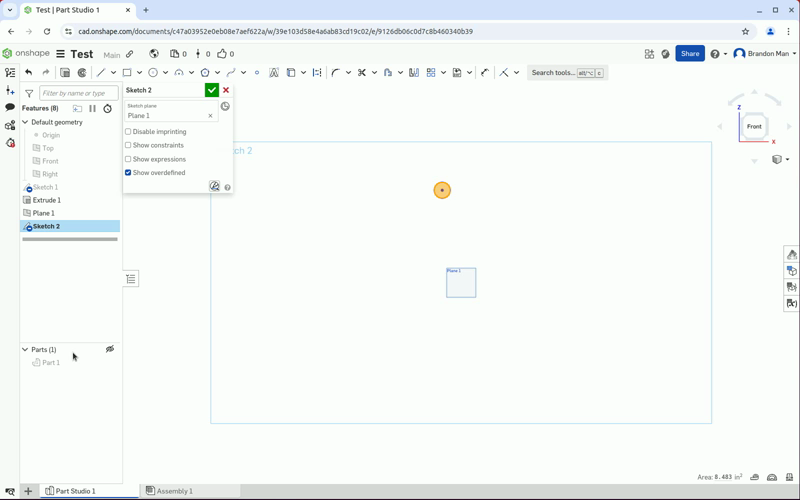
key(shift+e)
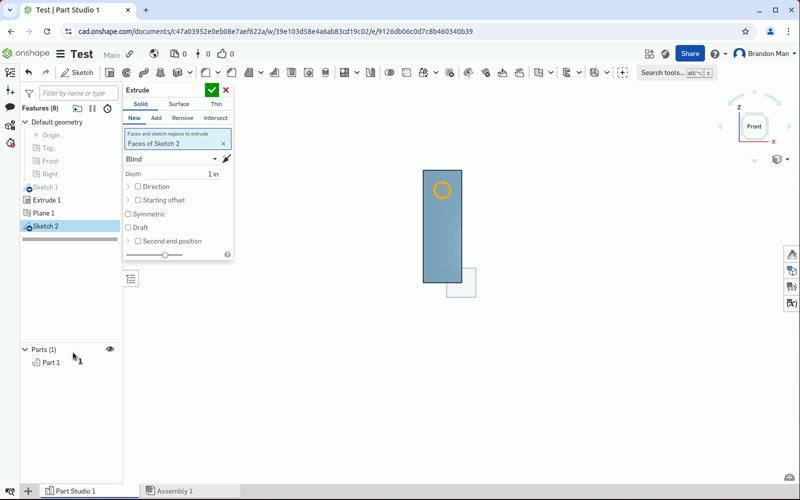
mouse_move(143, 106)
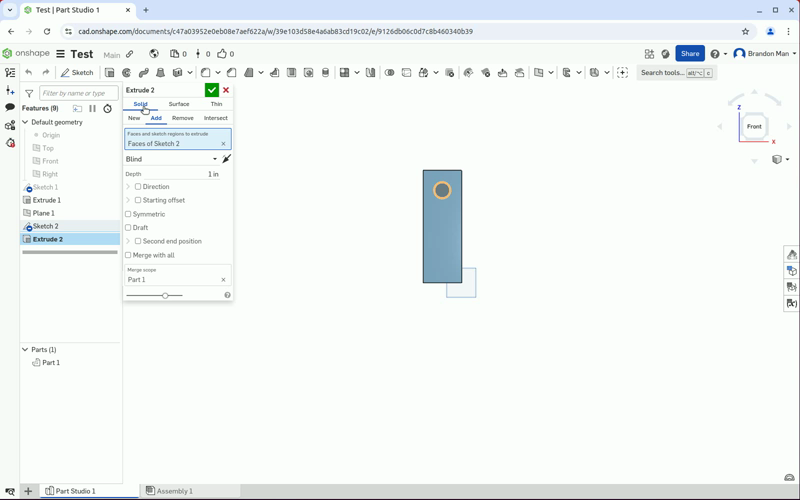
click(143, 106)
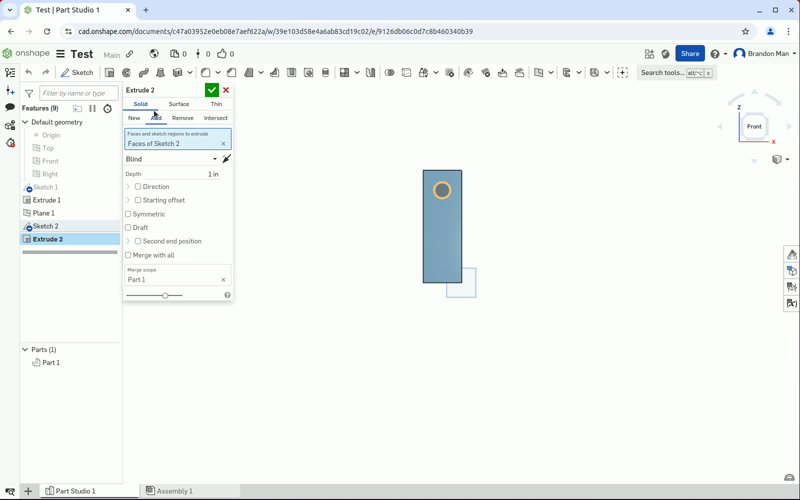
mouse_move(186, 120)
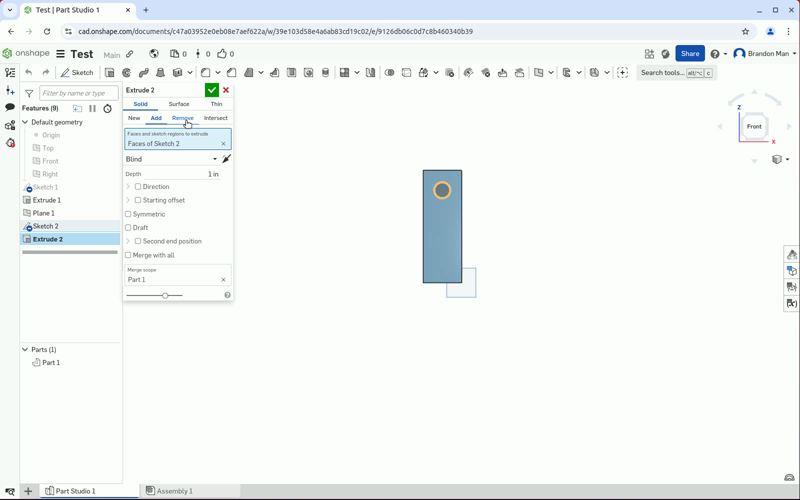
click(186, 120)
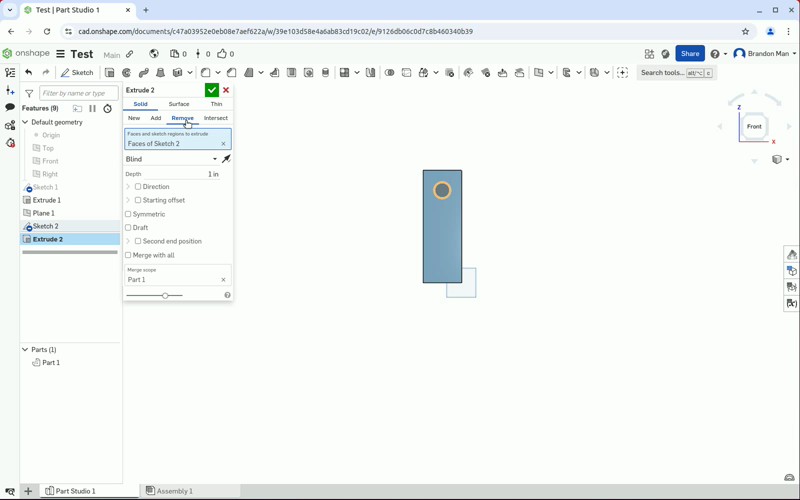
key(tab, 4)
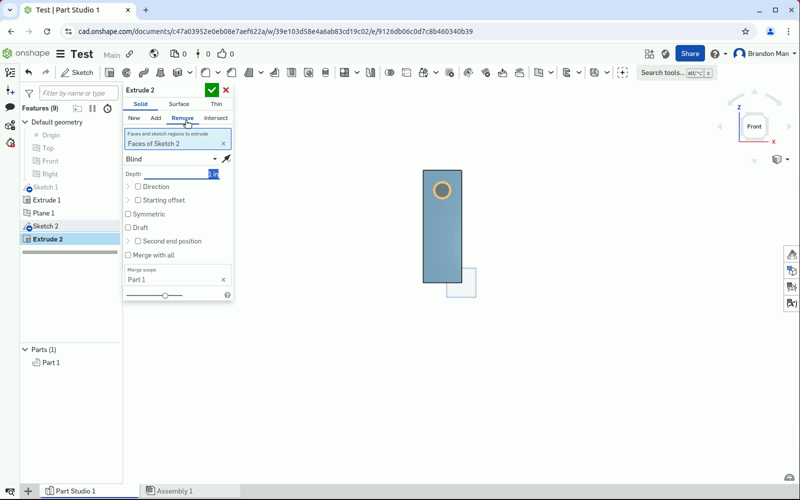
text(3.851)
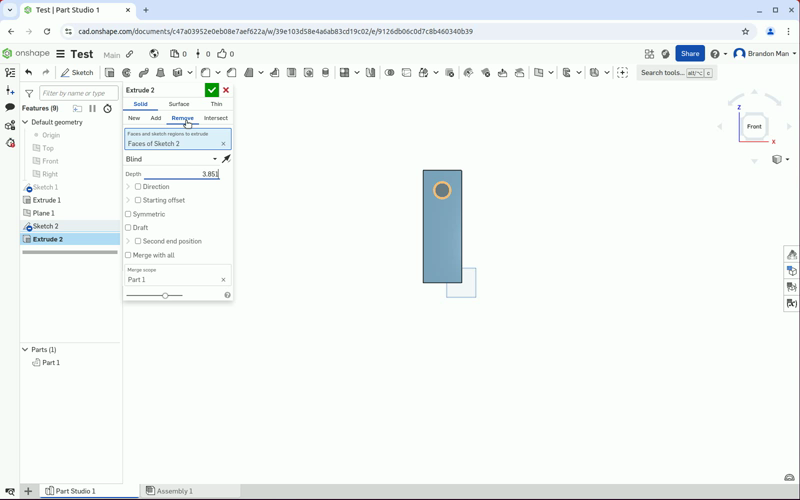
key(tab, 6)
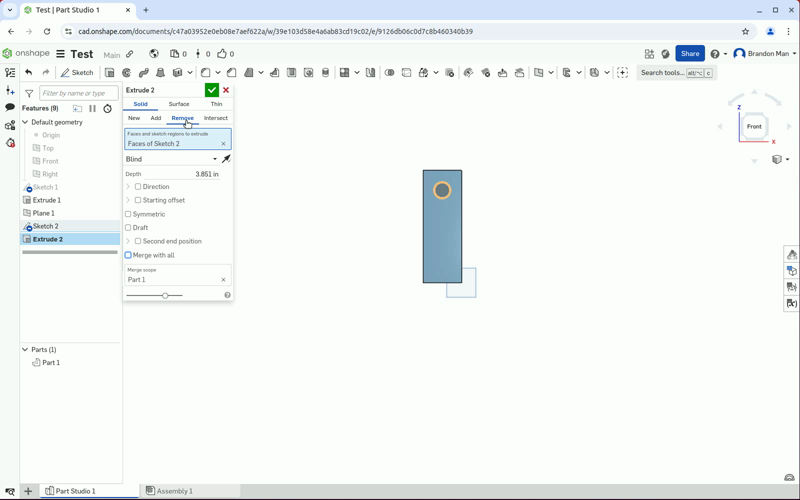
key(space)
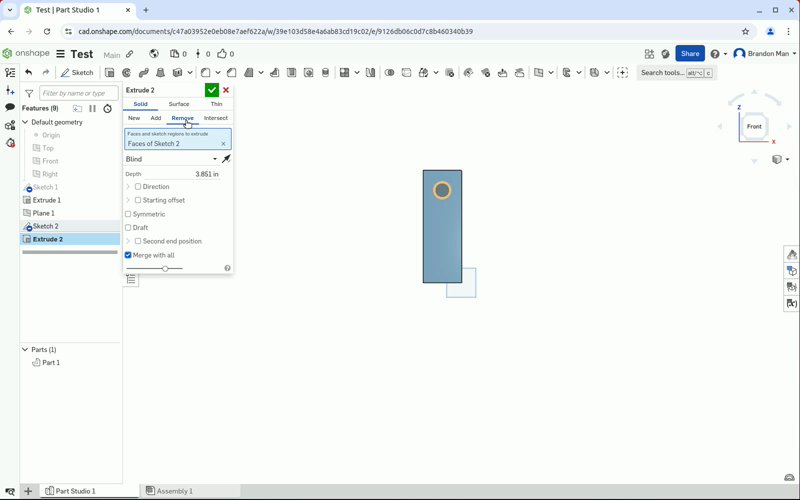
key(enter)
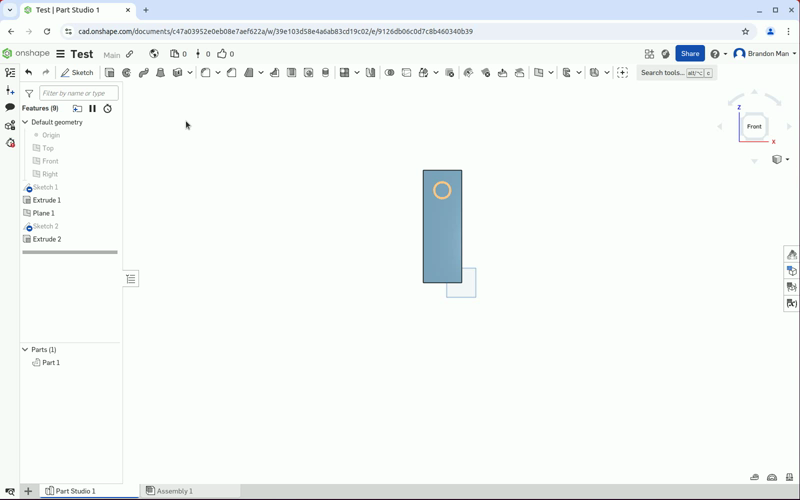
key(shift+h)
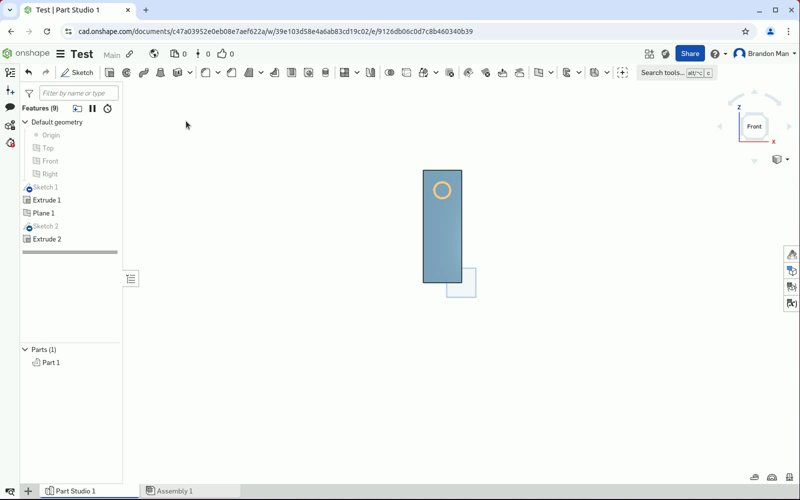
key(shift+h)
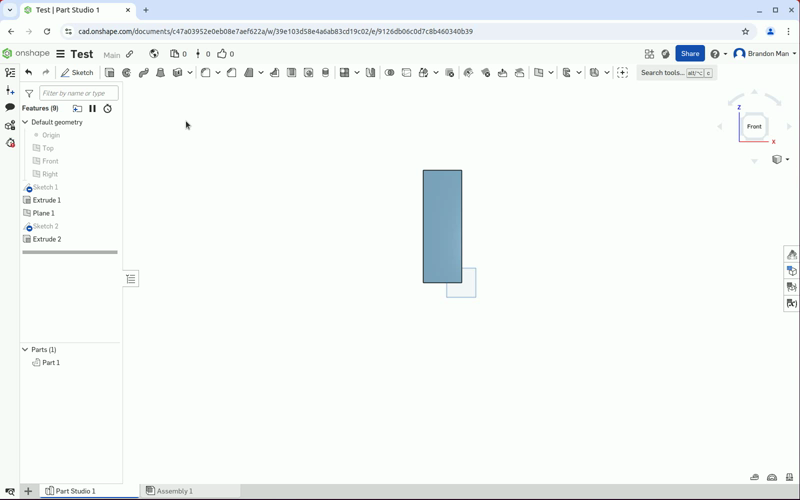
mouse_move(73, 189)
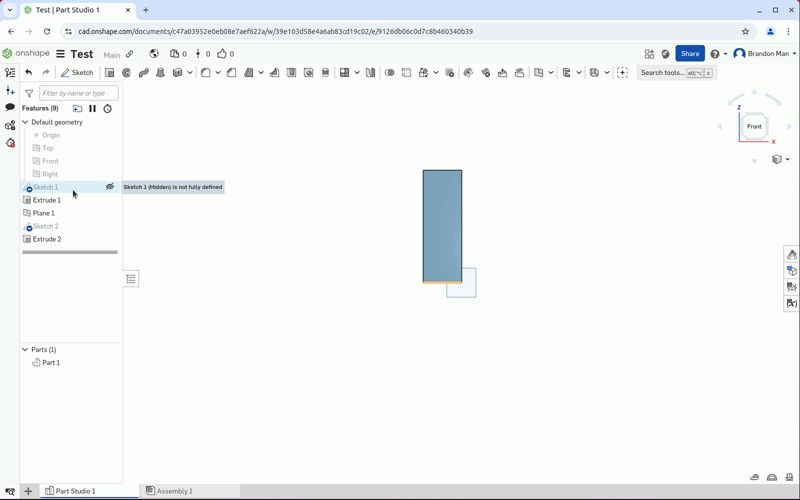
click(73, 189)
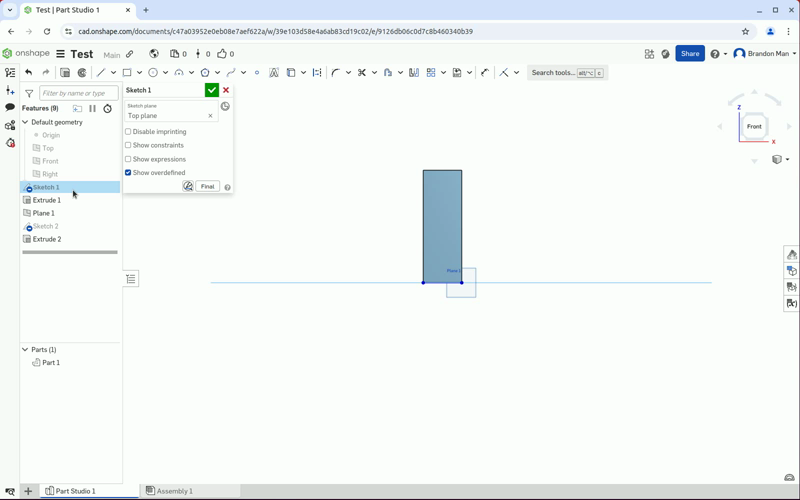
mouse_move(229, 92)
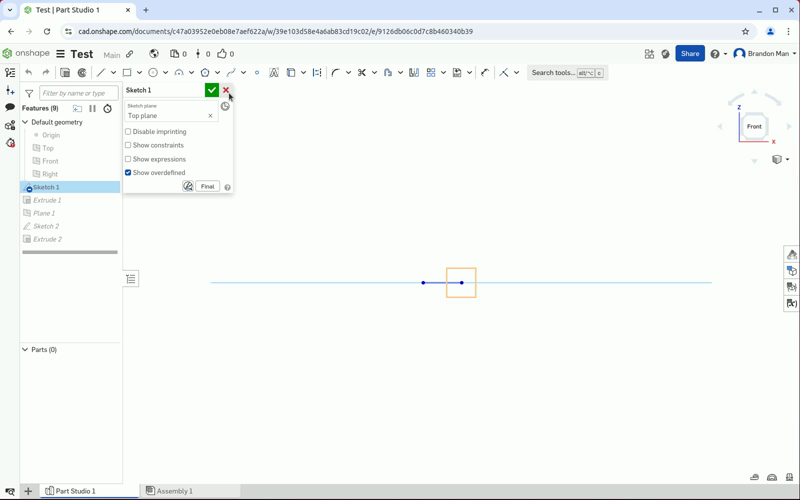
click(229, 92)
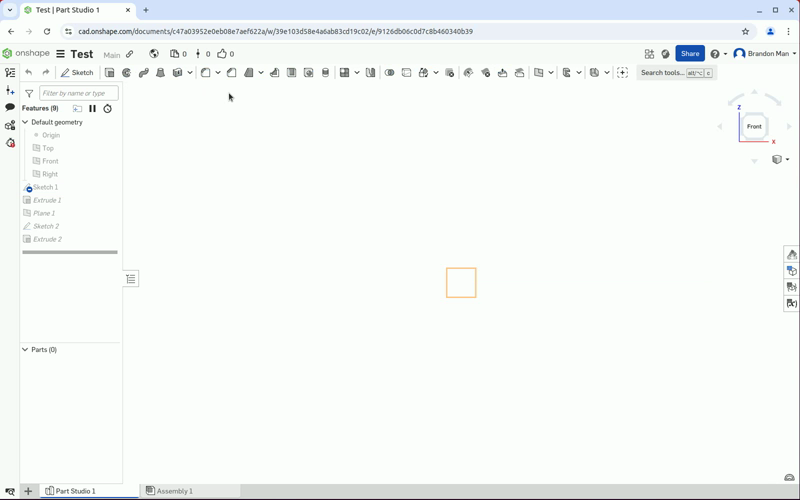
key(shift+s)
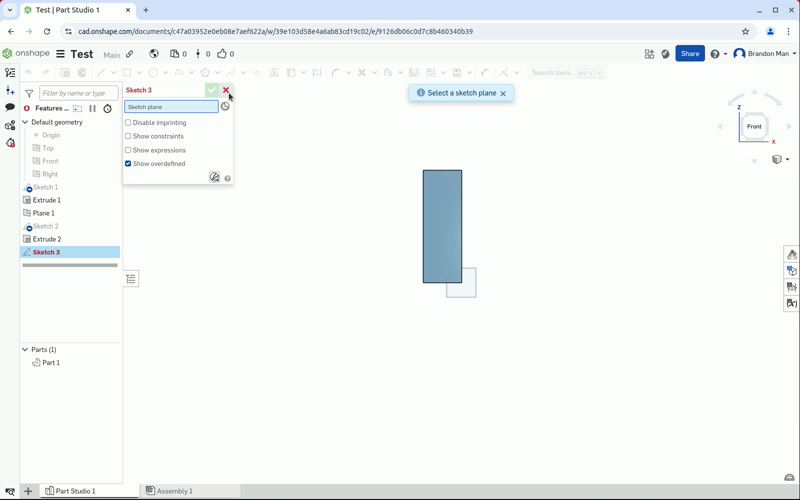
mouse_move(73, 215)
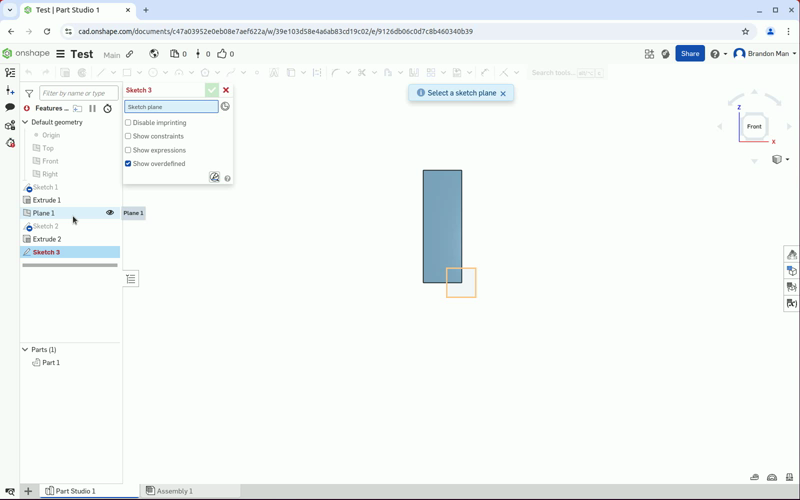
click(73, 215)
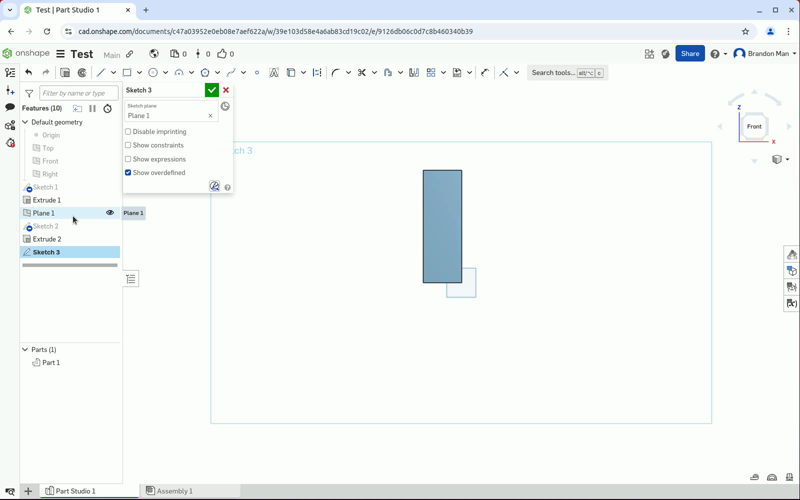
mouse_move(73, 352)
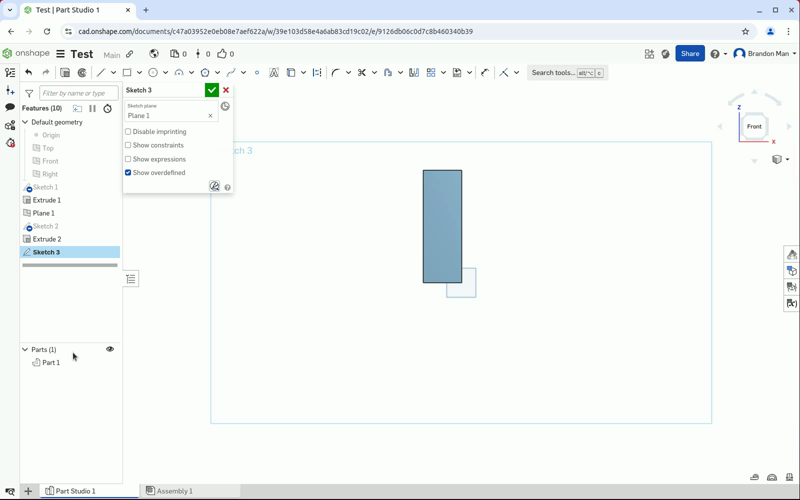
key(y)
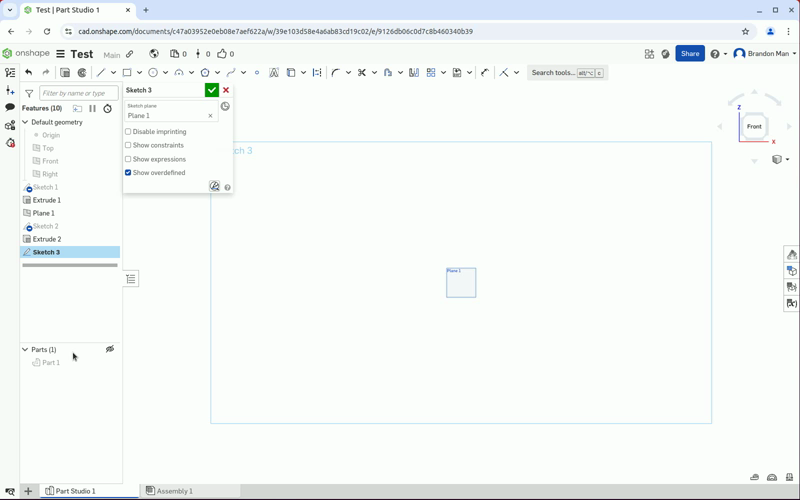
key(c)
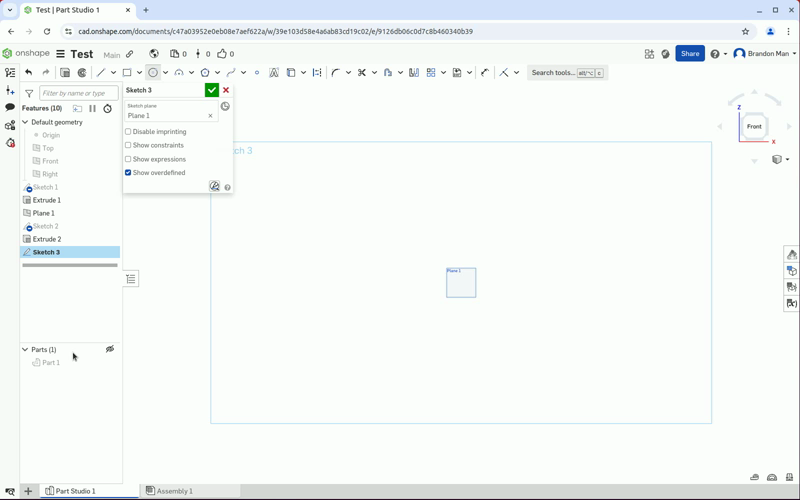
key_down(shift)
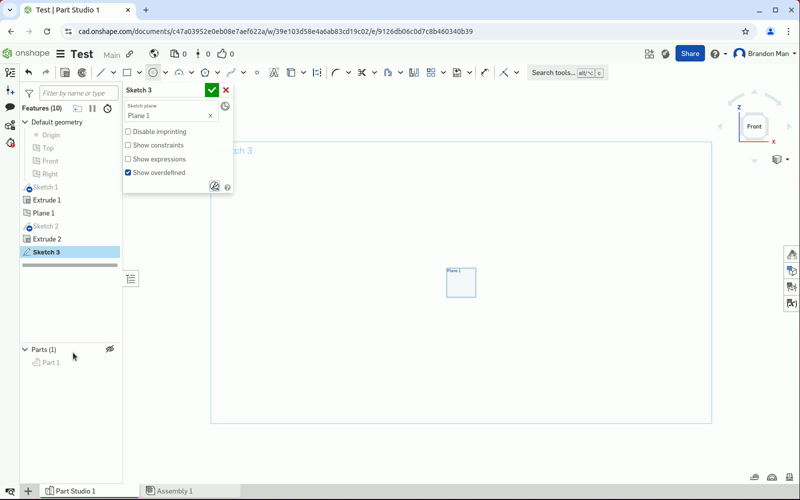
mouse_move(442, 190)
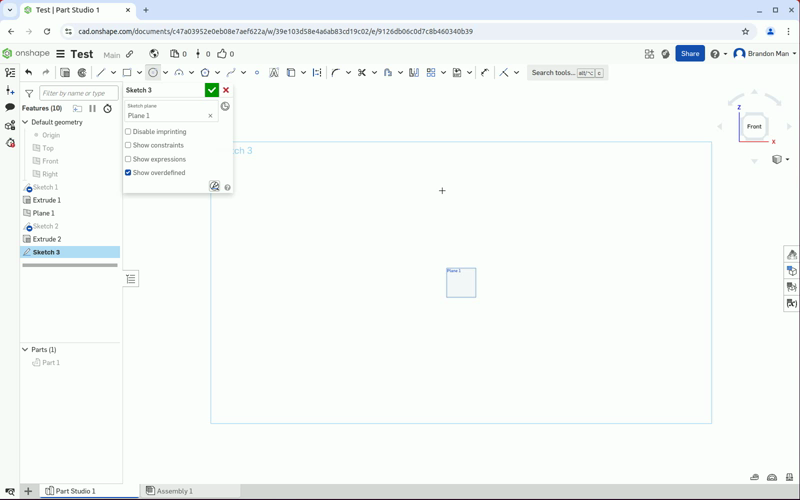
click(442, 190)
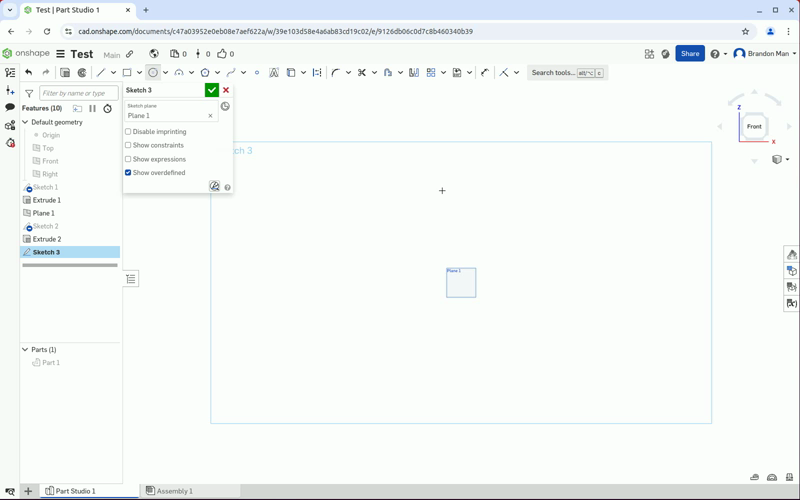
key_up(shift)
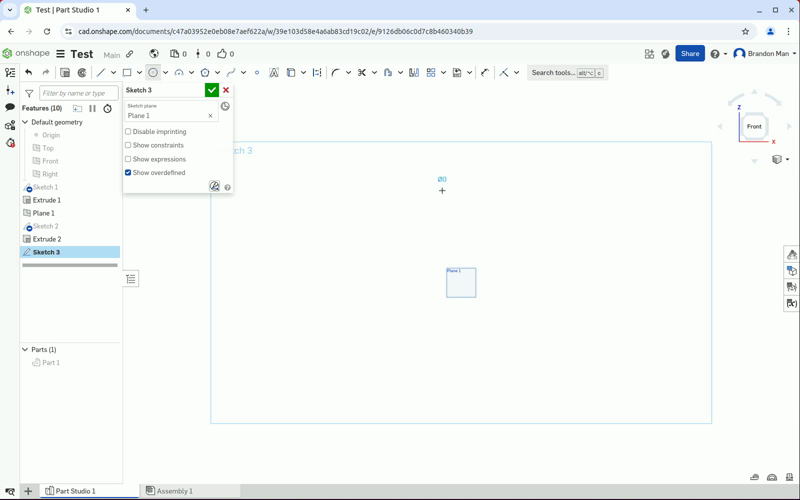
mouse_move(452, 190)
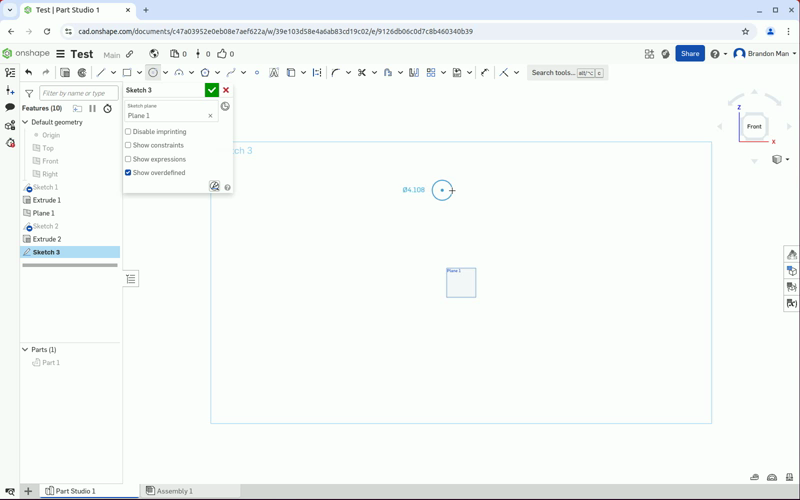
click(452, 190)
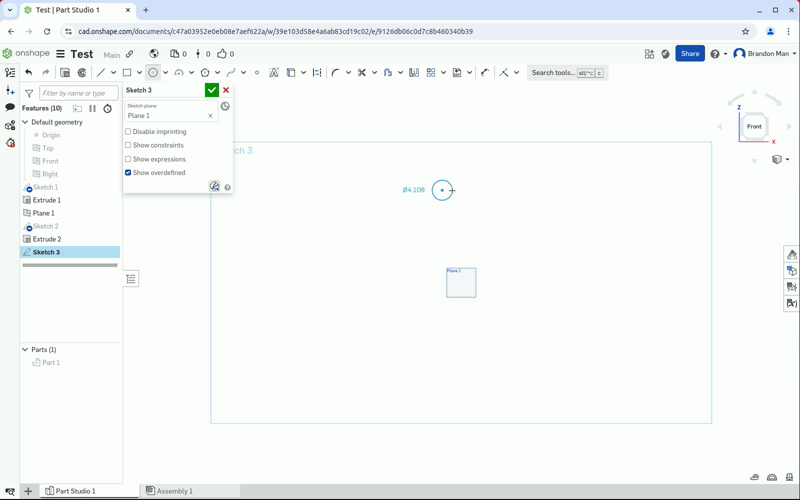
key(esc)
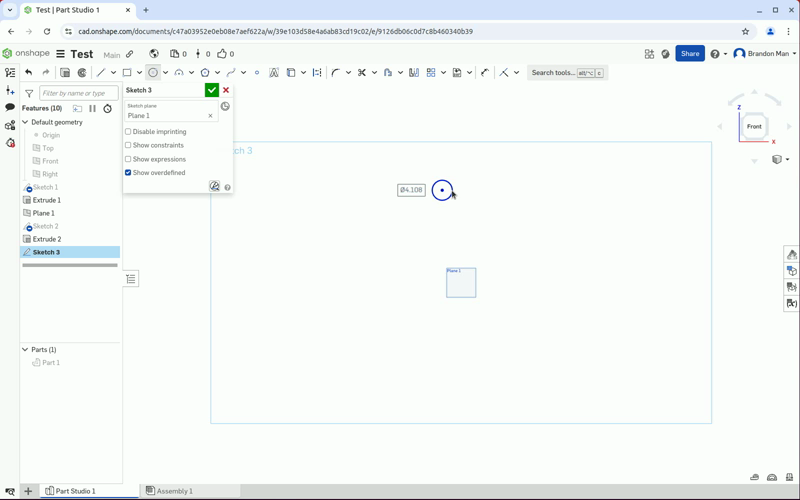
key(c)
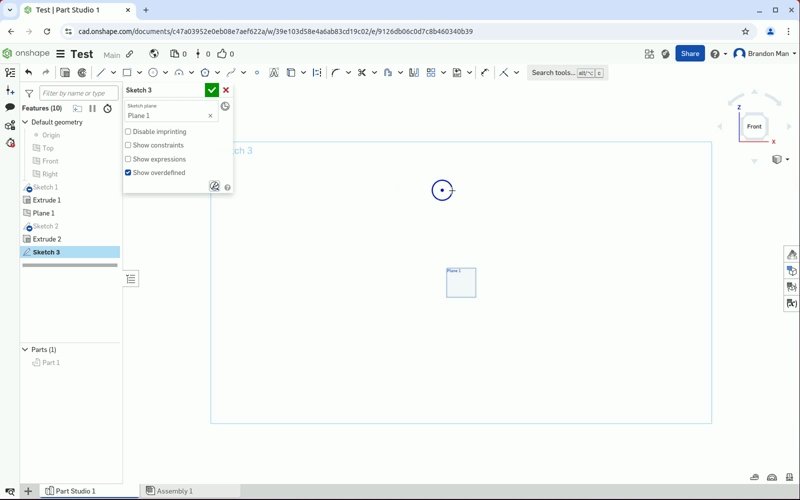
key_down(shift)
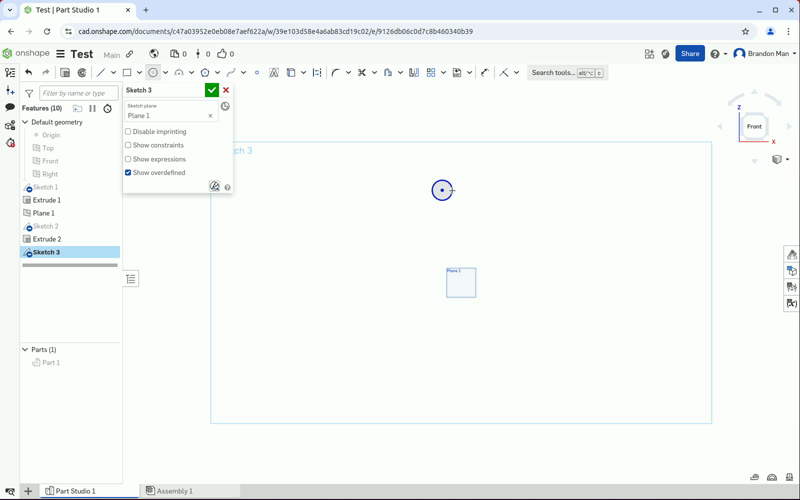
mouse_move(442, 190)
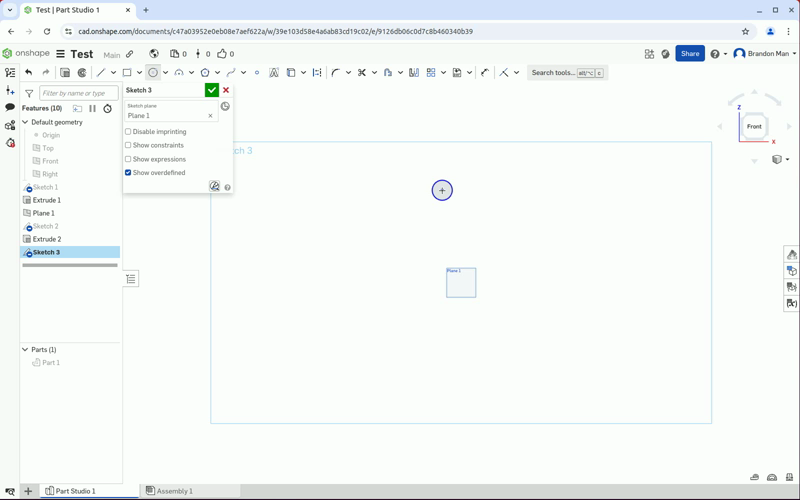
click(442, 190)
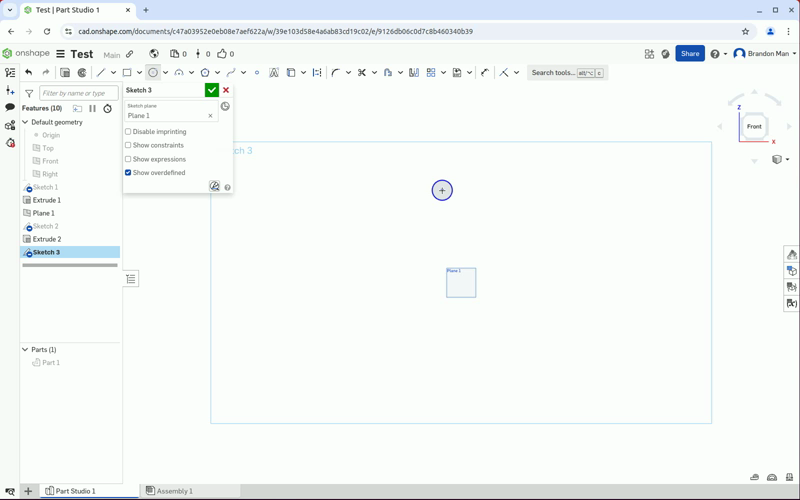
key_up(shift)
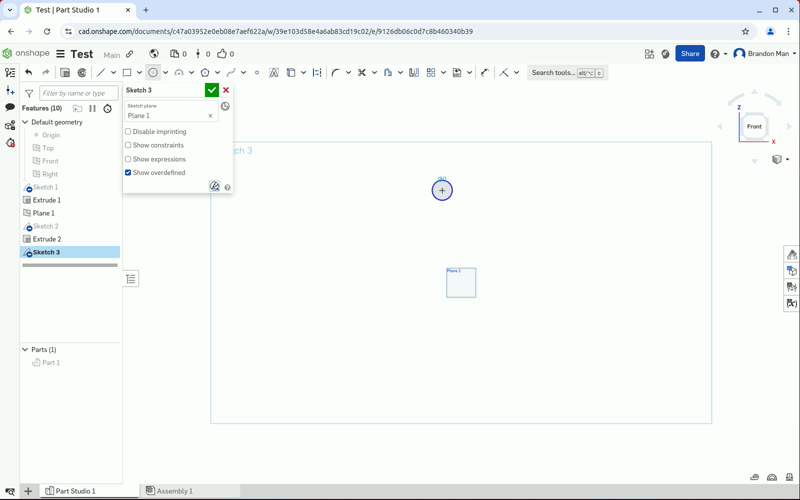
mouse_move(450, 190)
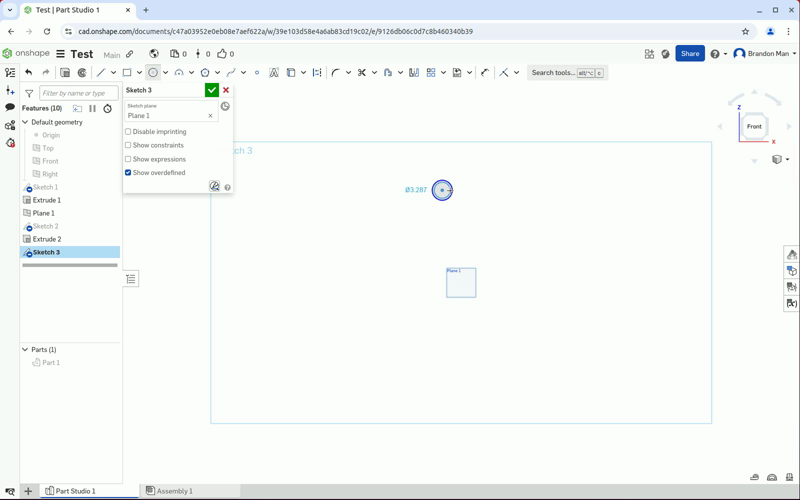
scroll(6)
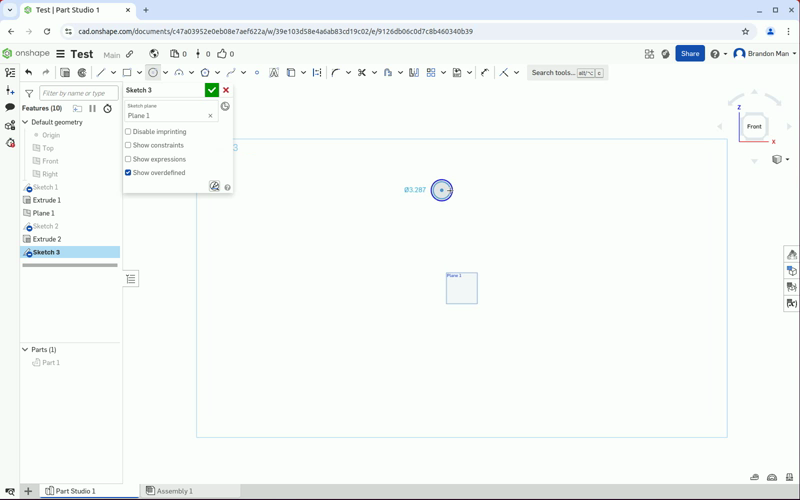
scroll(6)
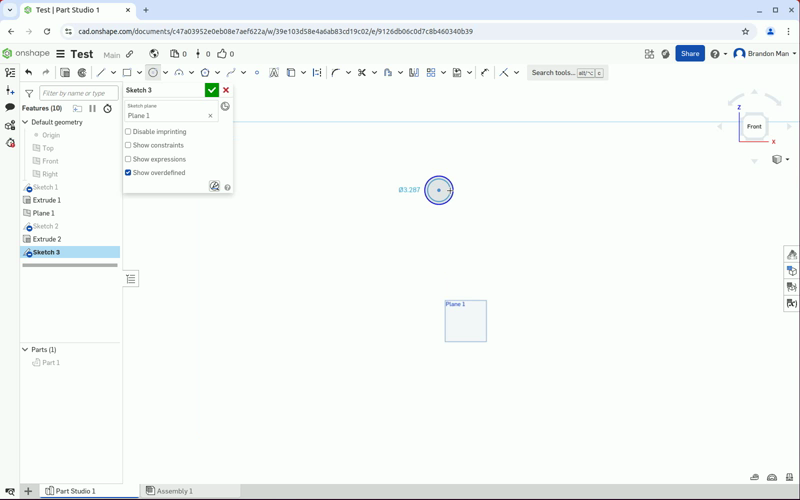
scroll(6)
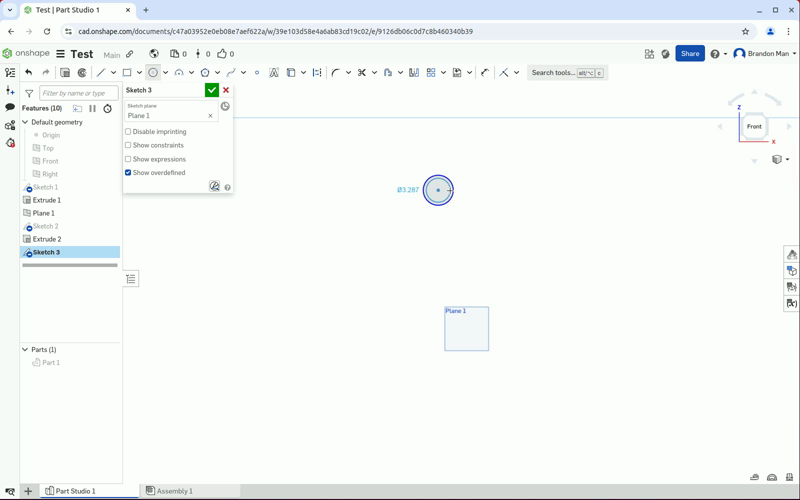
scroll(6)
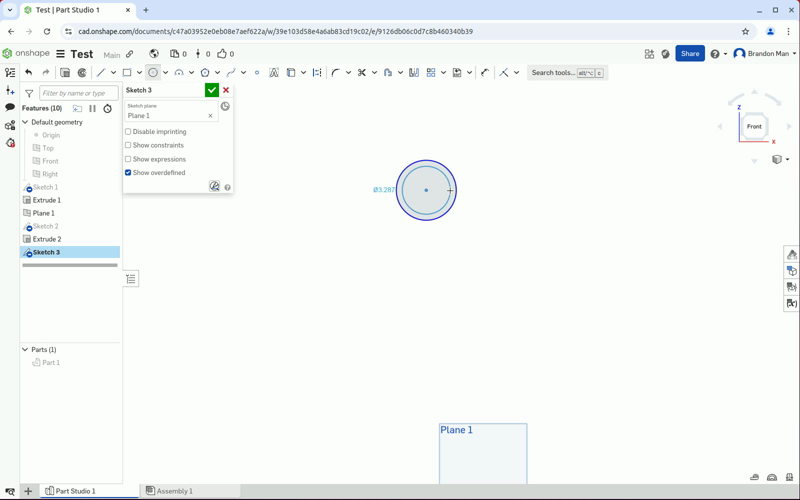
scroll(6)
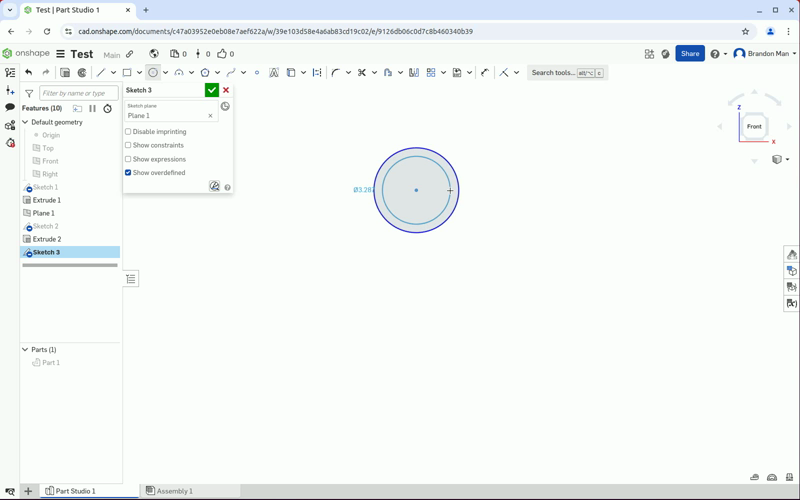
scroll(6)
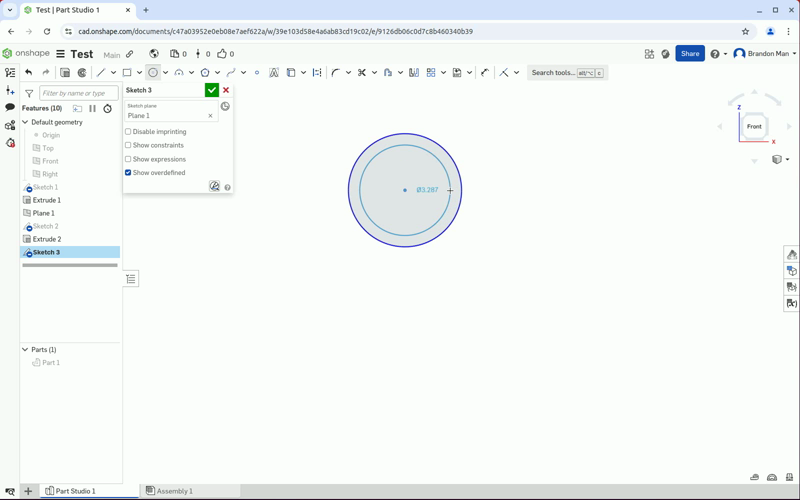
scroll(6)
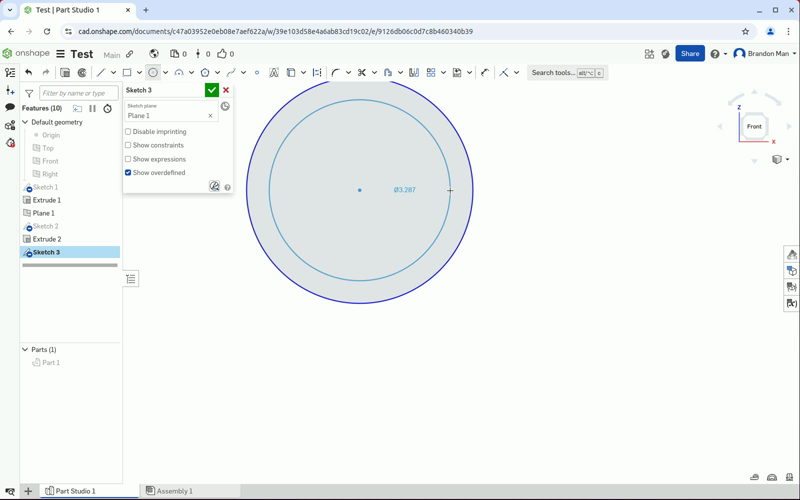
click(450, 190)
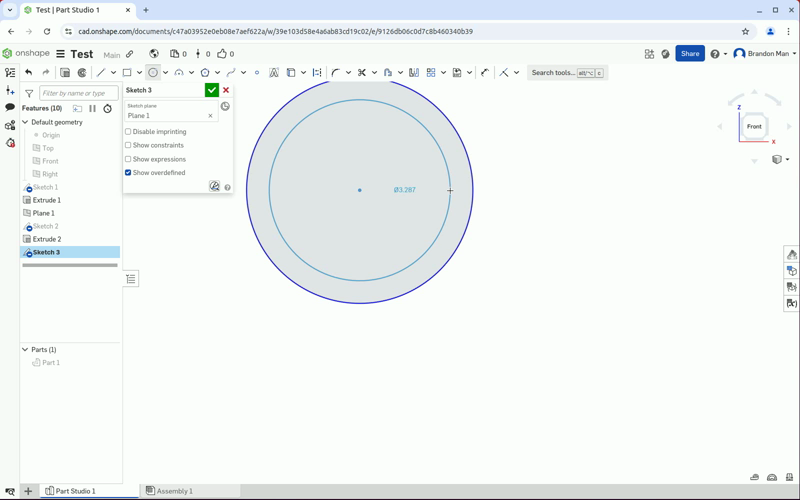
scroll(-6)
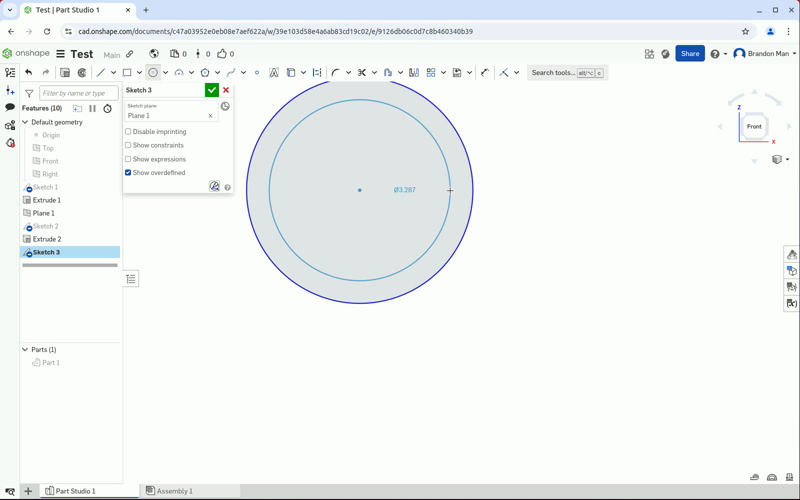
scroll(-6)
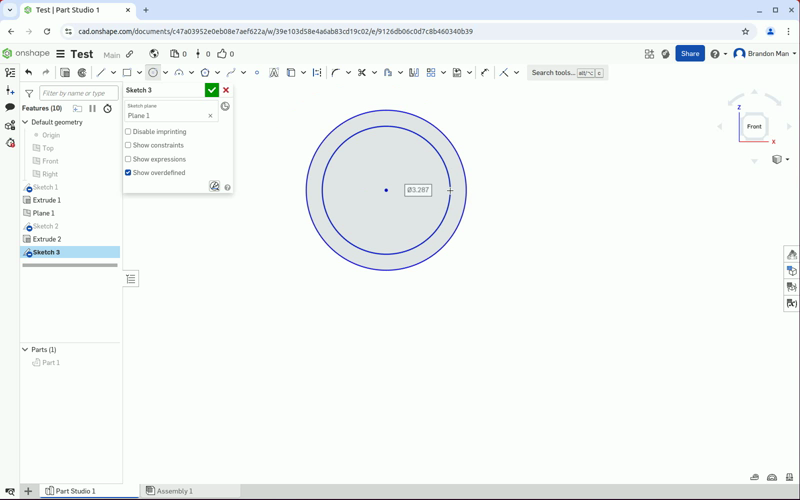
scroll(-6)
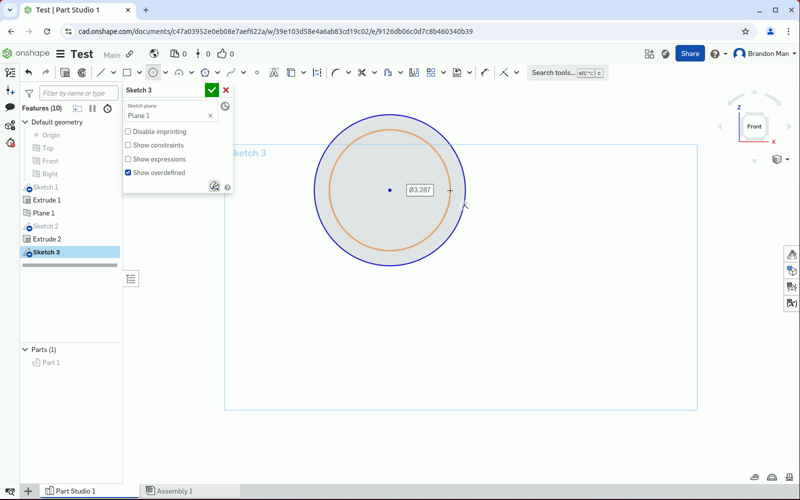
scroll(-6)
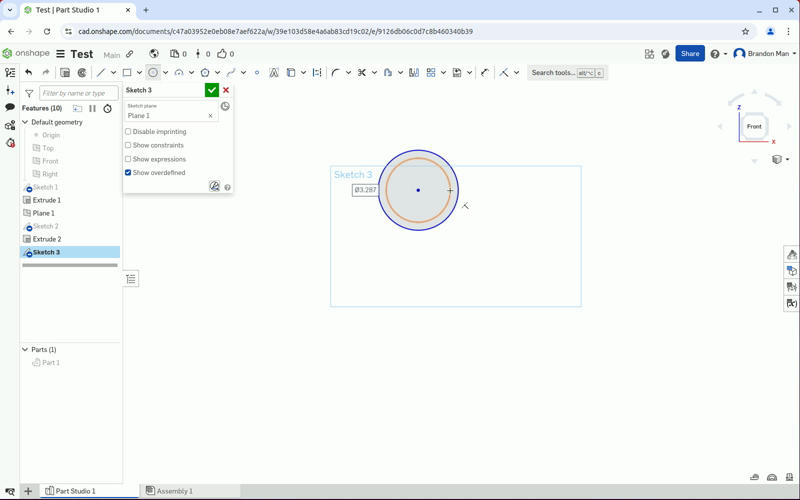
scroll(-6)
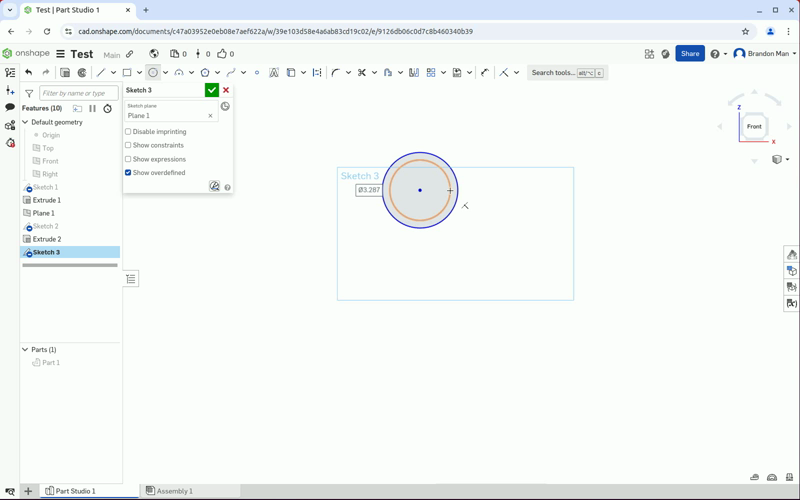
scroll(-6)
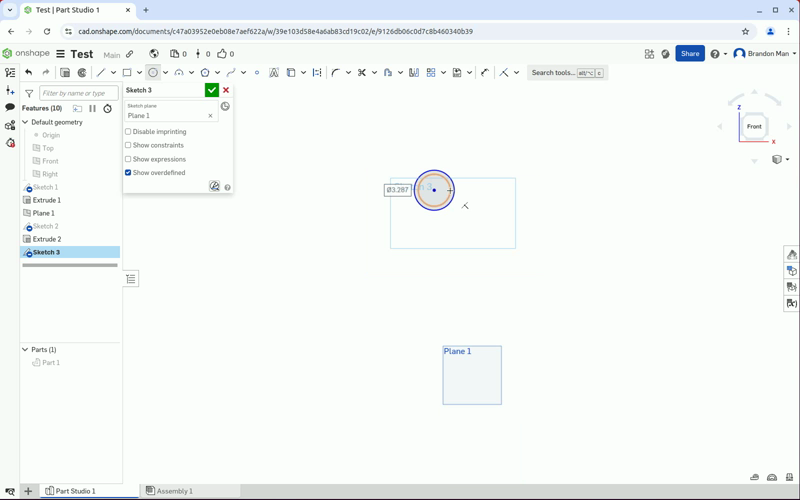
scroll(-6)
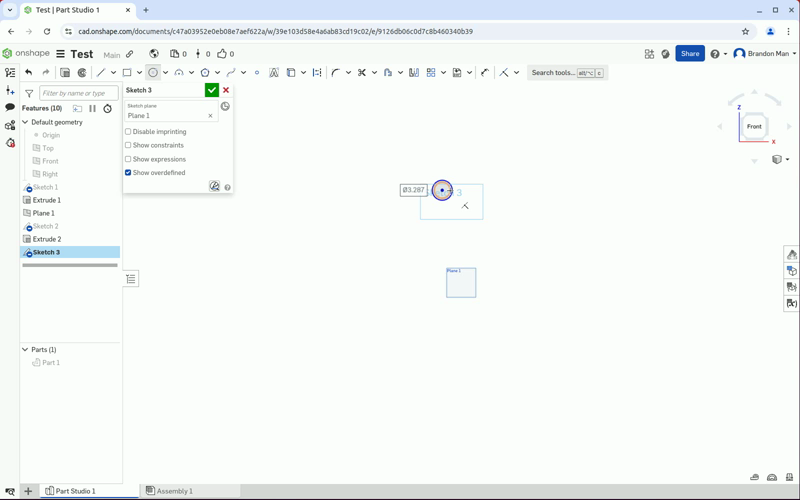
key(esc)
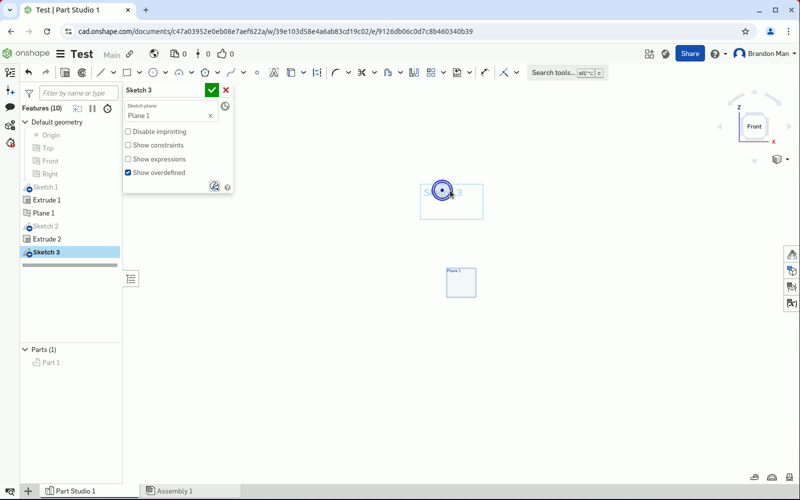
mouse_move(450, 192)
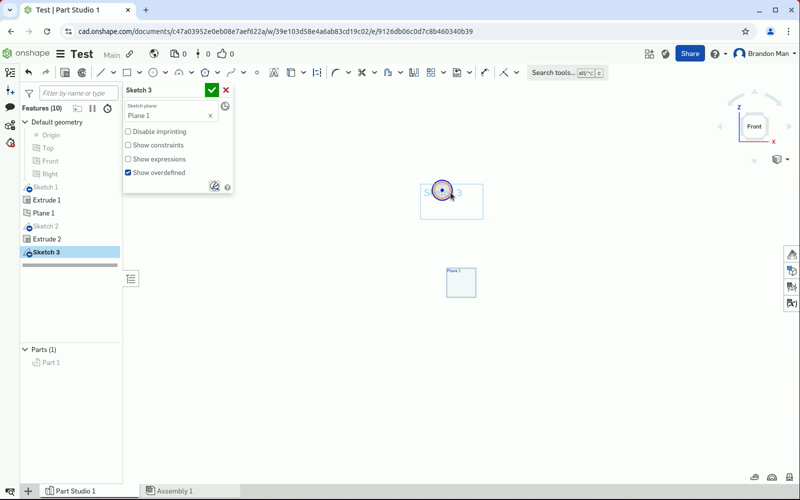
scroll(6)
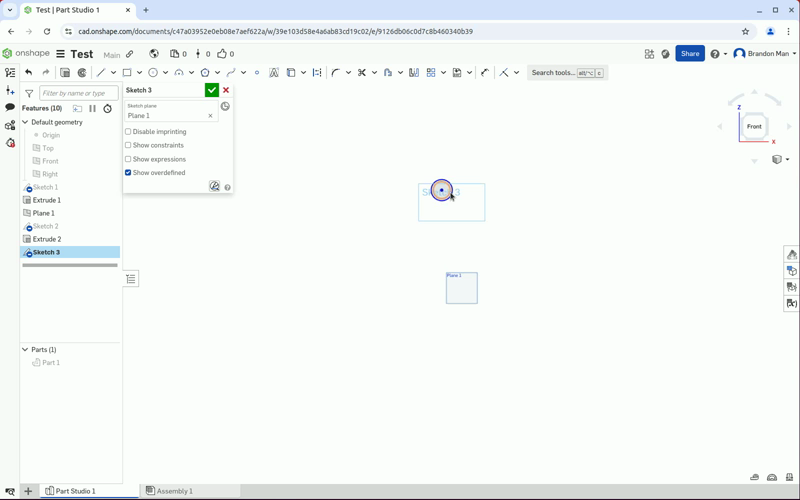
scroll(6)
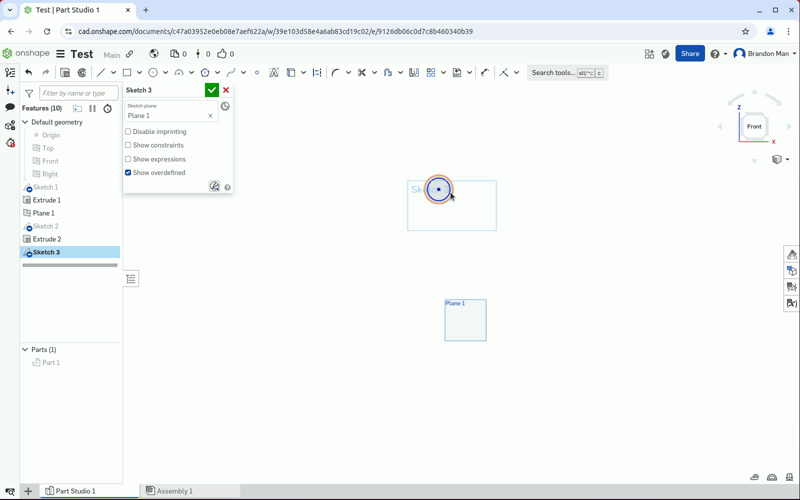
scroll(6)
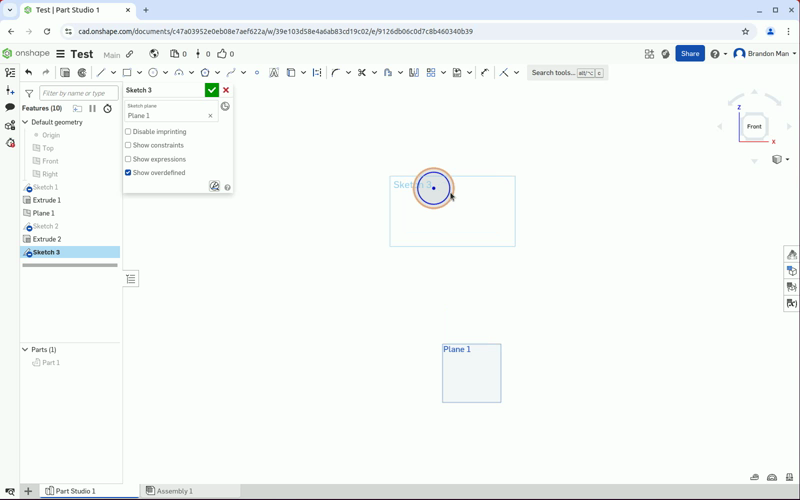
scroll(6)
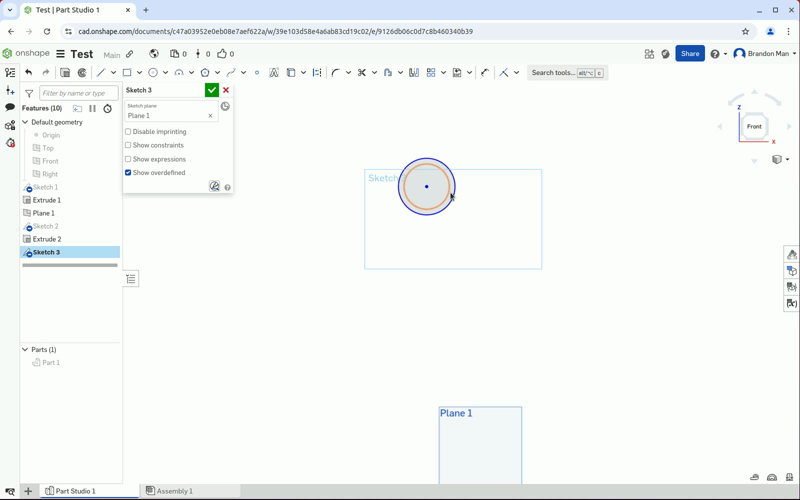
scroll(6)
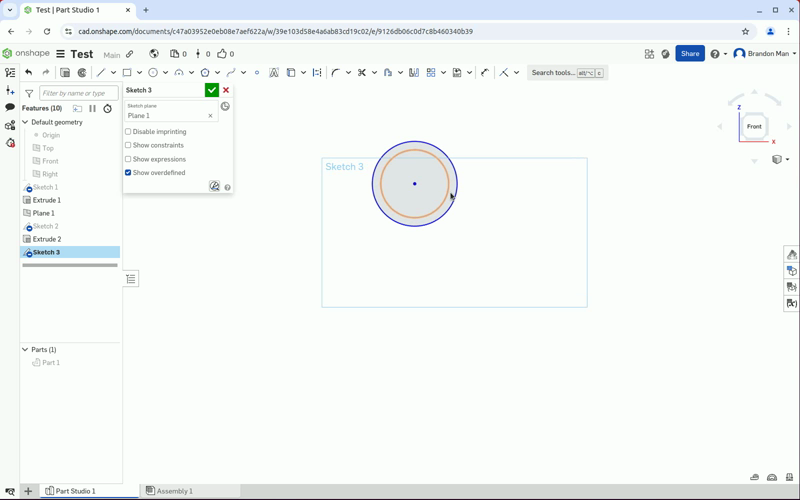
scroll(6)
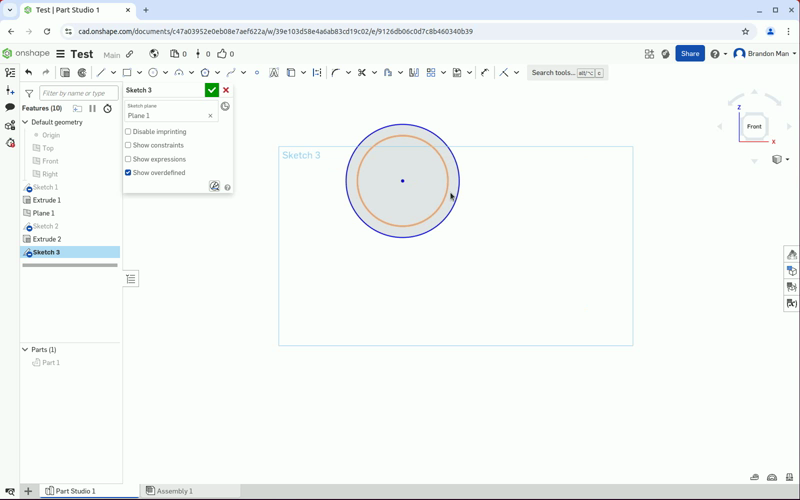
scroll(6)
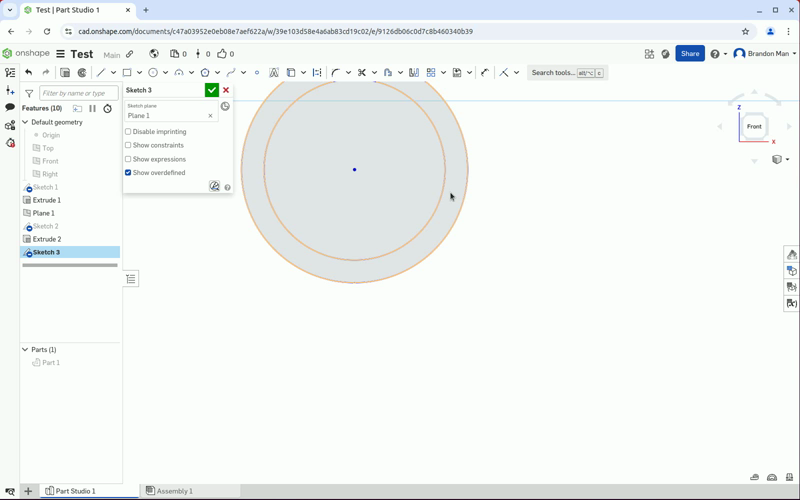
click(450, 192)
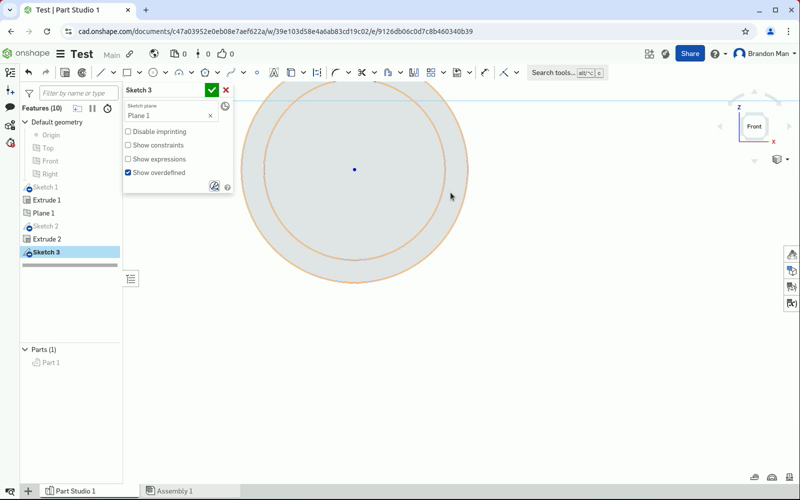
scroll(-6)
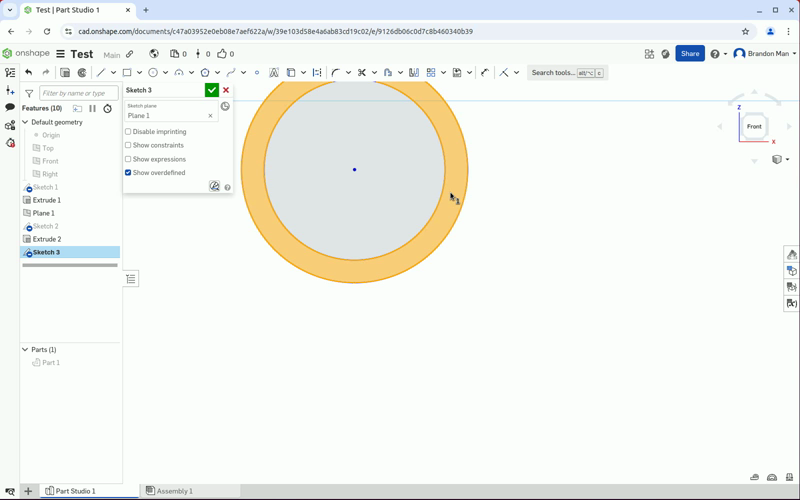
scroll(-6)
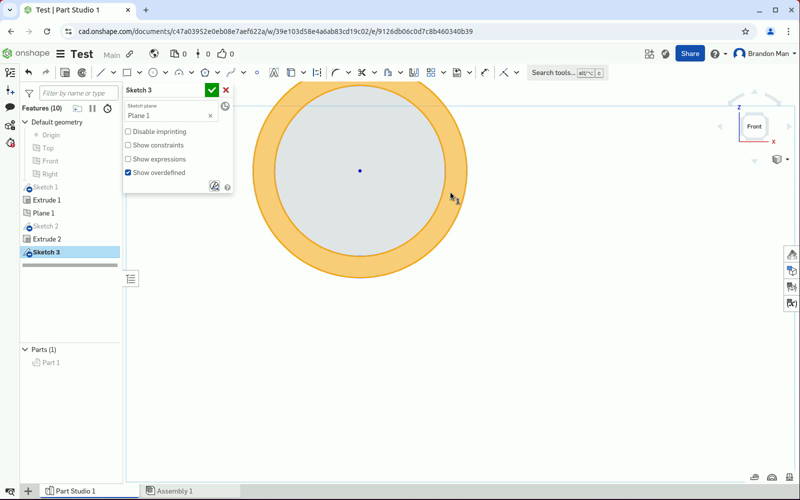
scroll(-6)
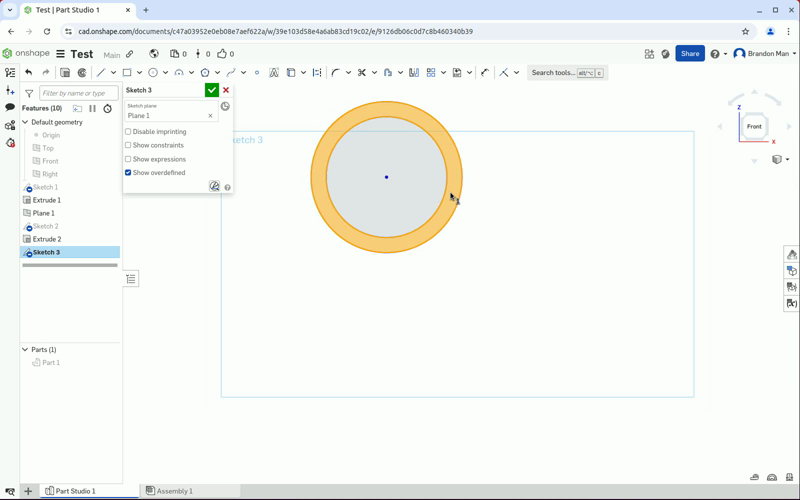
scroll(-6)
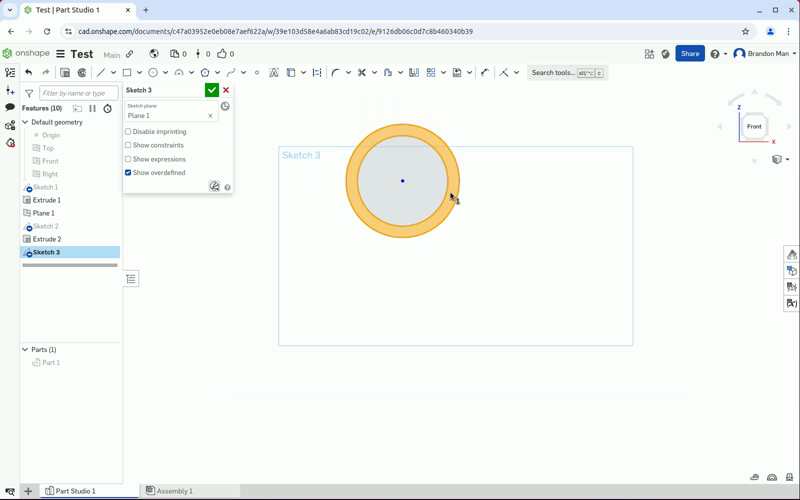
scroll(-6)
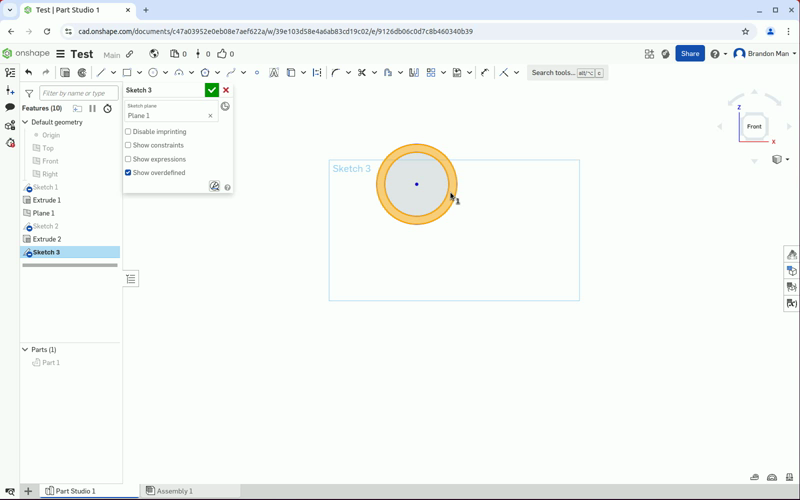
scroll(-6)
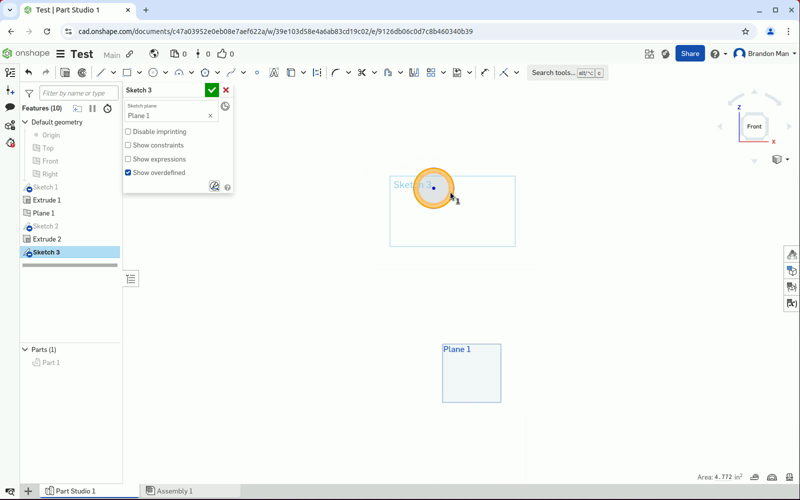
scroll(-6)
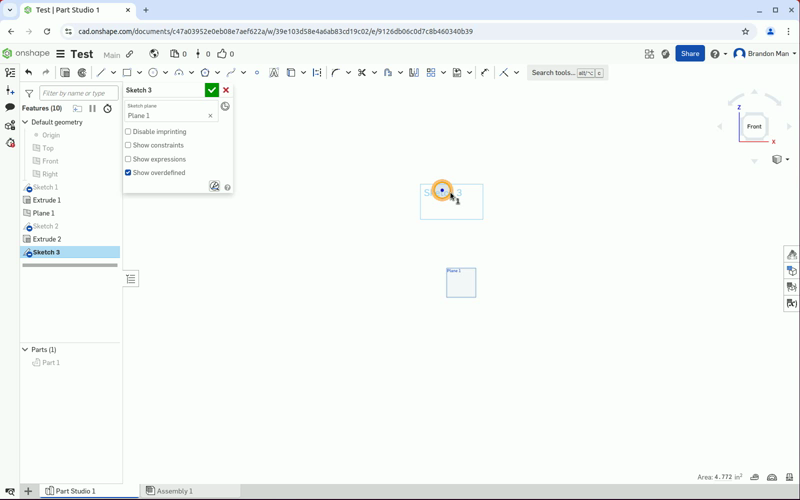
mouse_move(73, 352)
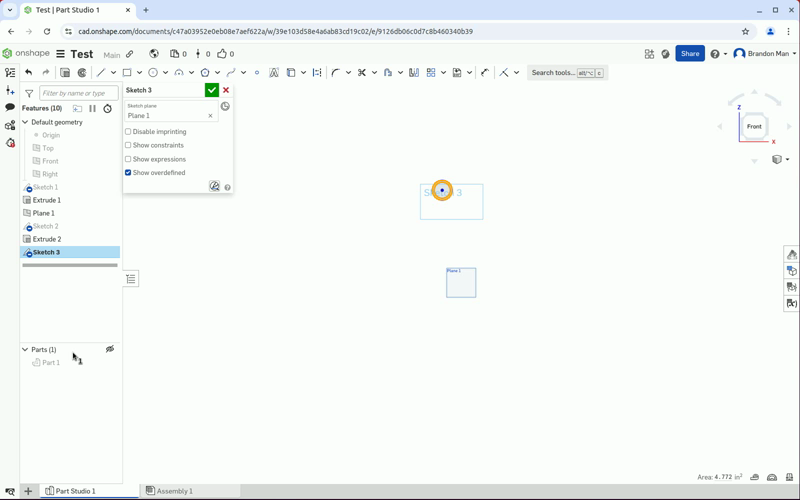
key(shift+y)
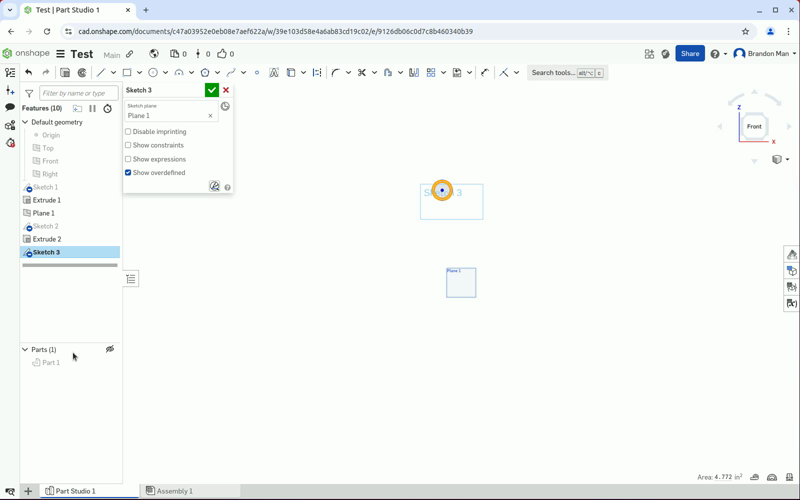
key(shift+e)
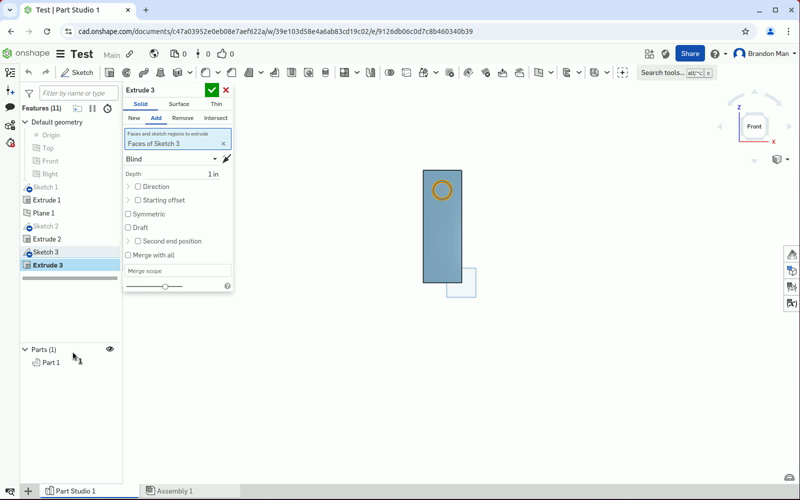
mouse_move(143, 106)
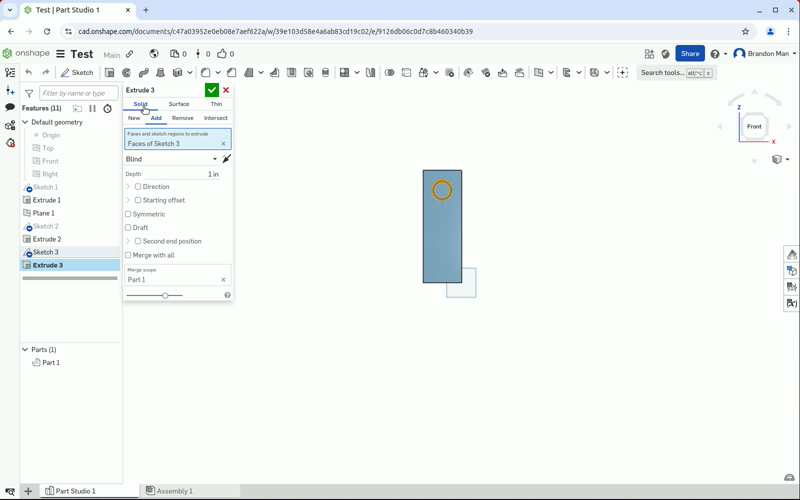
click(143, 106)
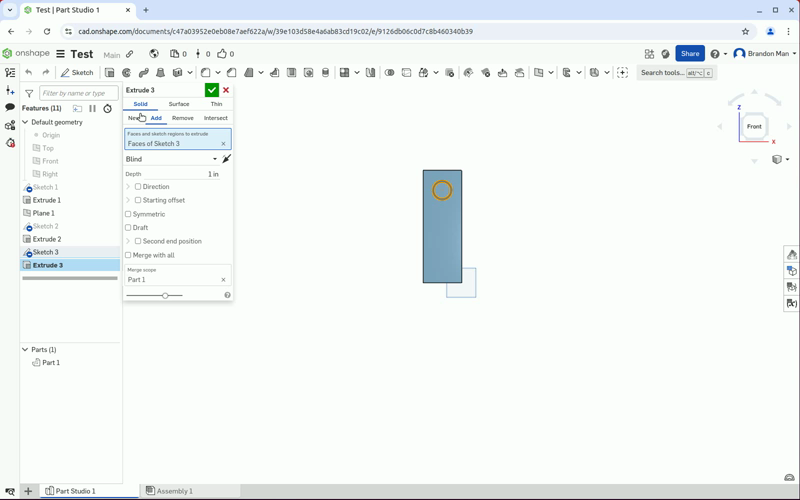
mouse_move(137, 120)
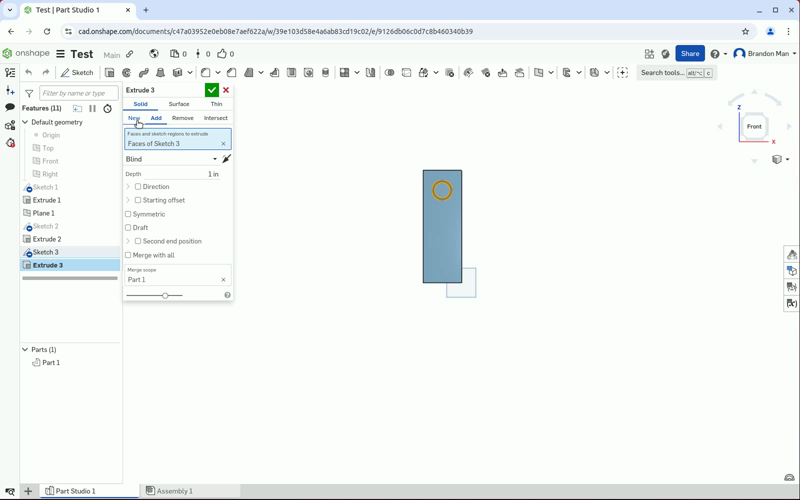
click(137, 120)
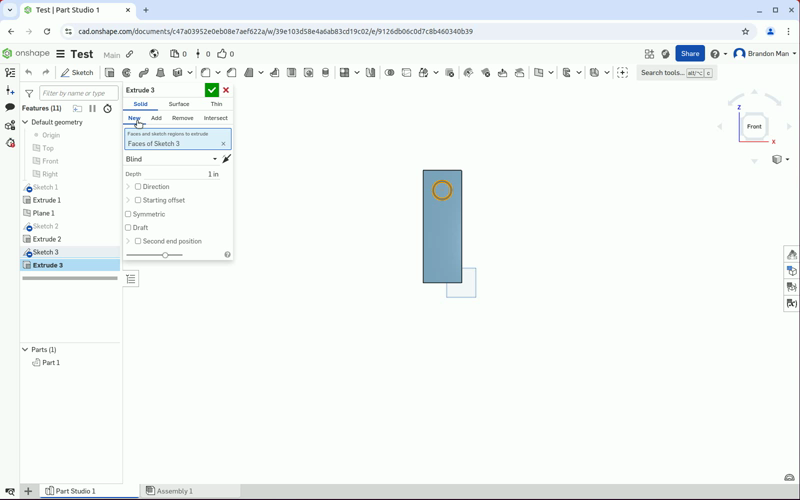
key(tab, 4)
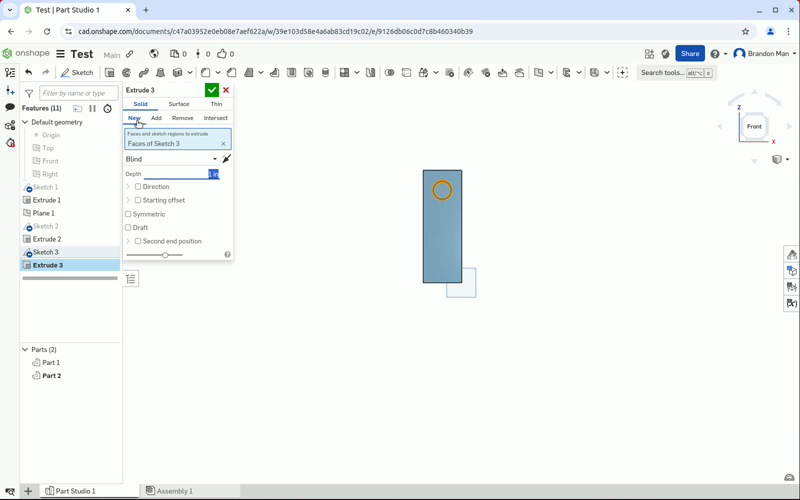
text(0.481)
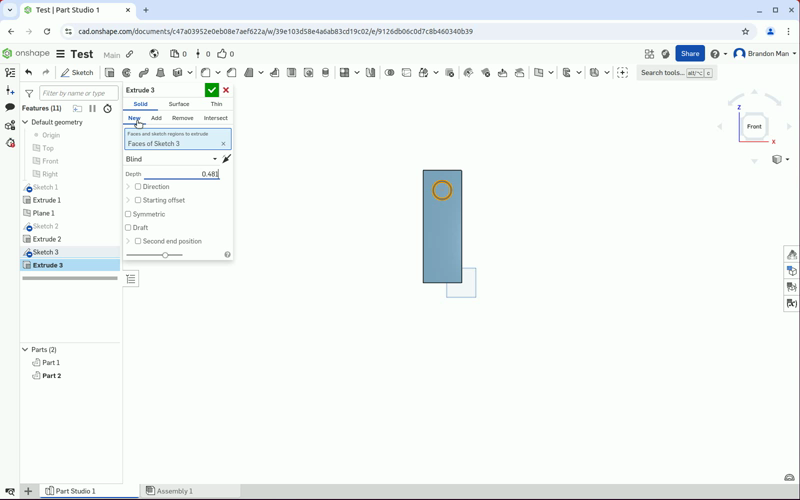
key(enter)
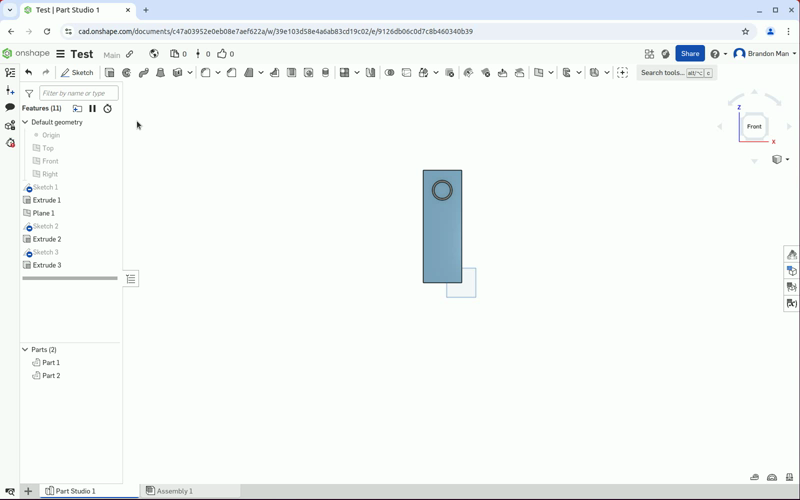
key(shift+h)
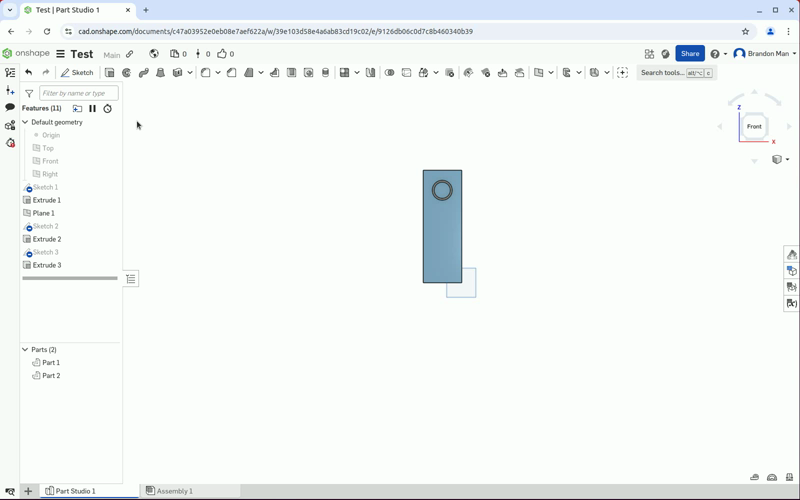
key(shift+h)
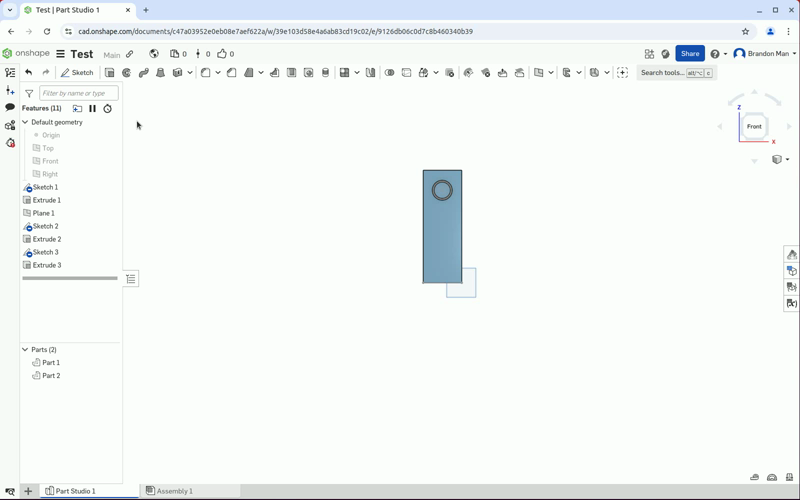
key(shift+7)
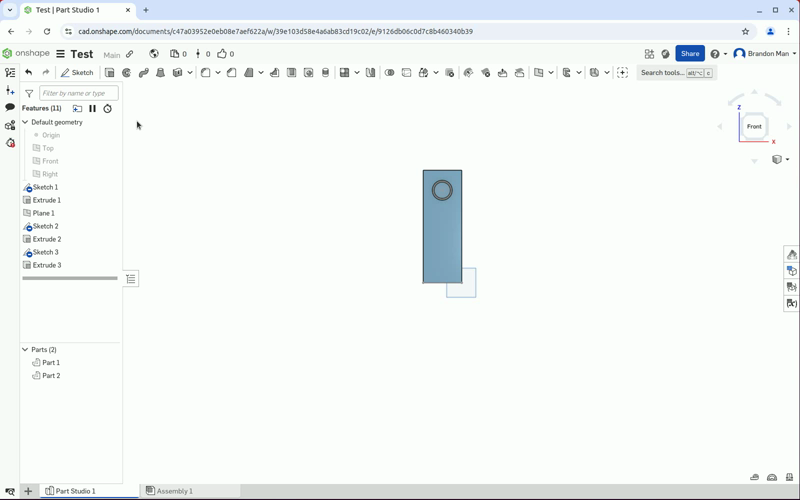
key(left, 2)
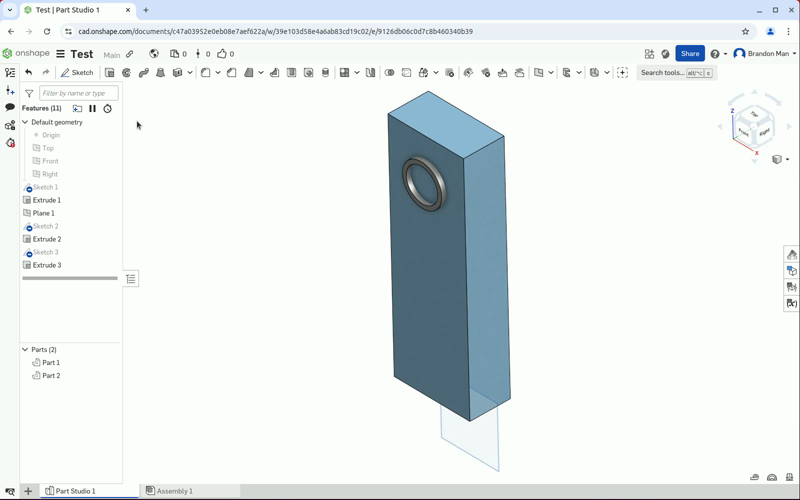
key(down, 2)
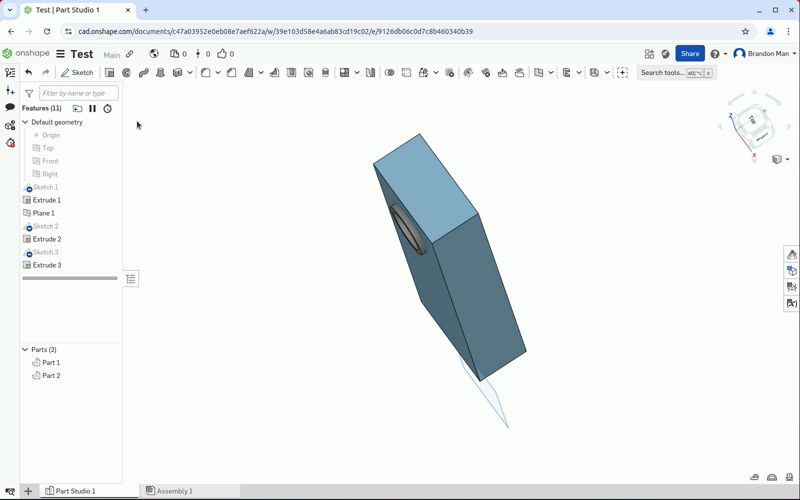
key(up, 2)
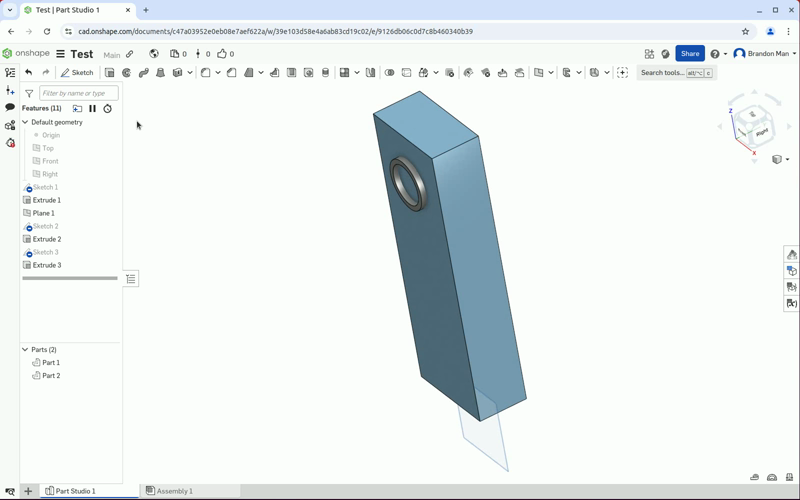
key(right, 2)
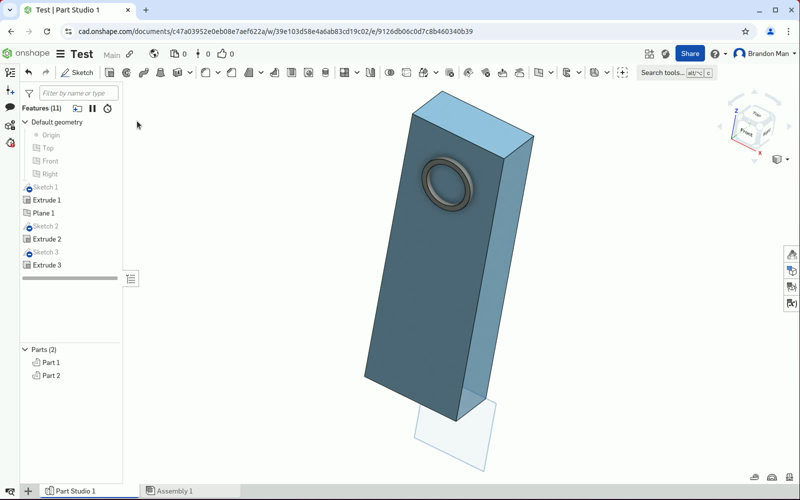
mouse_move(73, 189)
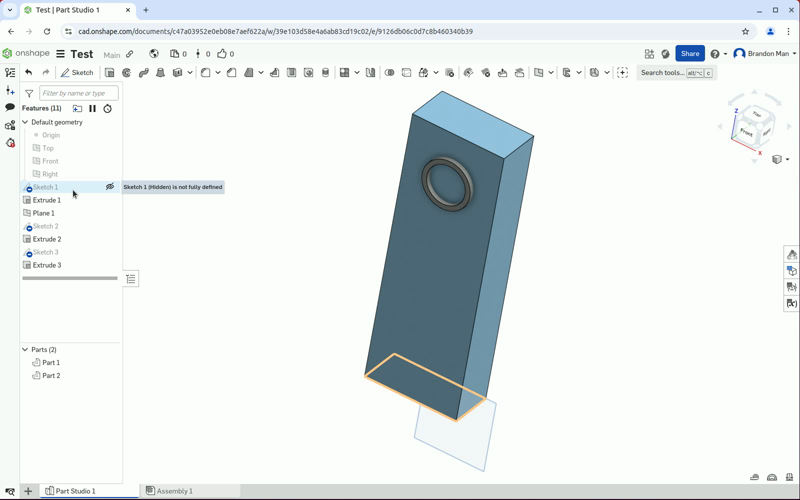
click(73, 189)